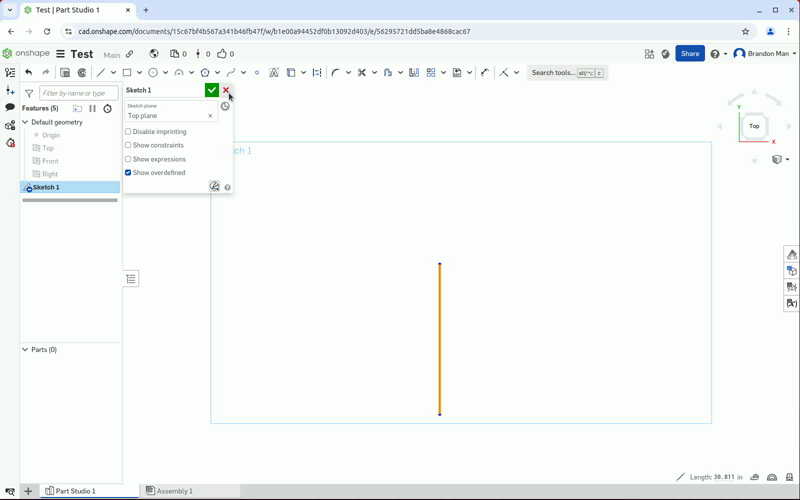
key(shift+h)
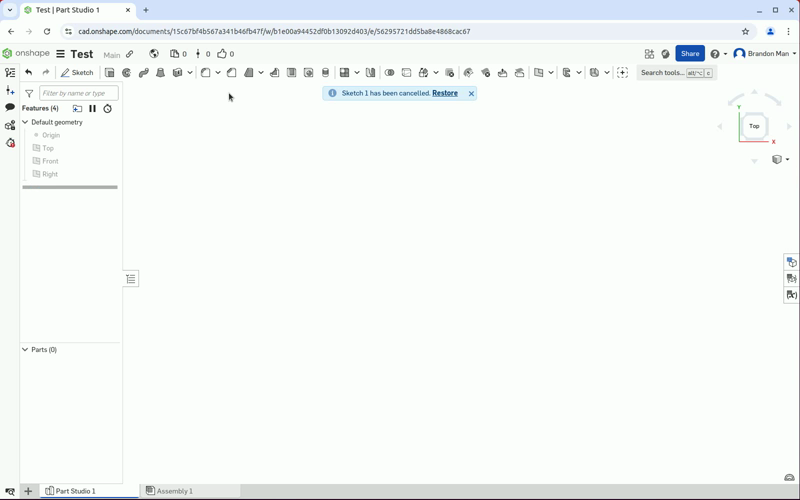
mouse_move(73, 352)
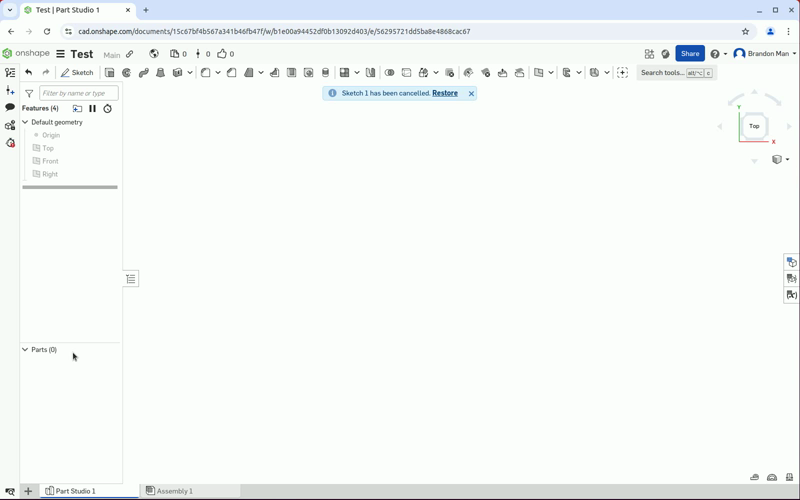
key(y)
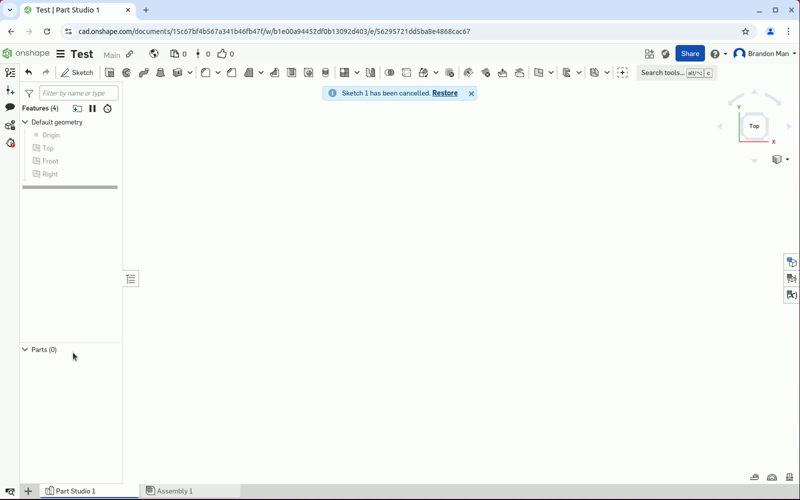
key(shift+p)
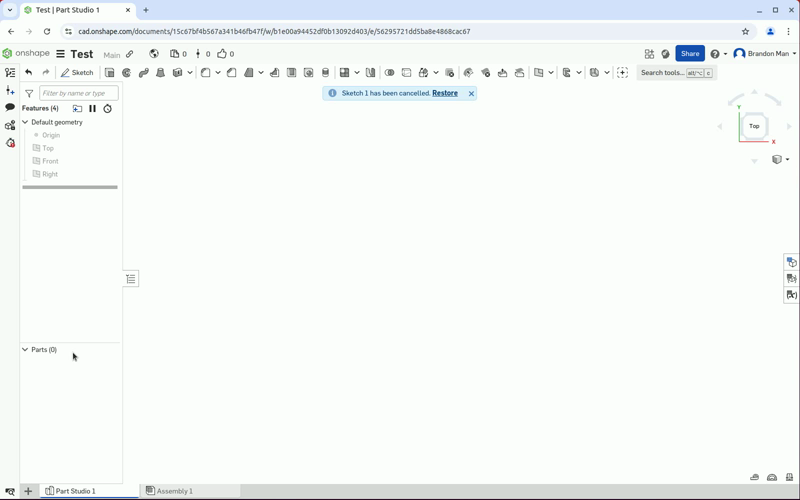
key(space)
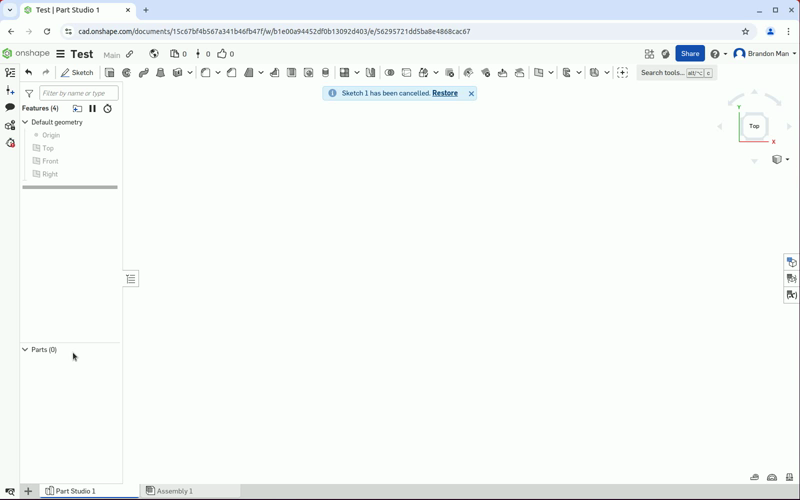
key_down(shift)
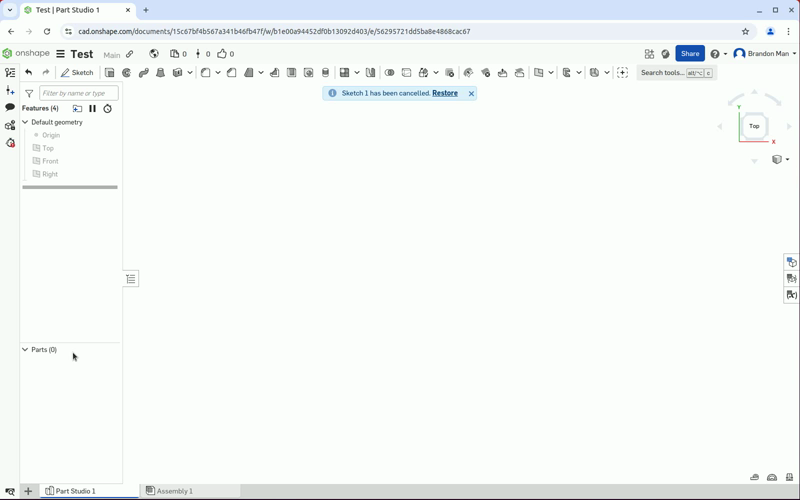
key(up)
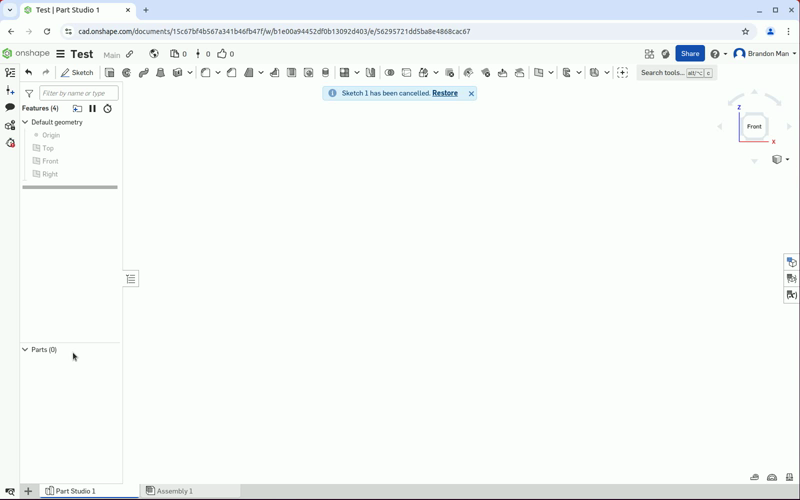
key_up(shift)
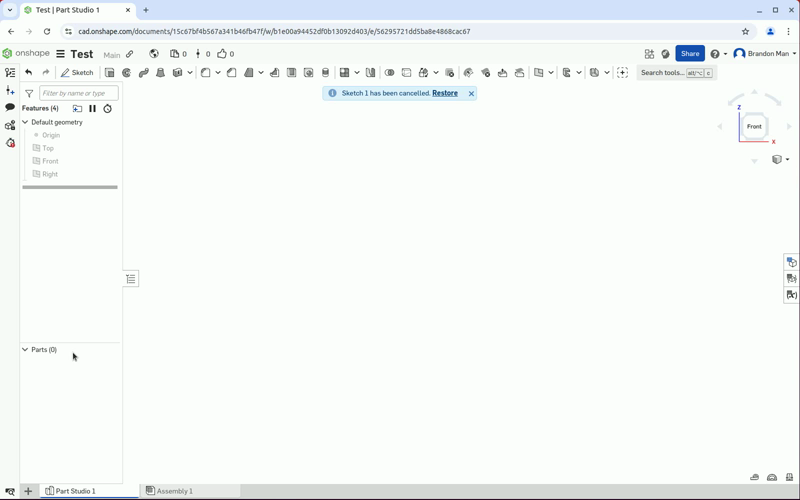
mouse_move(73, 352)
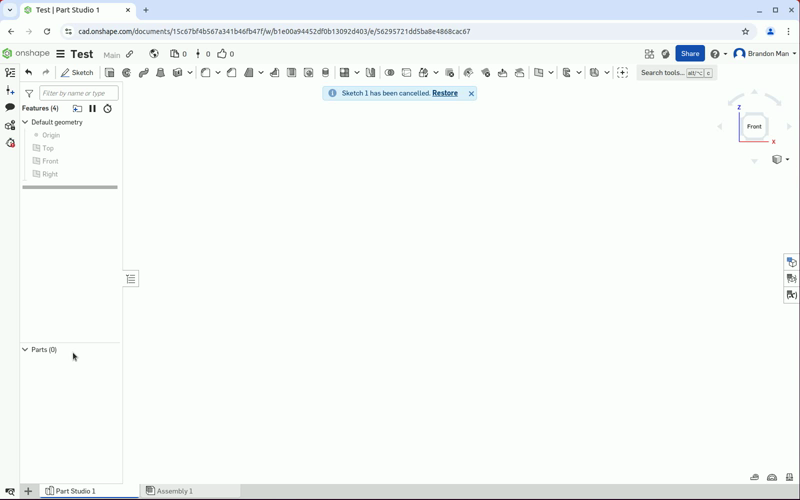
key(shift+y)
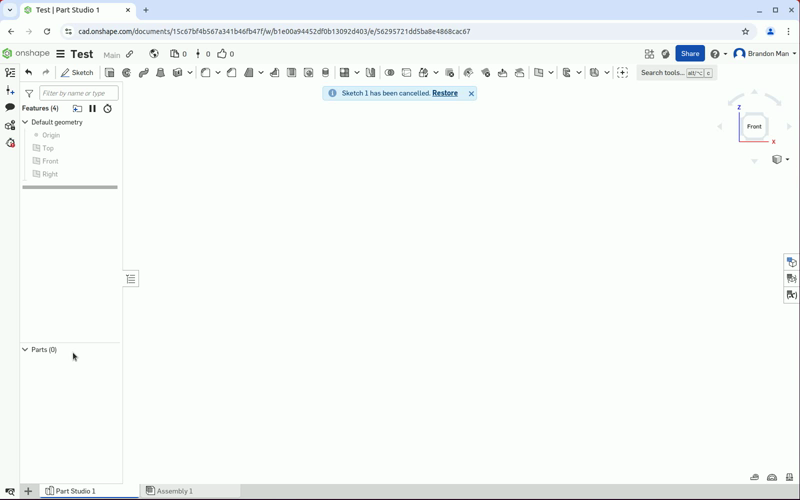
key(shift+s)
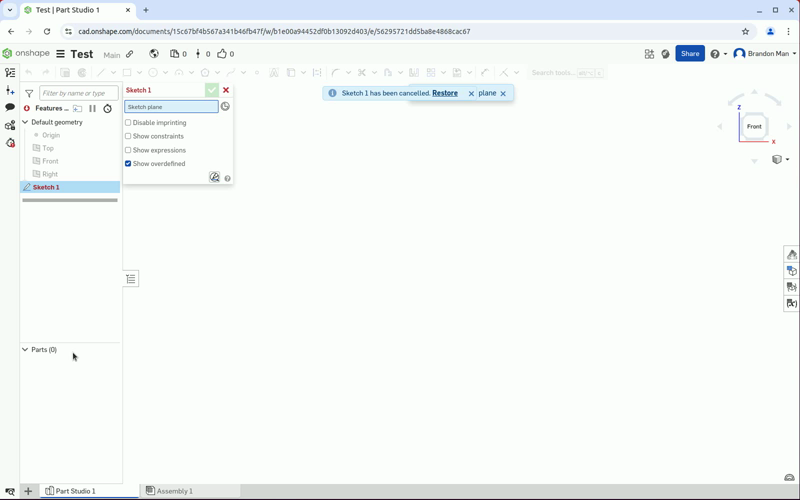
mouse_move(73, 163)
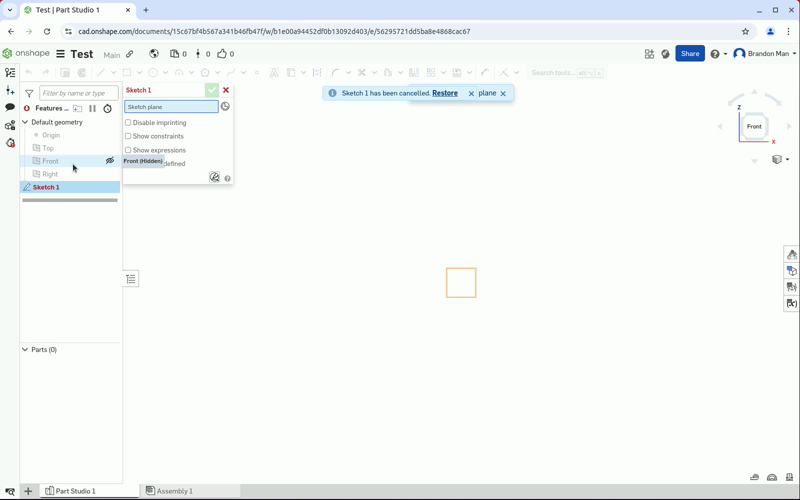
click(73, 163)
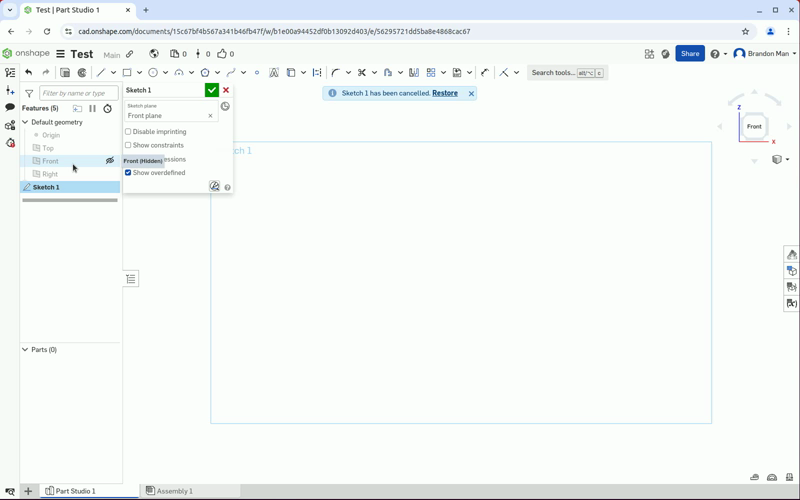
mouse_move(73, 352)
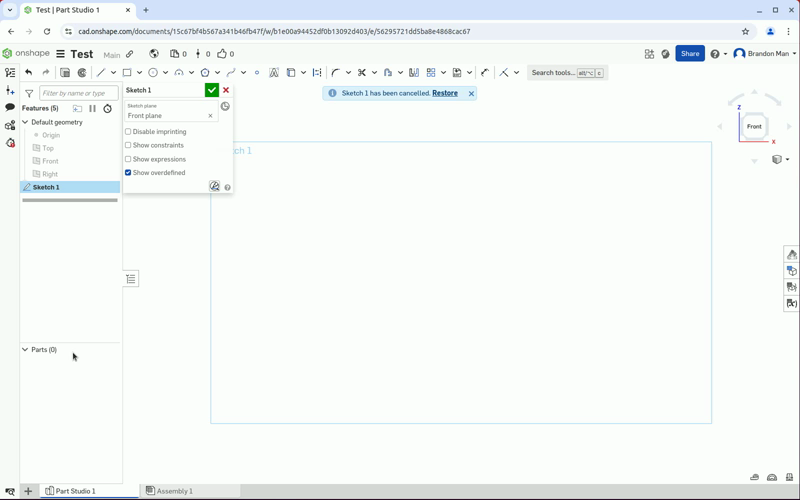
key(y)
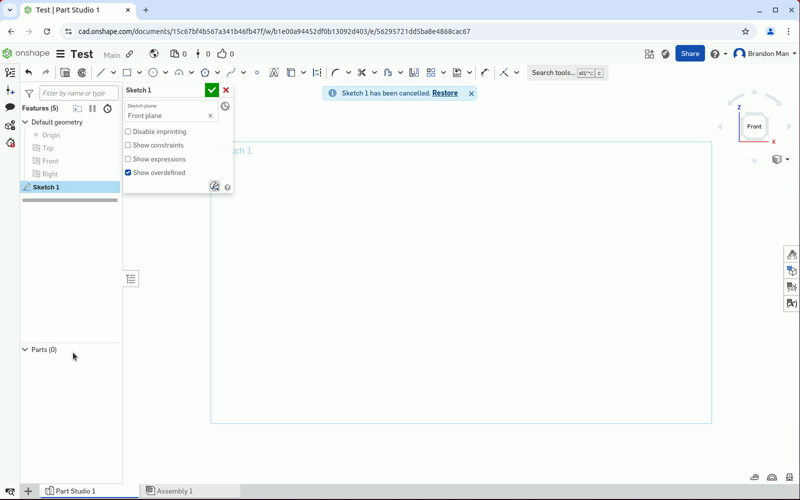
key(l)
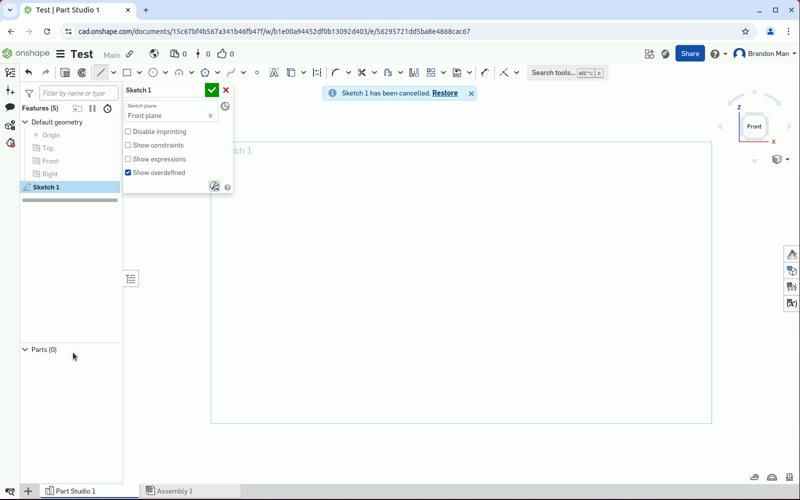
key_down(shift)
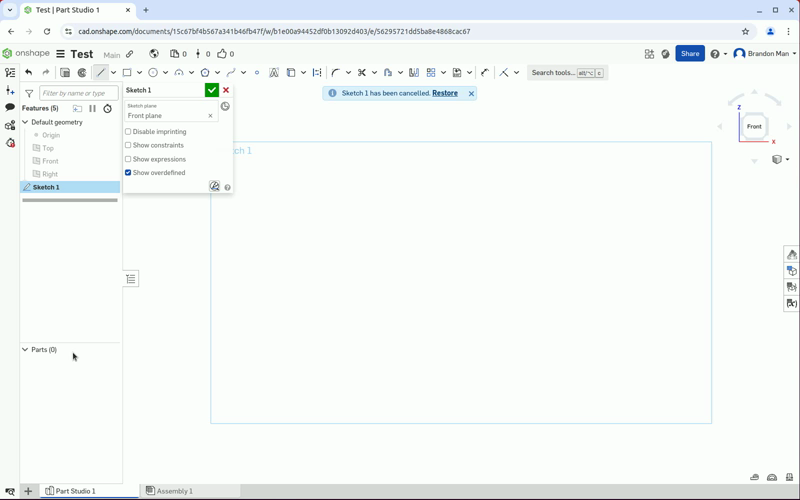
mouse_move(460, 207)
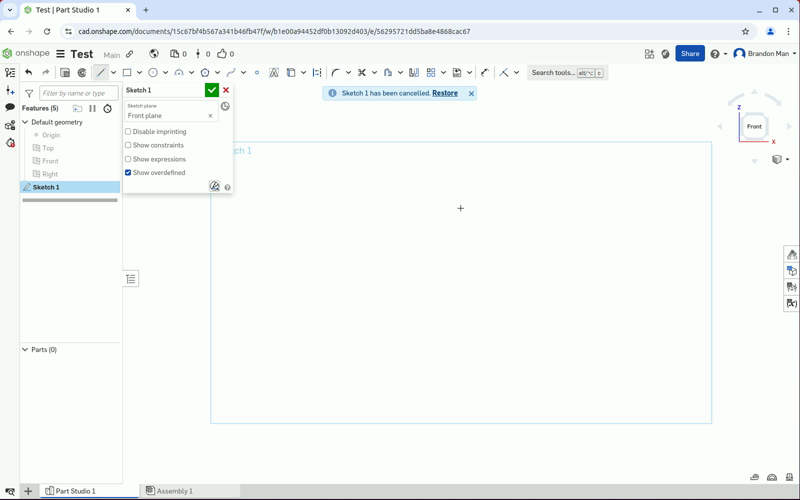
click(460, 207)
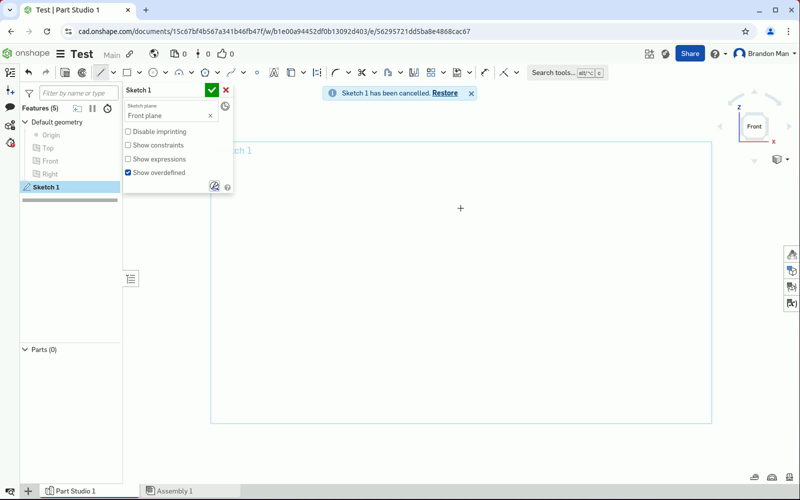
key_up(shift)
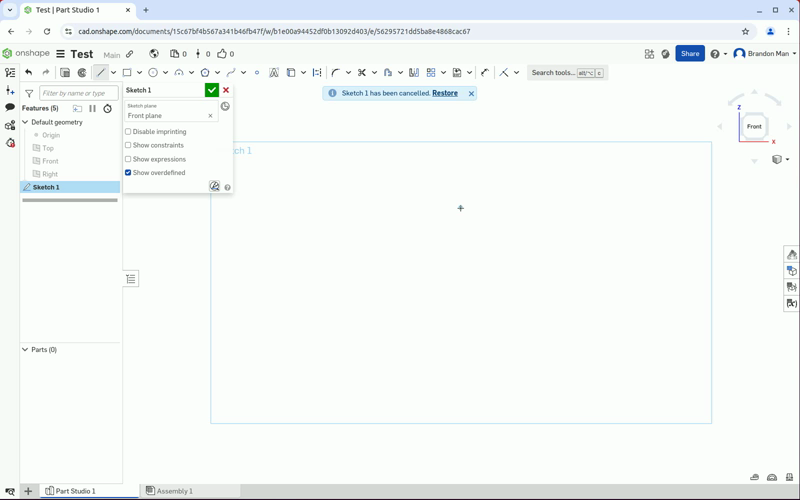
key_down(shift)
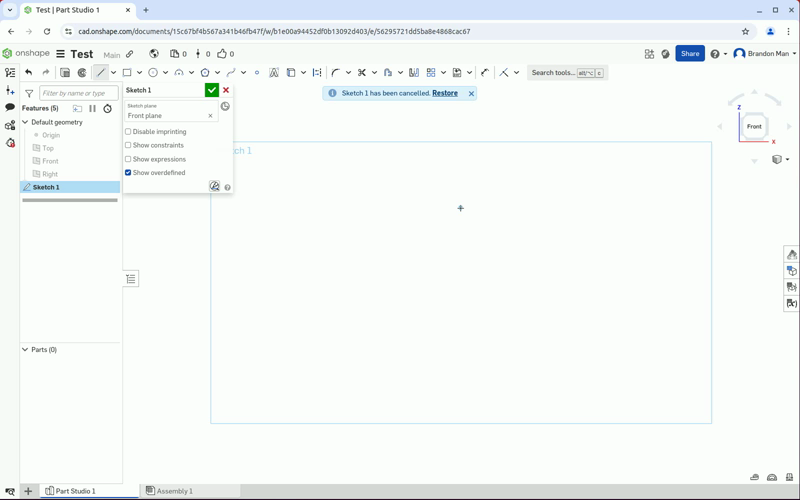
mouse_move(490, 207)
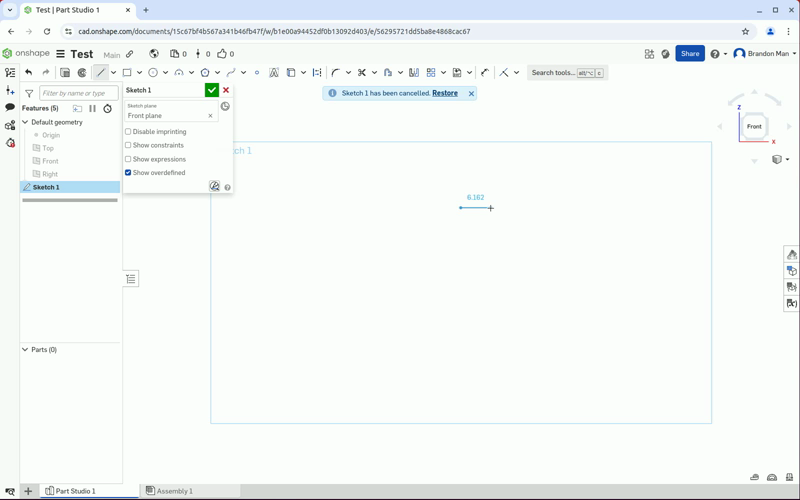
mouse_move(499, 207)
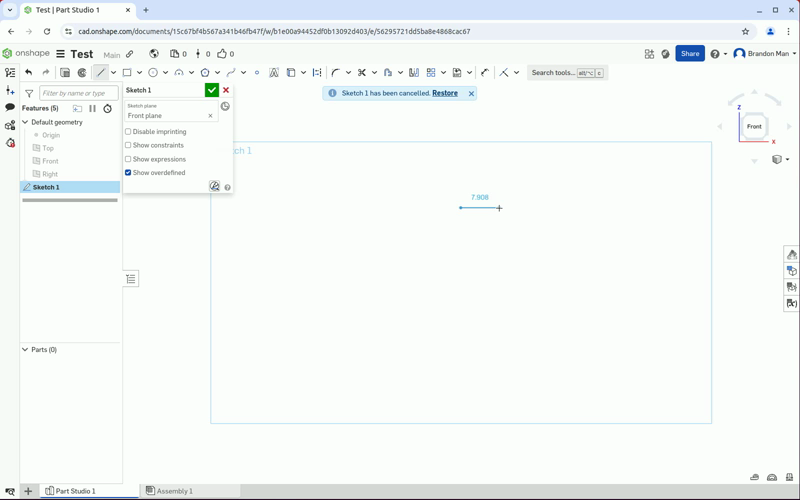
click(499, 207)
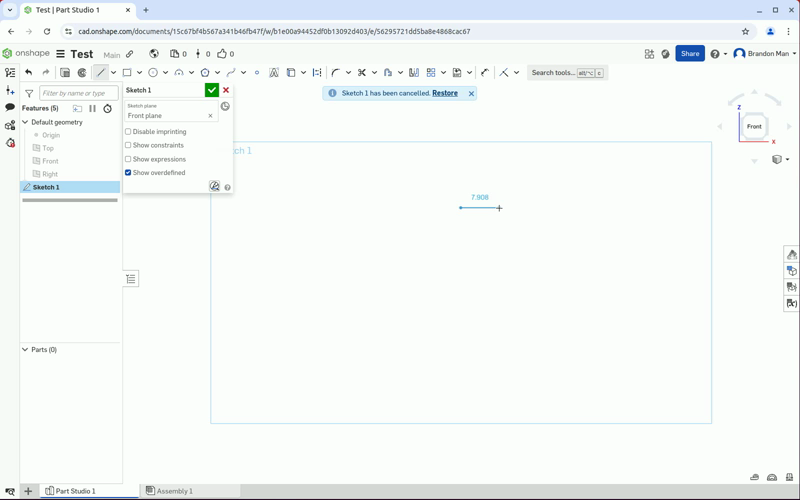
key_up(shift)
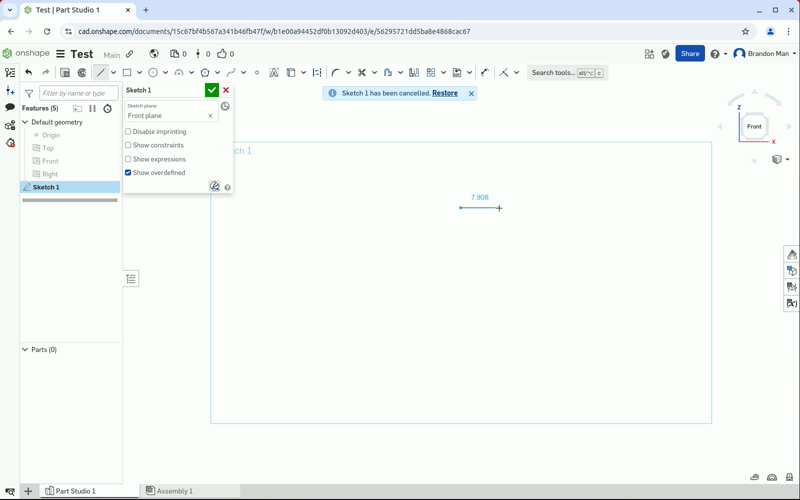
key_down(shift)
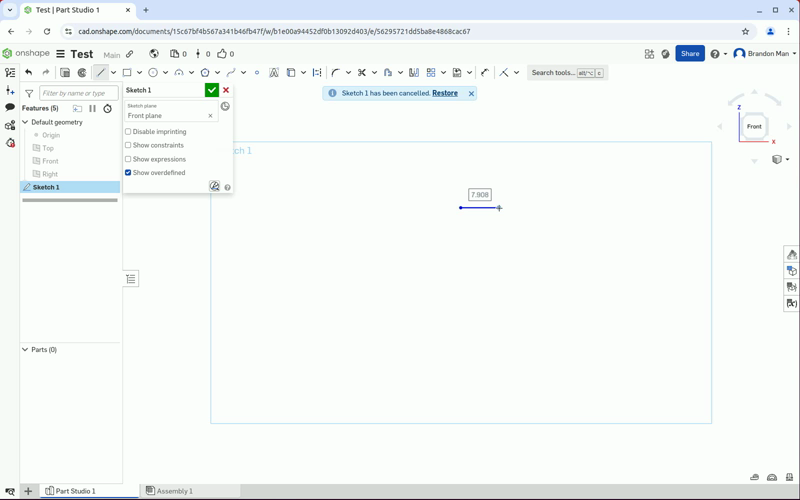
mouse_move(529, 207)
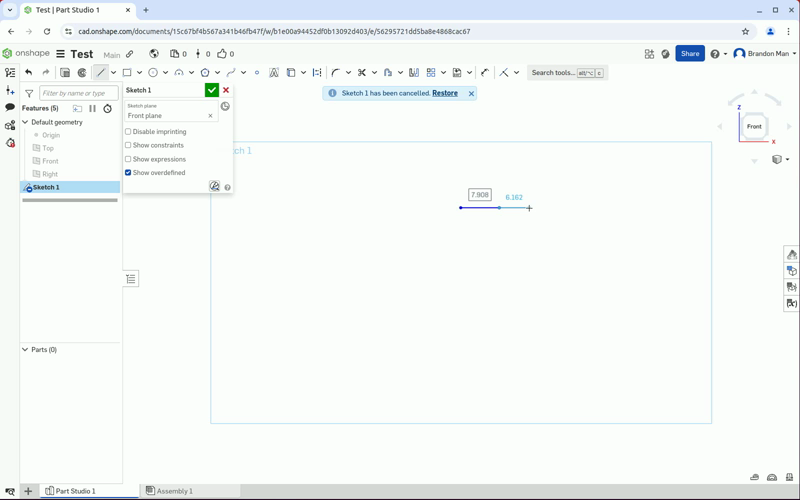
mouse_move(499, 169)
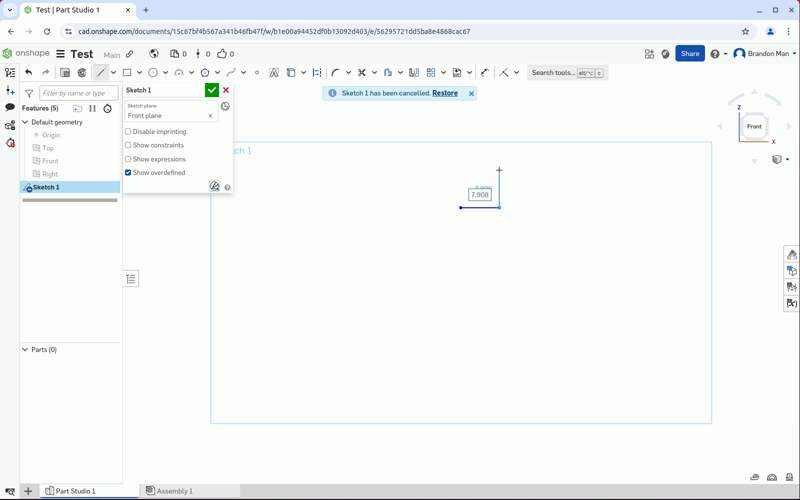
click(499, 169)
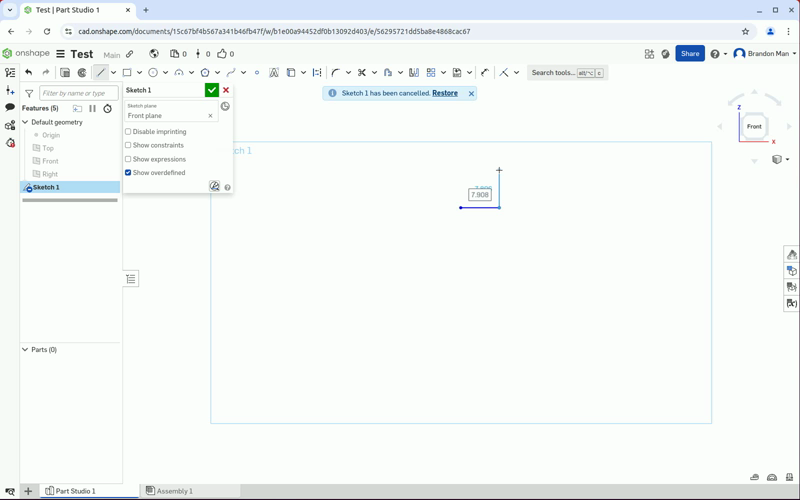
key_up(shift)
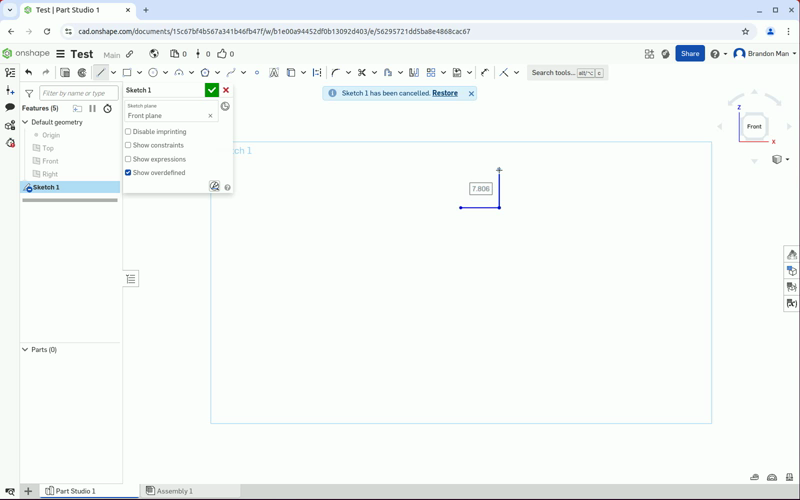
key_down(shift)
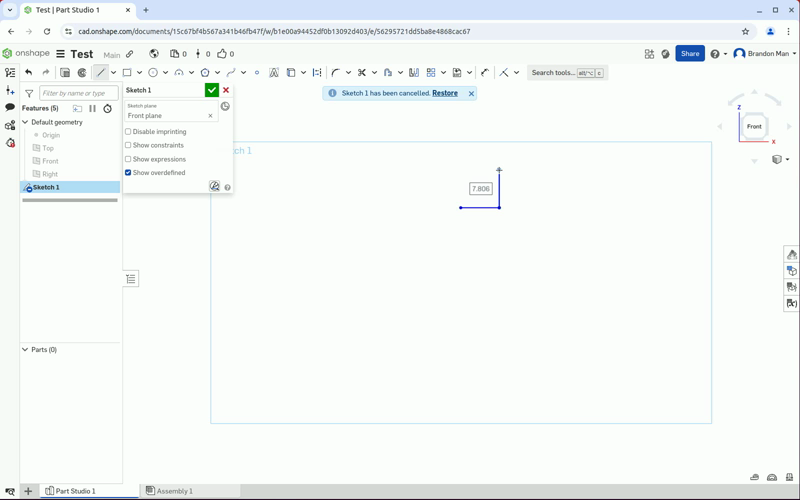
mouse_move(529, 169)
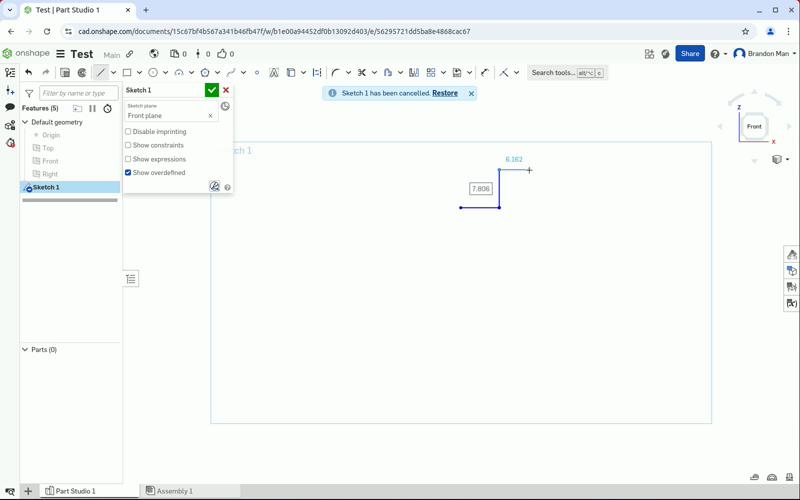
mouse_move(460, 169)
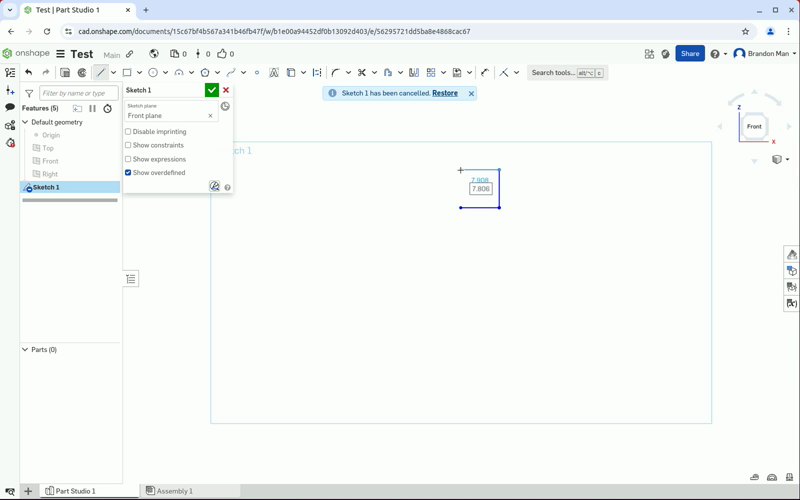
click(460, 169)
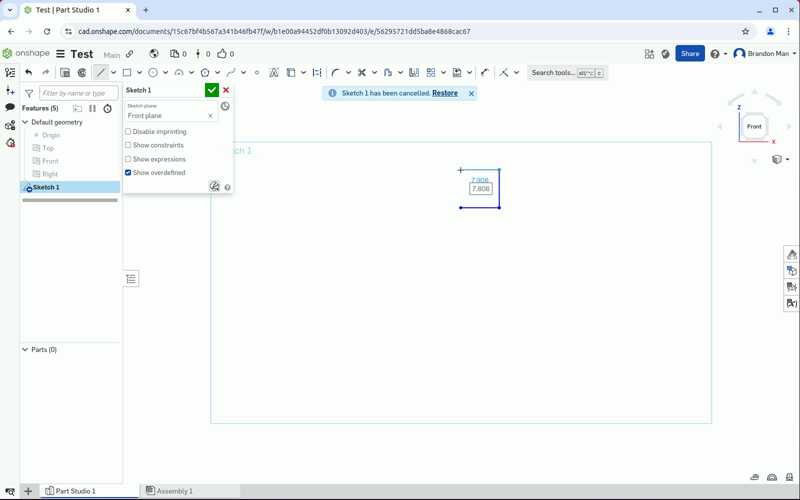
key_up(shift)
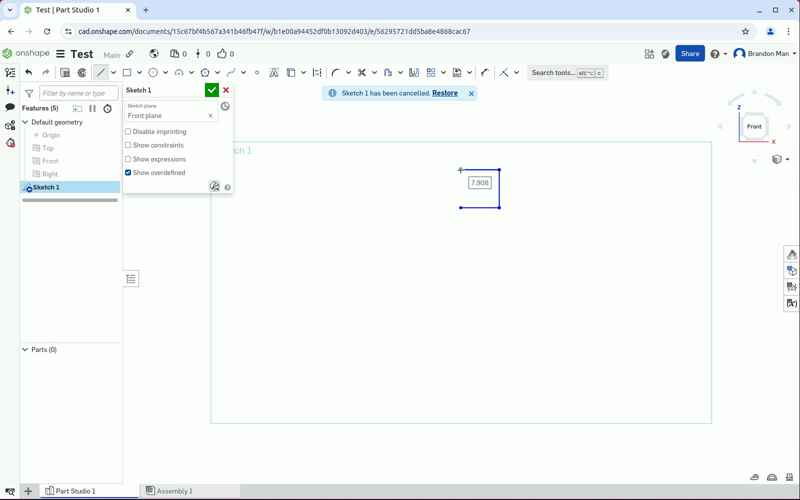
mouse_move(490, 169)
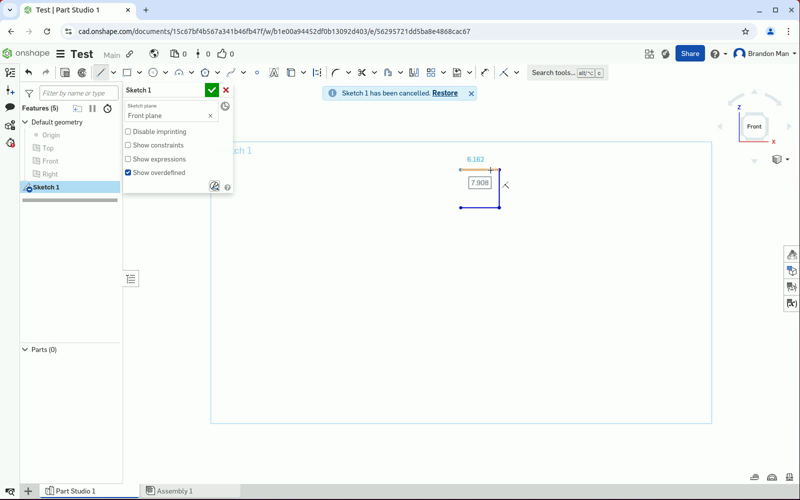
key_down(shift)
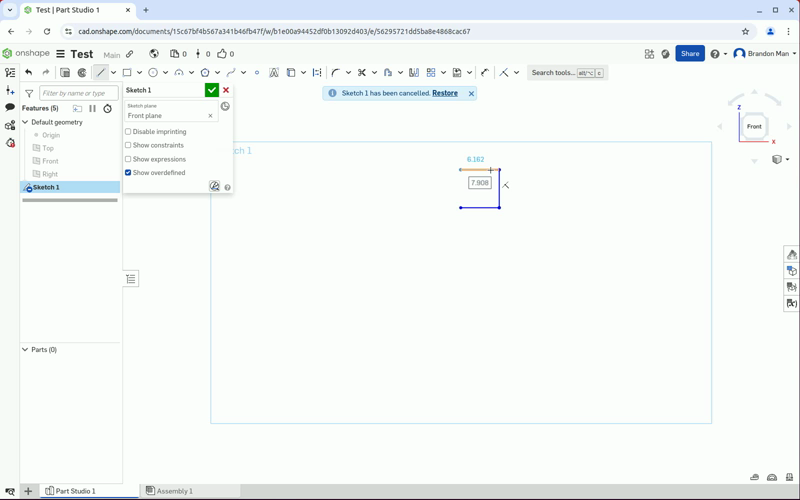
mouse_move(460, 207)
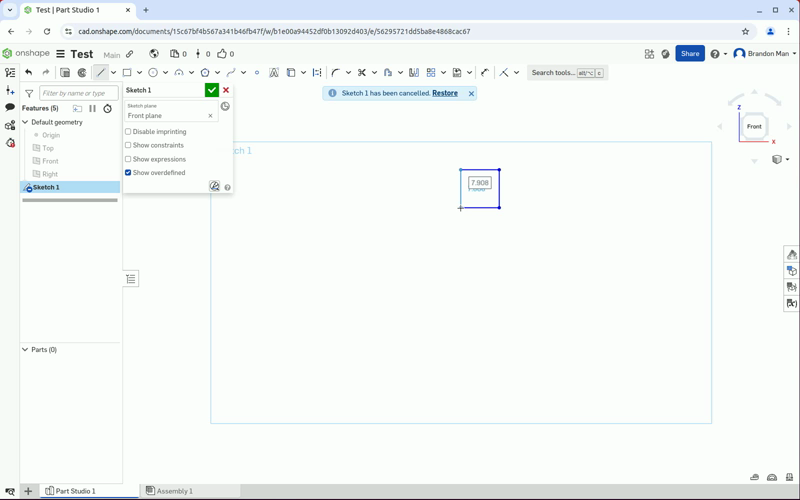
key_up(shift)
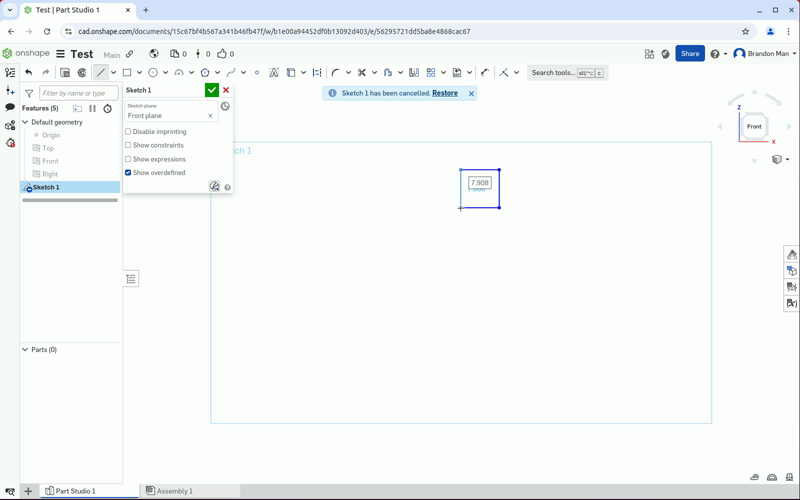
click(460, 207)
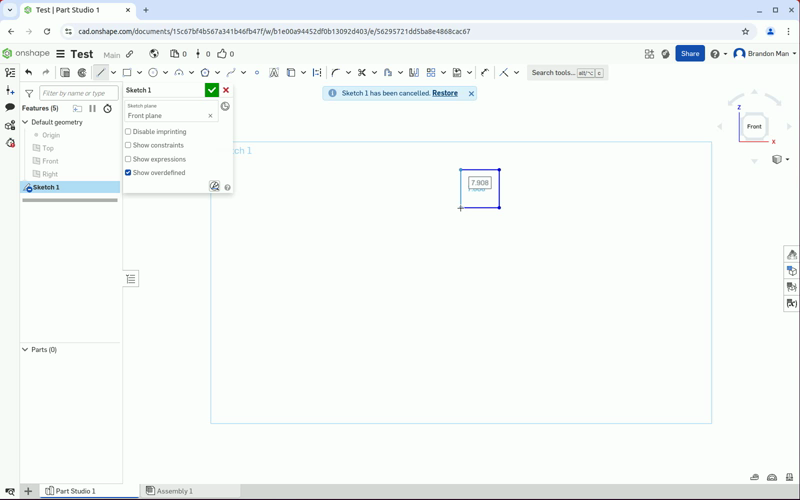
key(esc)
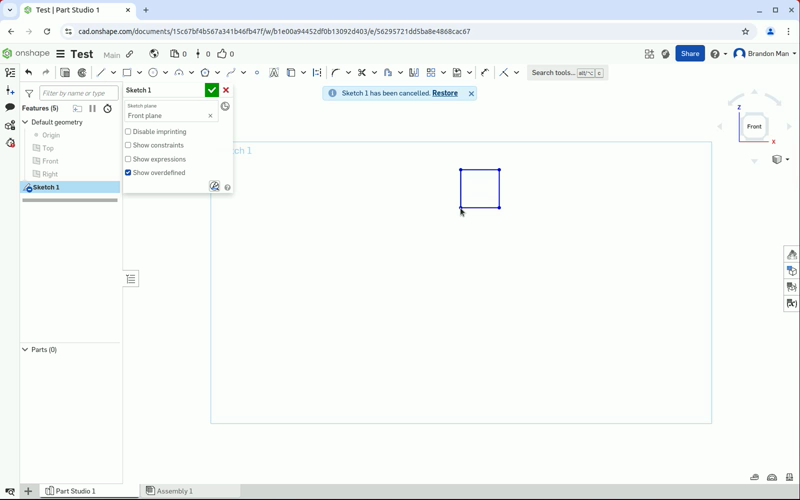
mouse_move(467, 187)
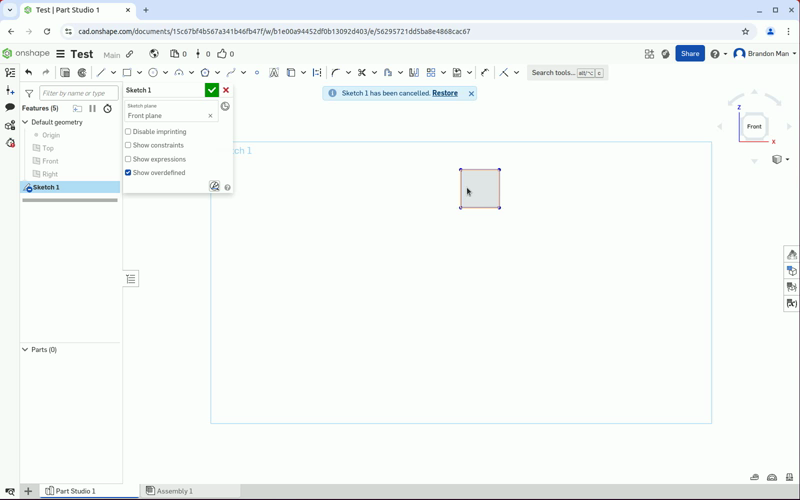
scroll(6)
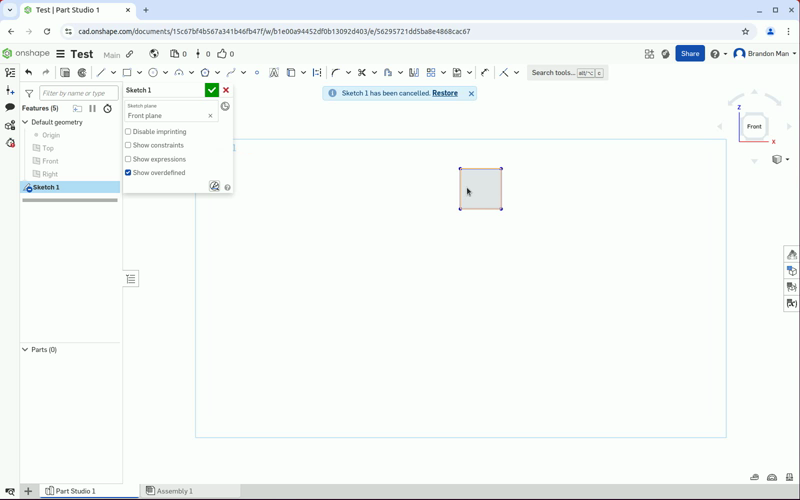
scroll(6)
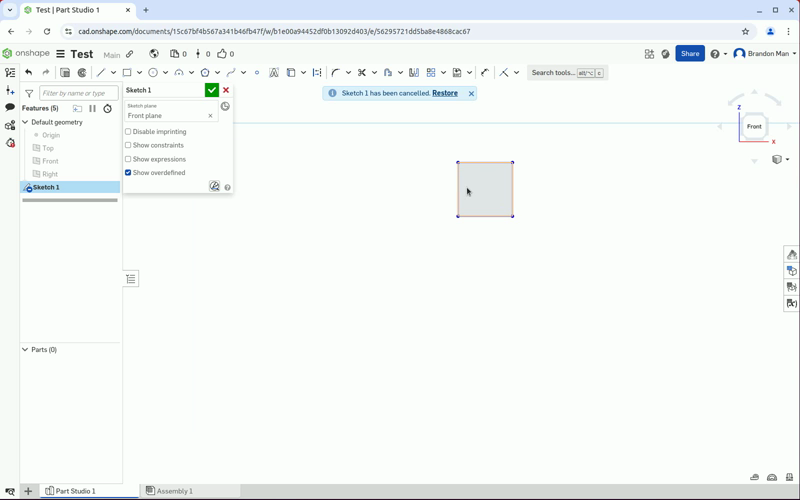
scroll(6)
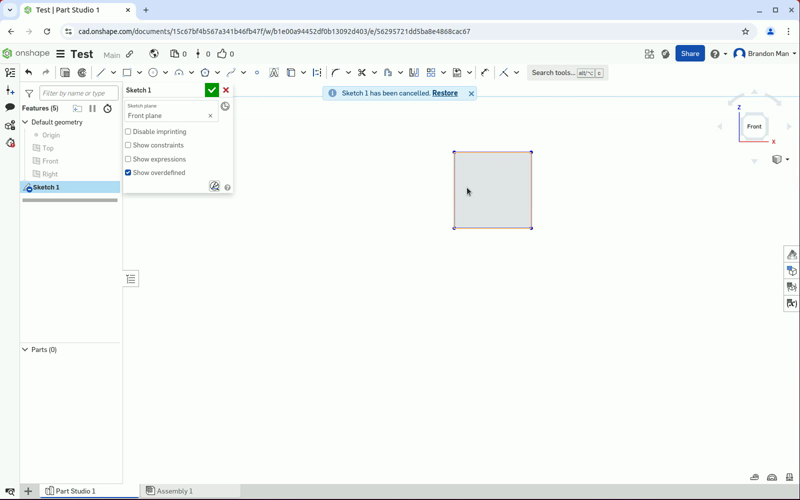
scroll(6)
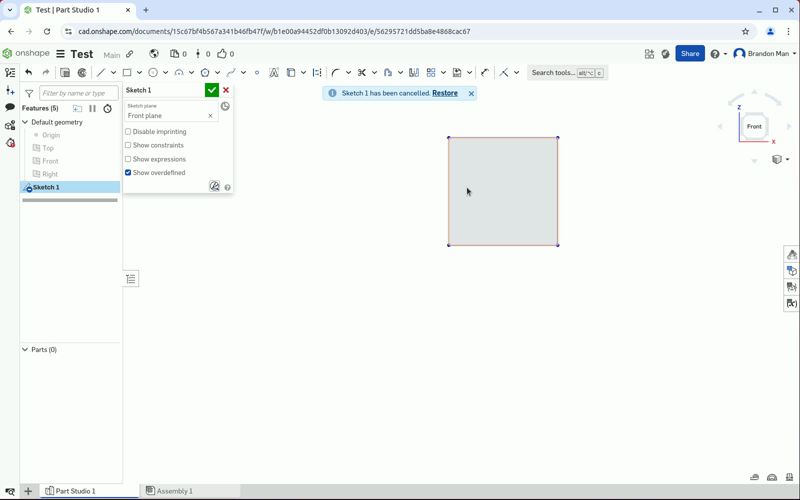
scroll(6)
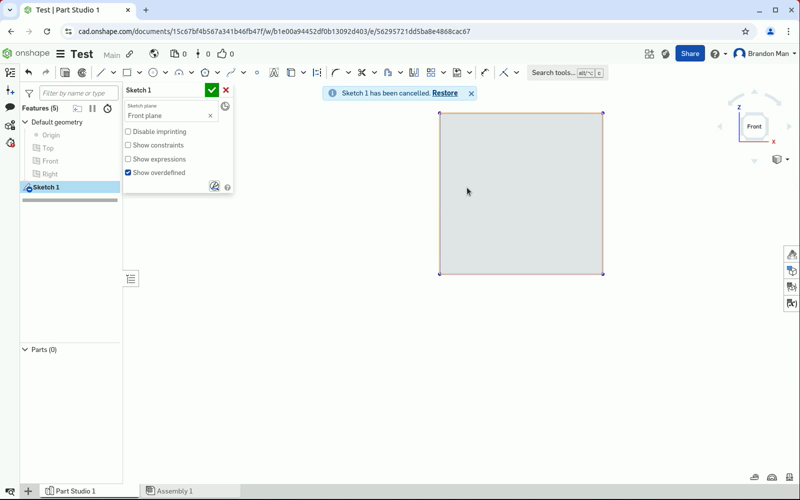
scroll(6)
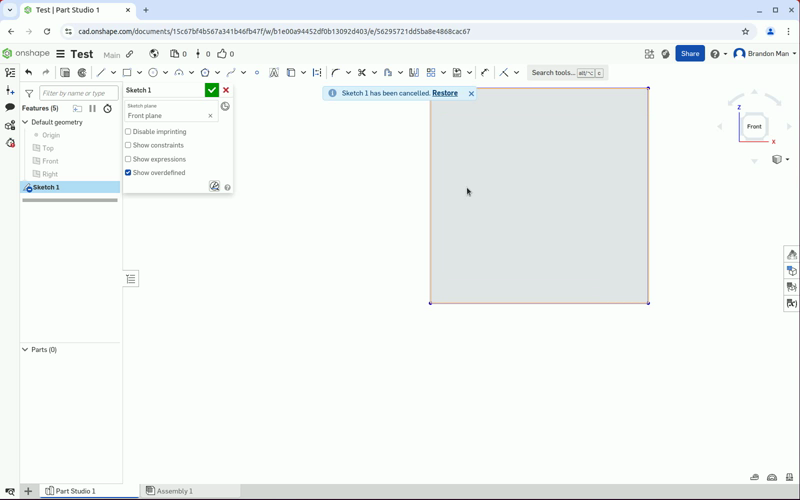
scroll(6)
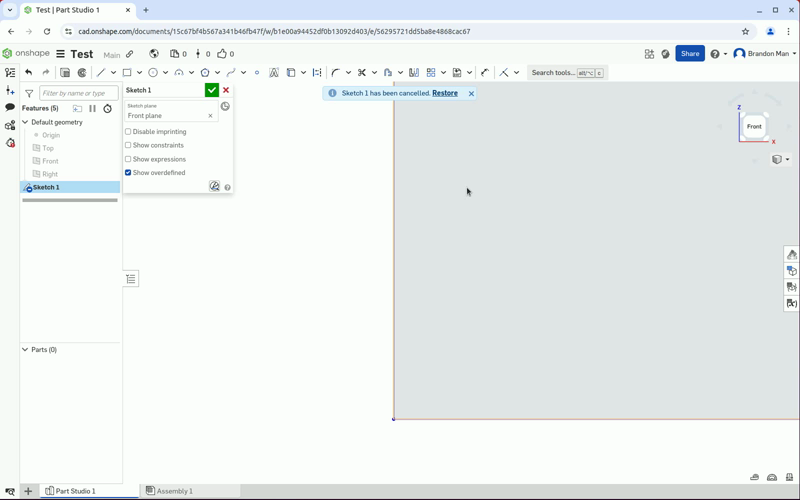
click(467, 187)
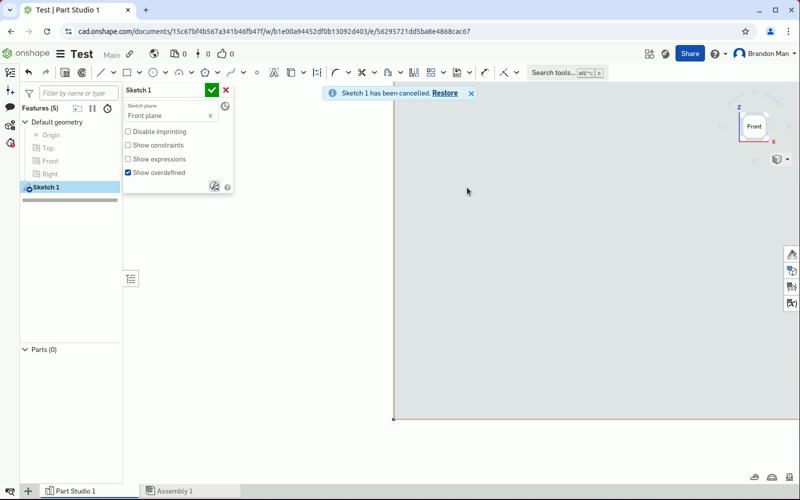
scroll(-6)
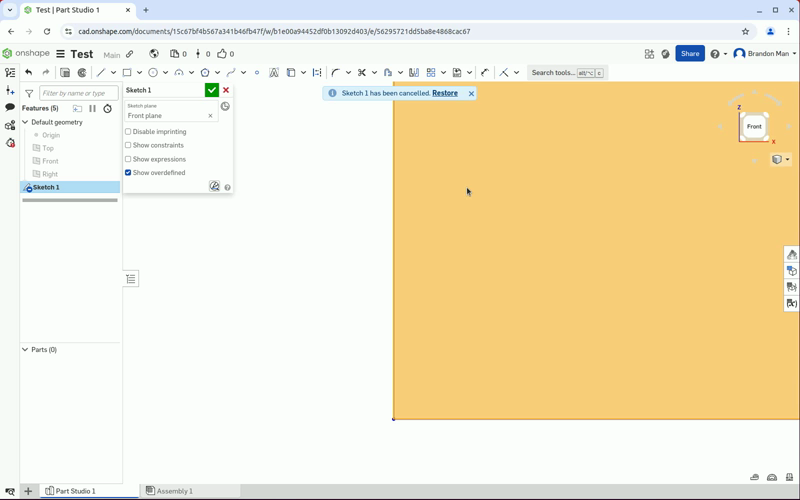
scroll(-6)
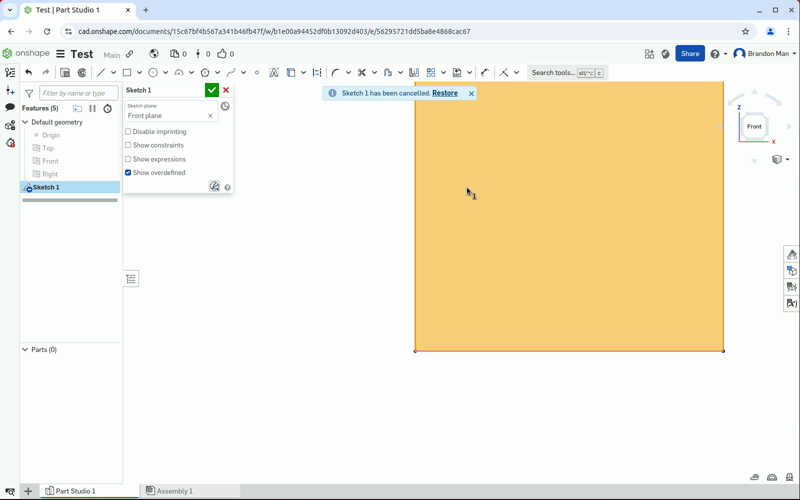
scroll(-6)
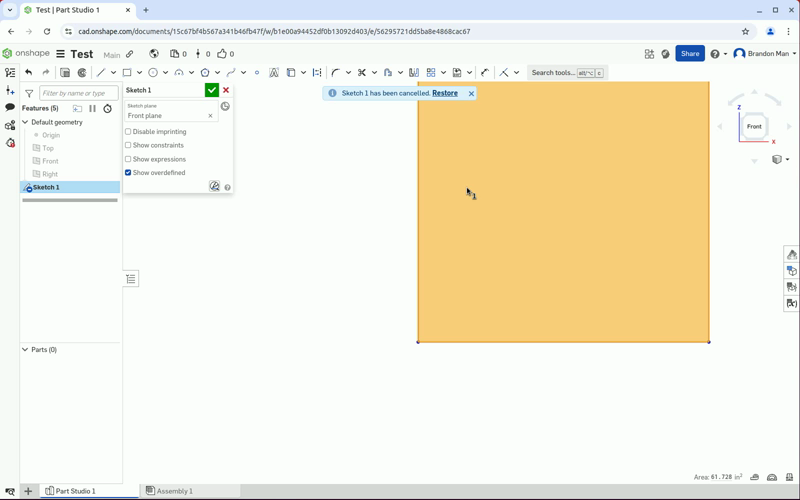
scroll(-6)
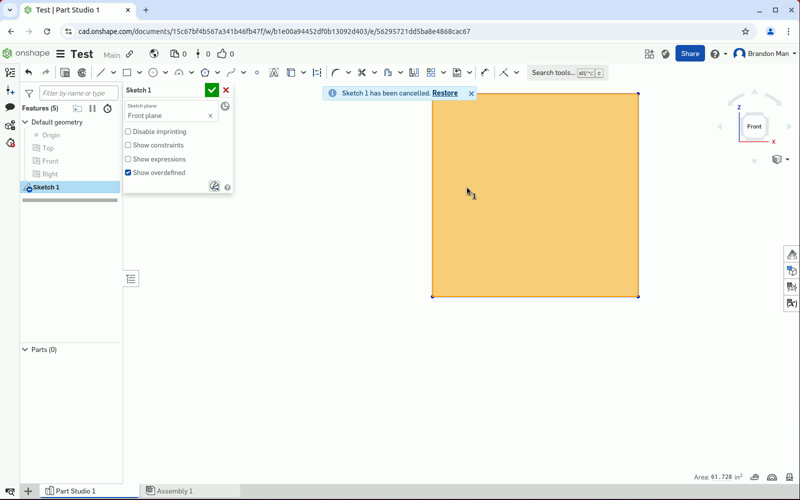
scroll(-6)
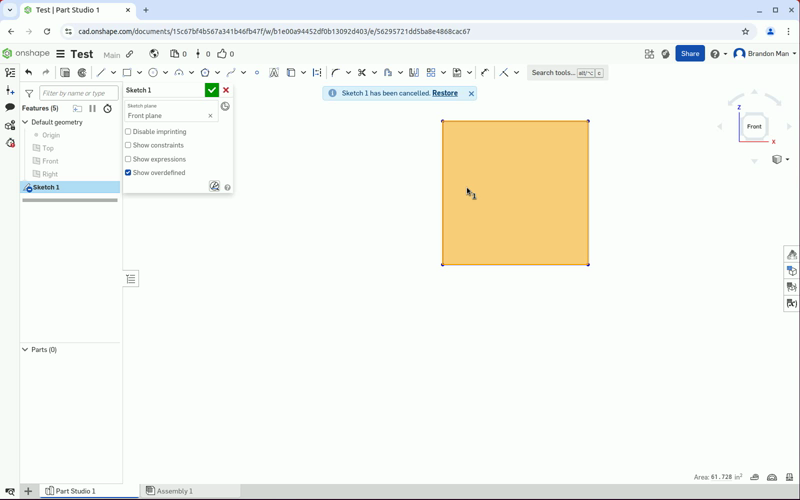
scroll(-6)
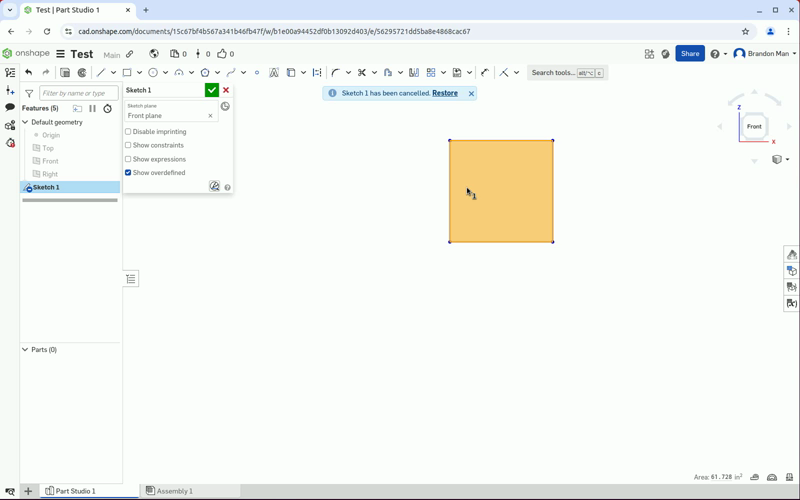
scroll(-6)
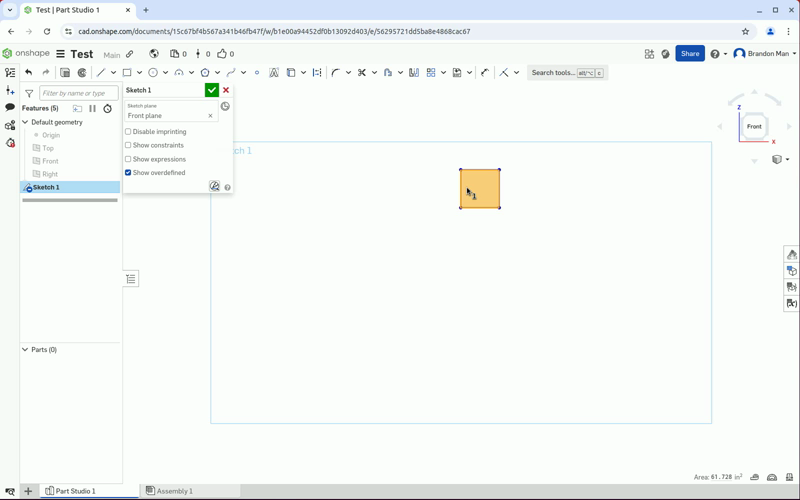
mouse_move(73, 352)
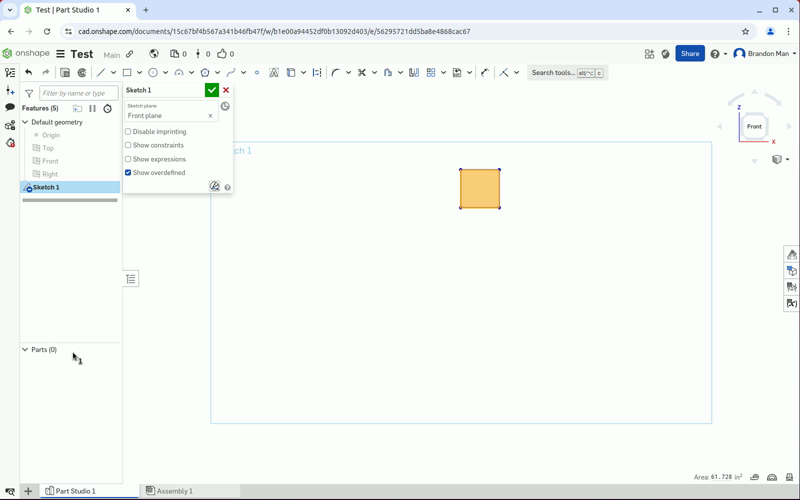
key(shift+y)
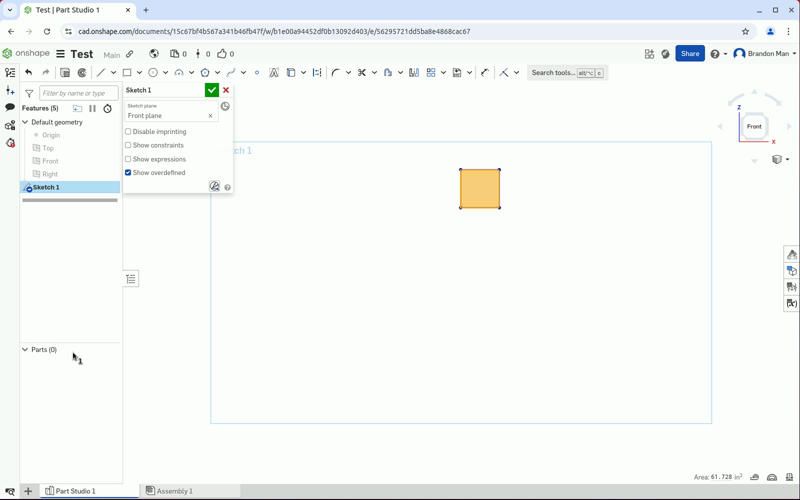
key(shift+e)
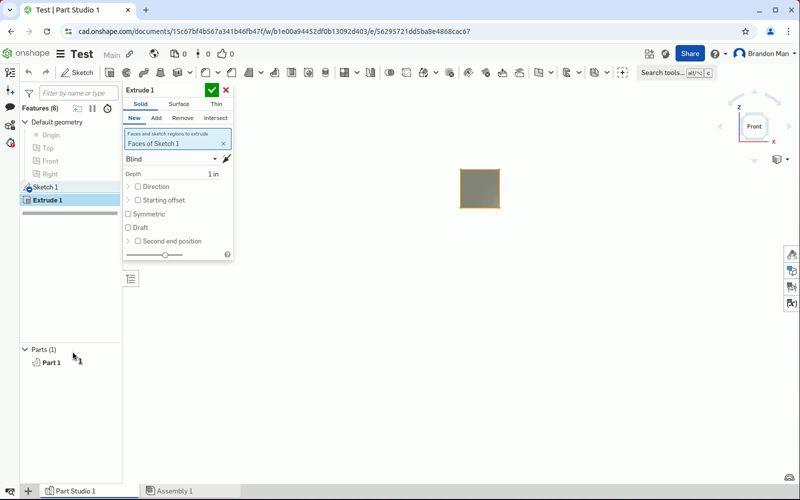
mouse_move(143, 106)
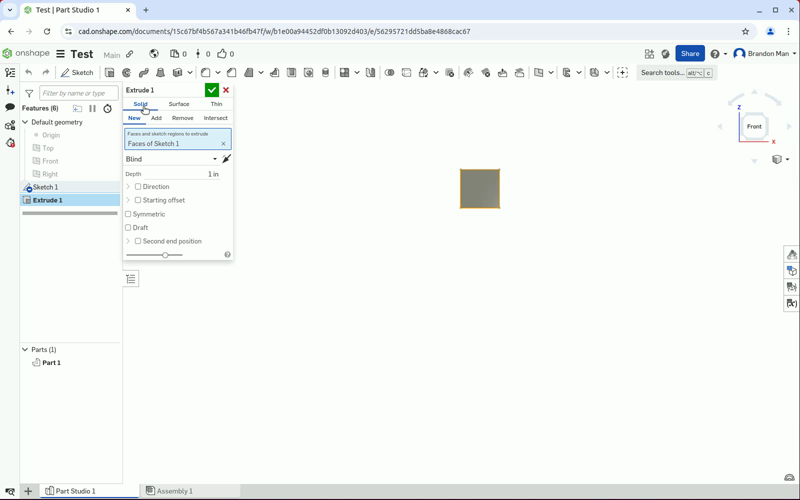
click(143, 106)
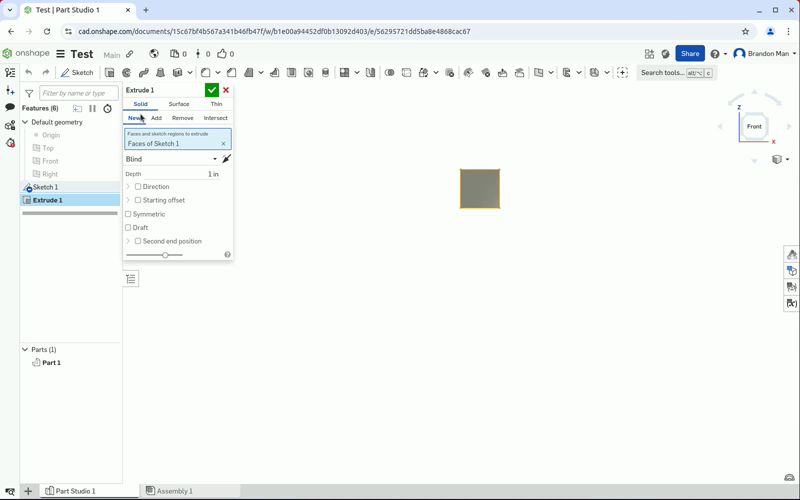
mouse_move(137, 120)
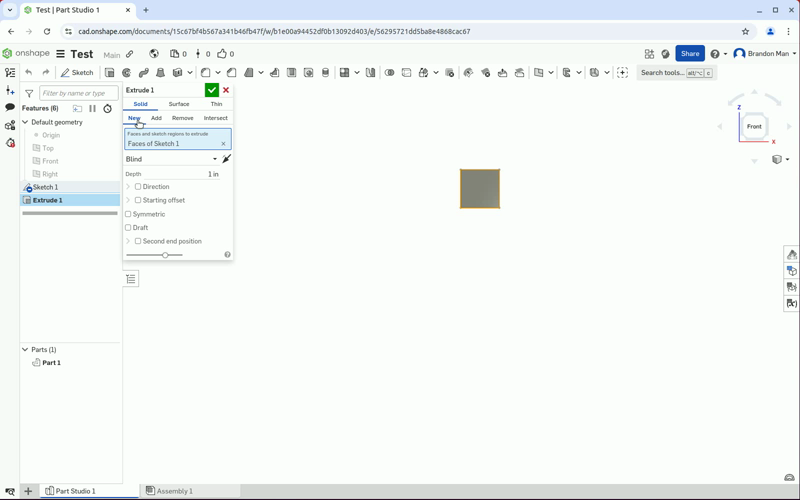
click(137, 120)
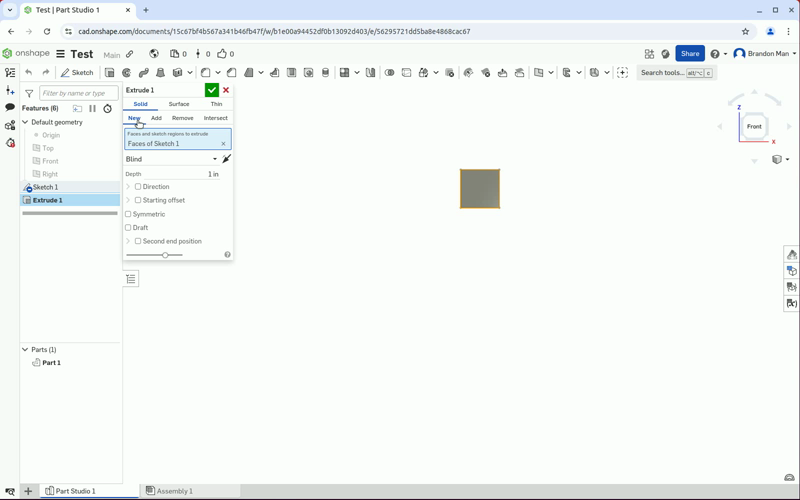
key(tab, 4)
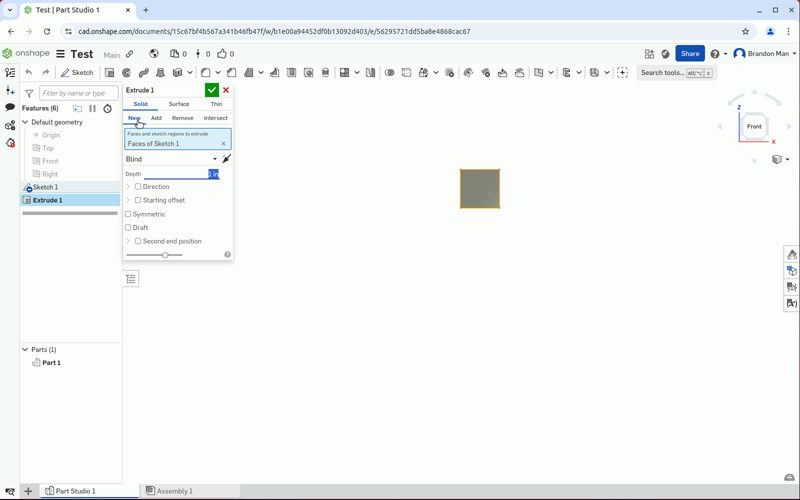
text(7.703)
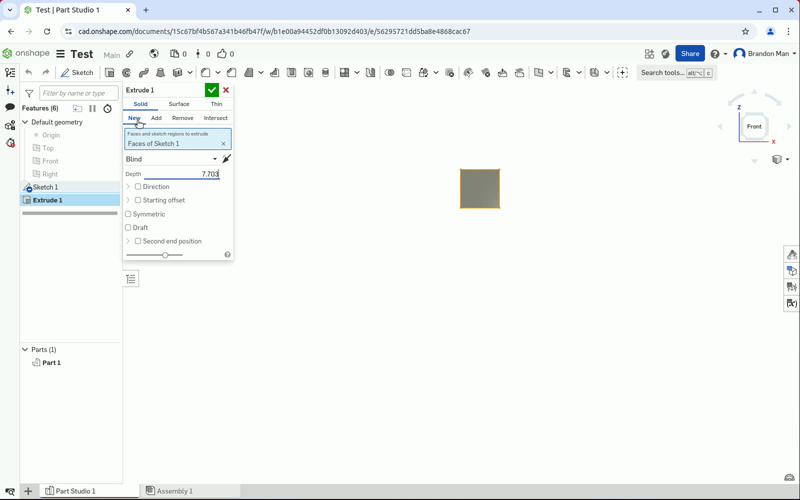
key(enter)
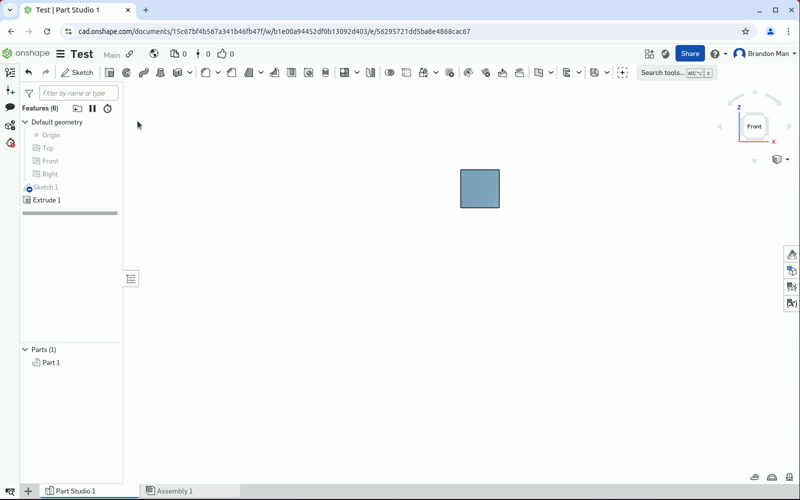
key(shift+h)
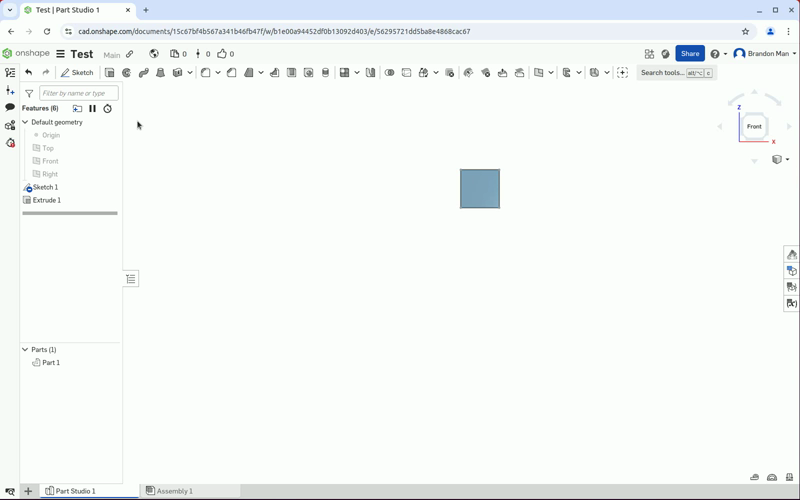
key(shift+h)
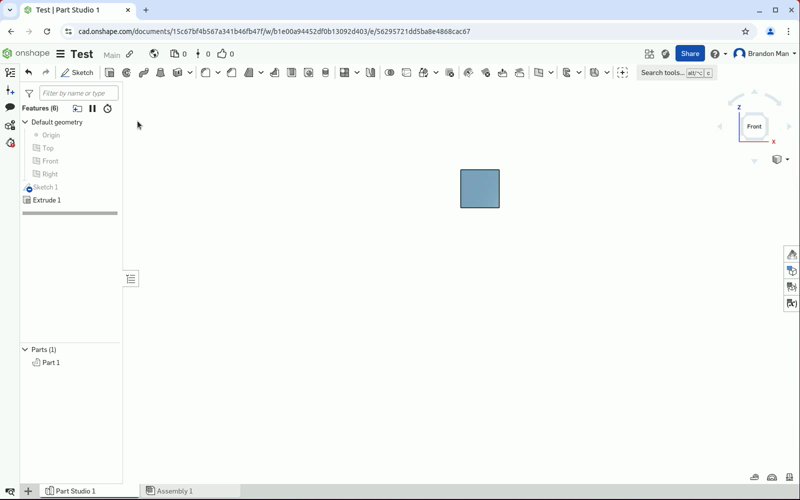
mouse_move(73, 189)
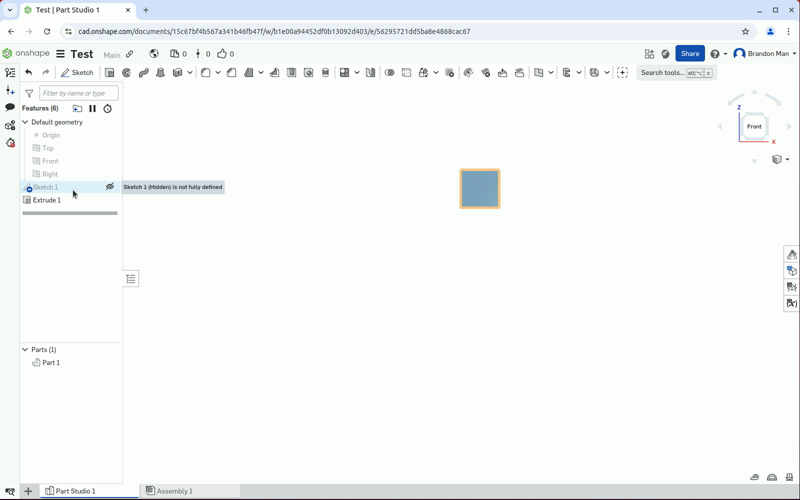
click(73, 189)
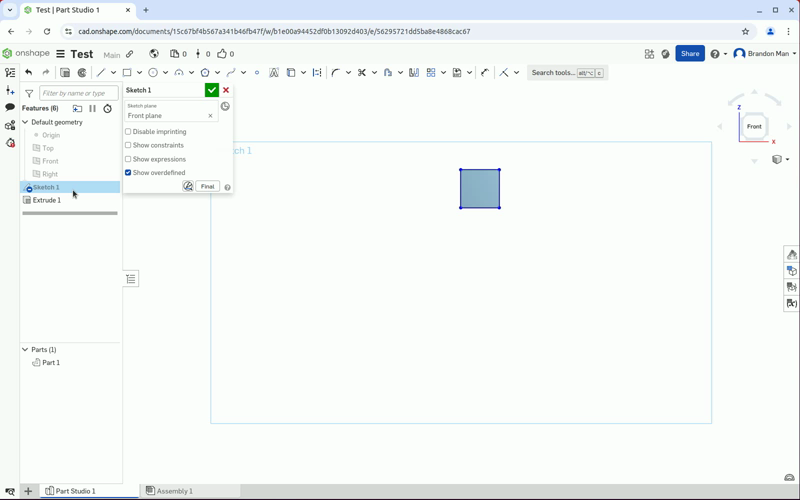
mouse_move(229, 92)
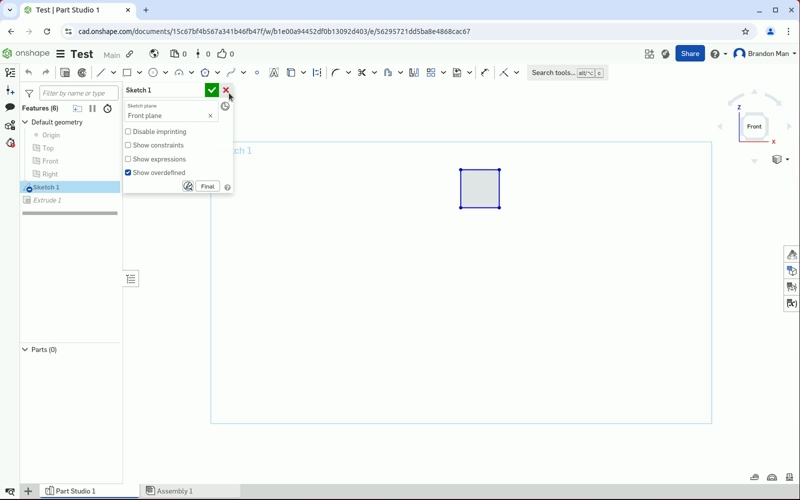
click(229, 92)
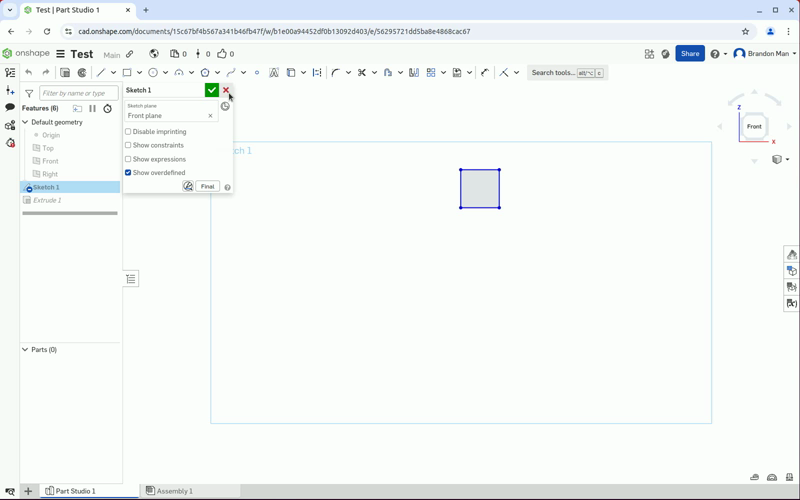
key(shift+s)
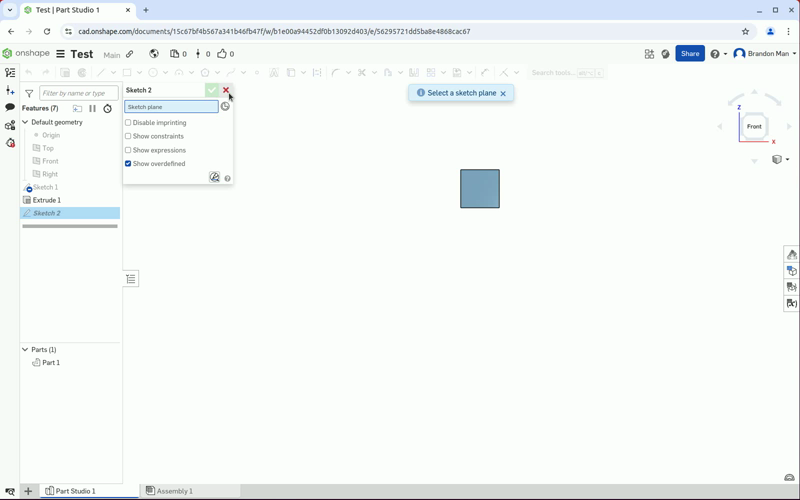
mouse_move(73, 163)
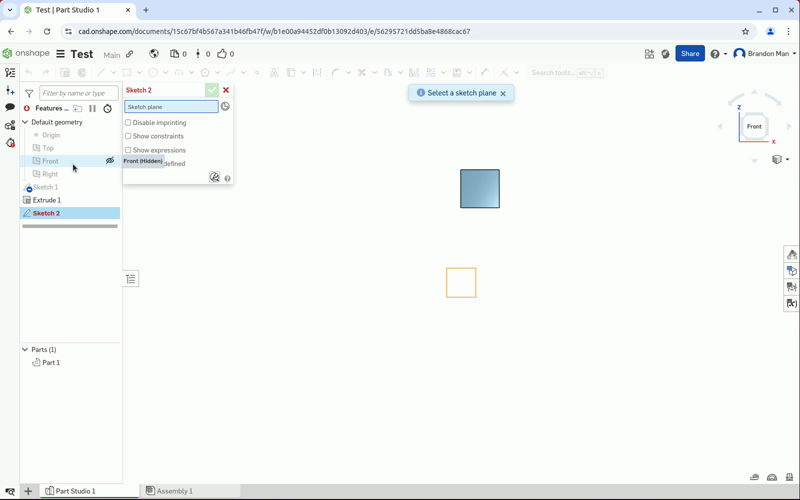
click(73, 163)
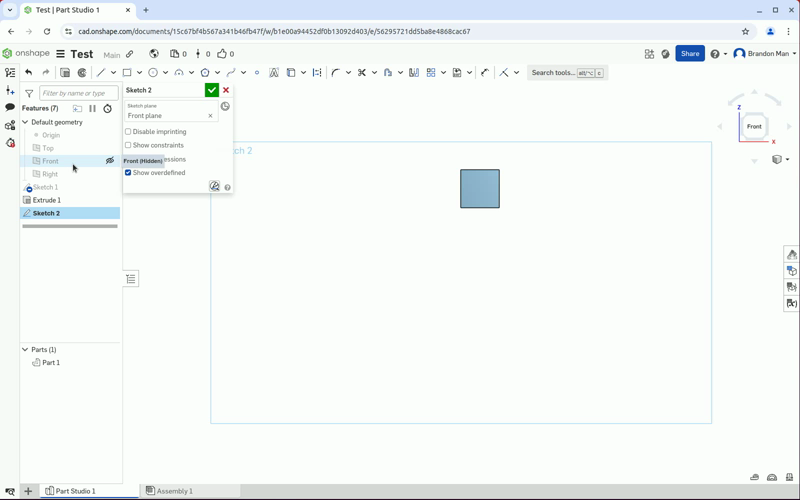
mouse_move(73, 352)
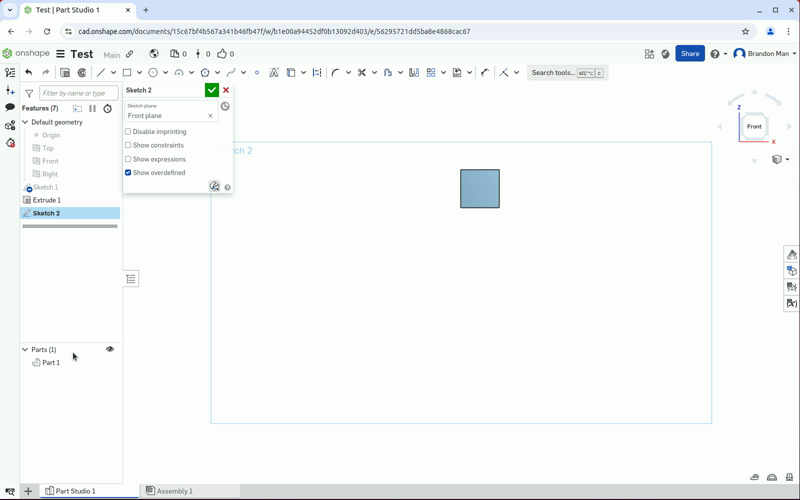
key(y)
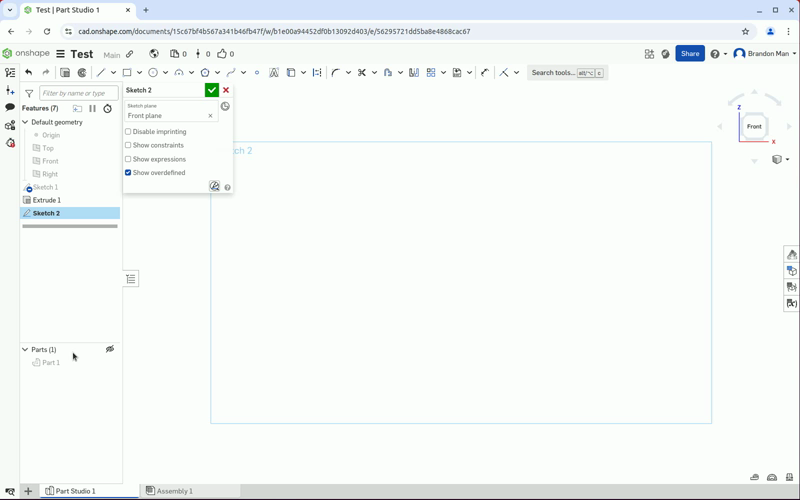
key(l)
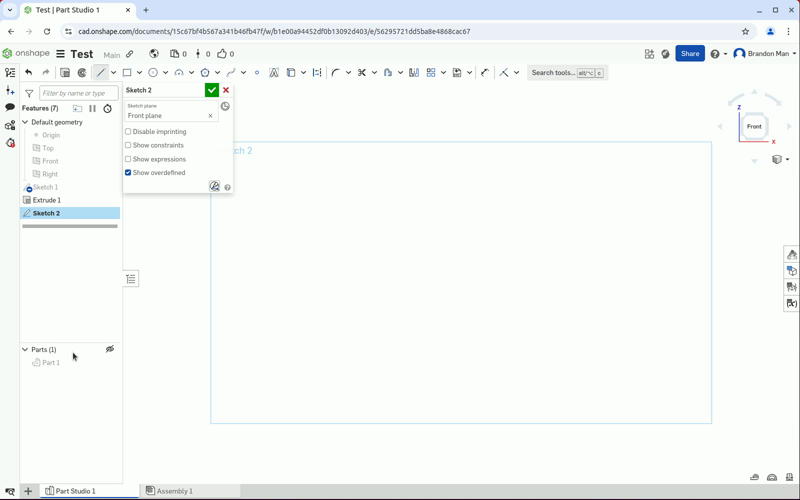
key_down(shift)
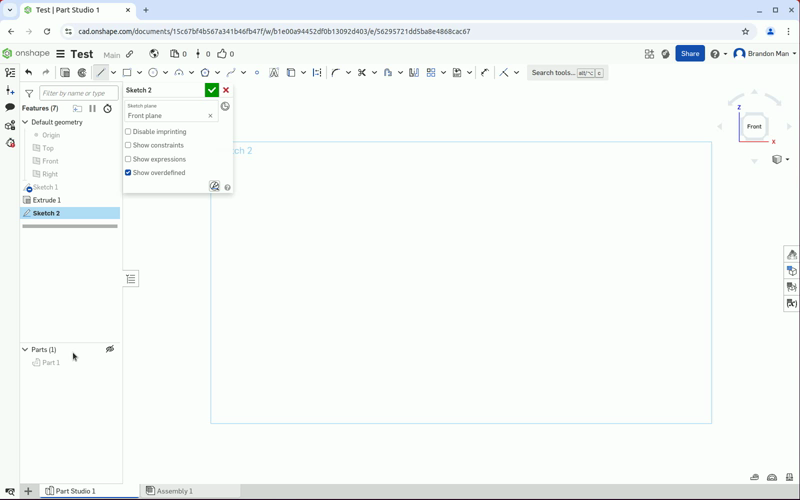
mouse_move(460, 282)
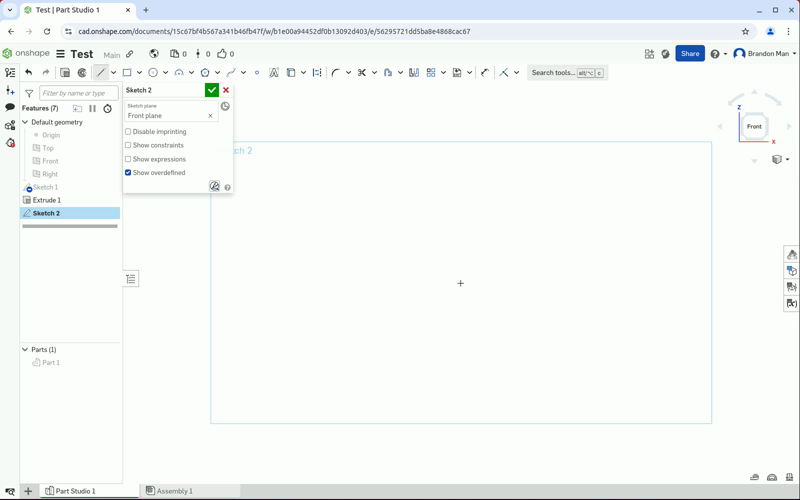
click(460, 282)
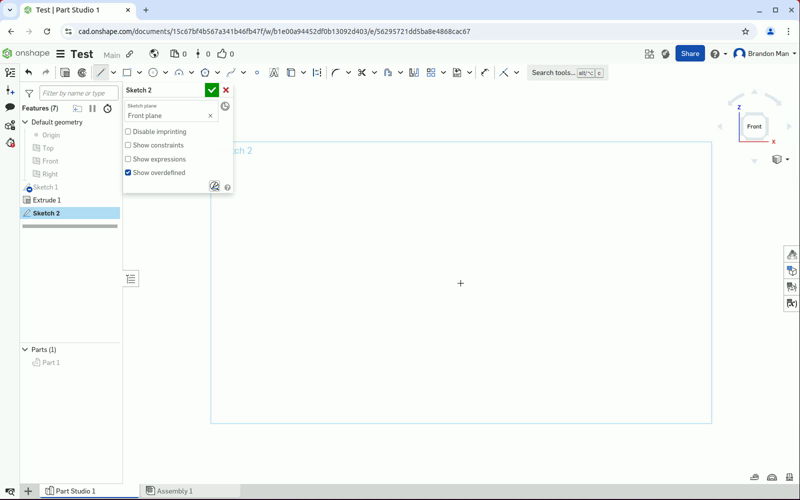
key_up(shift)
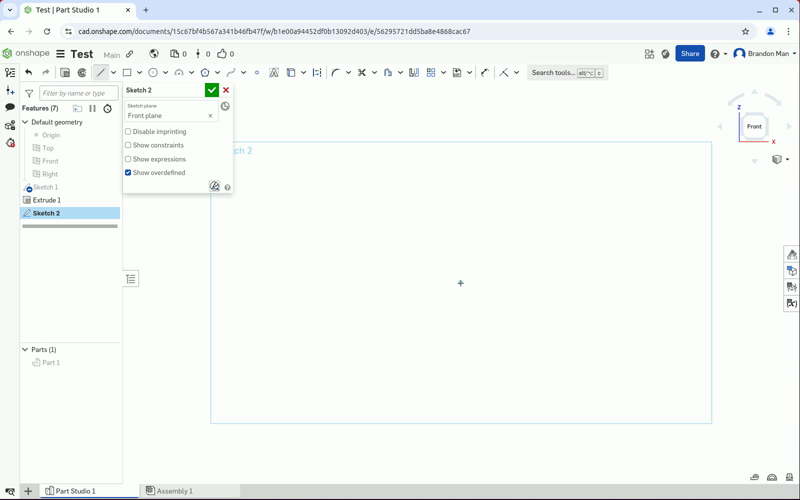
key_down(shift)
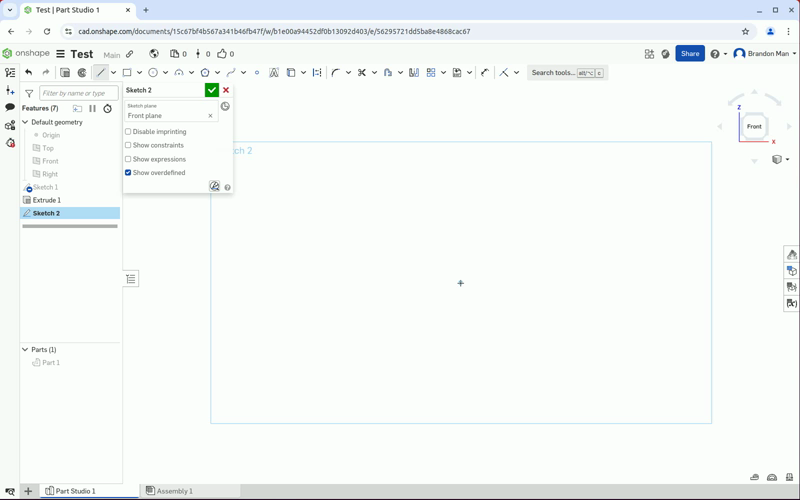
mouse_move(490, 282)
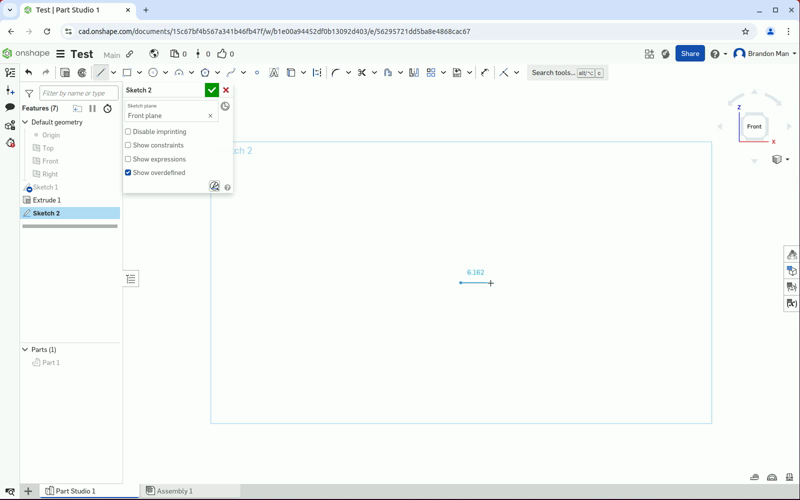
mouse_move(499, 282)
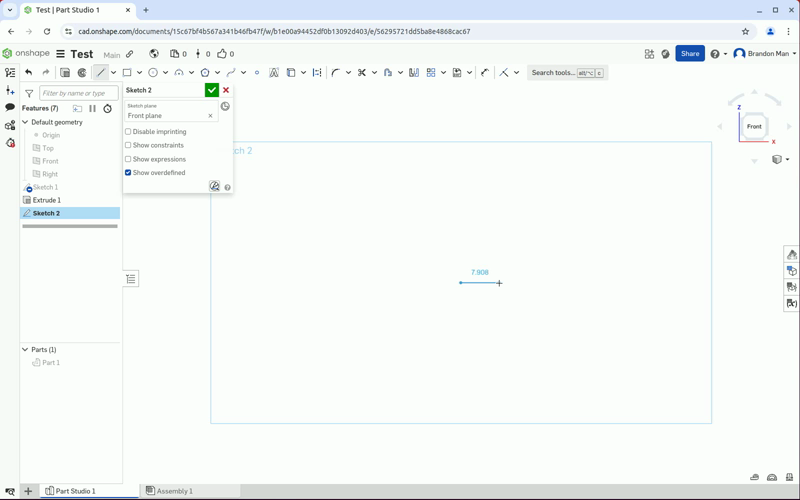
click(499, 282)
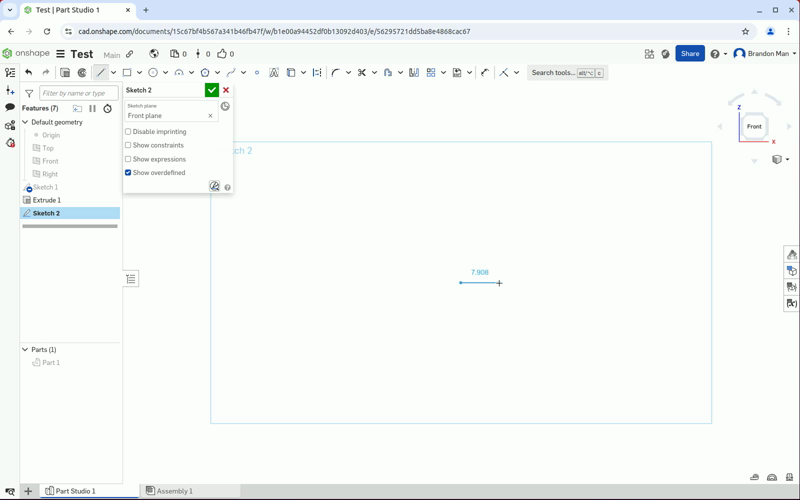
key_up(shift)
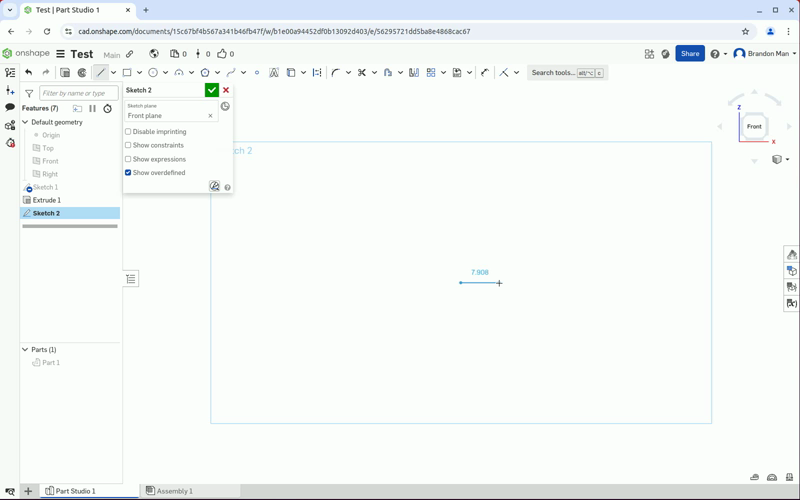
key_down(shift)
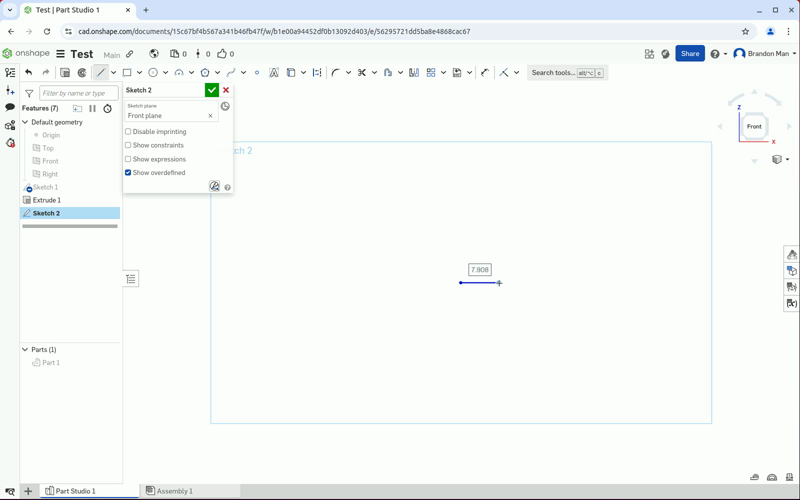
mouse_move(529, 282)
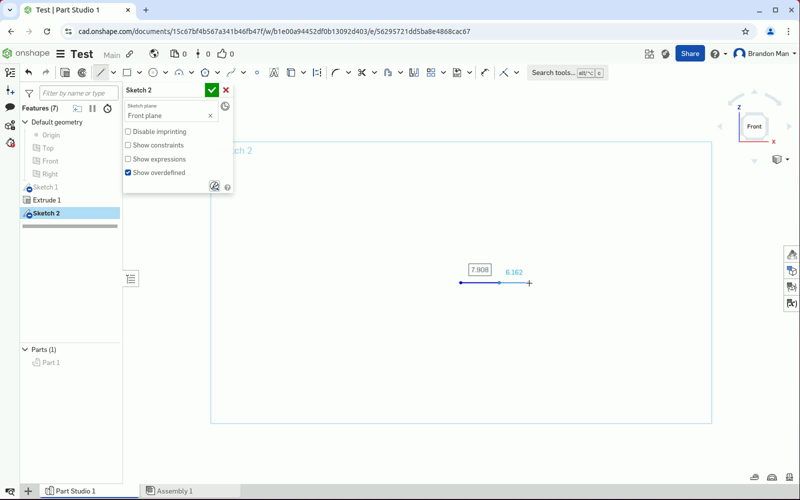
mouse_move(499, 244)
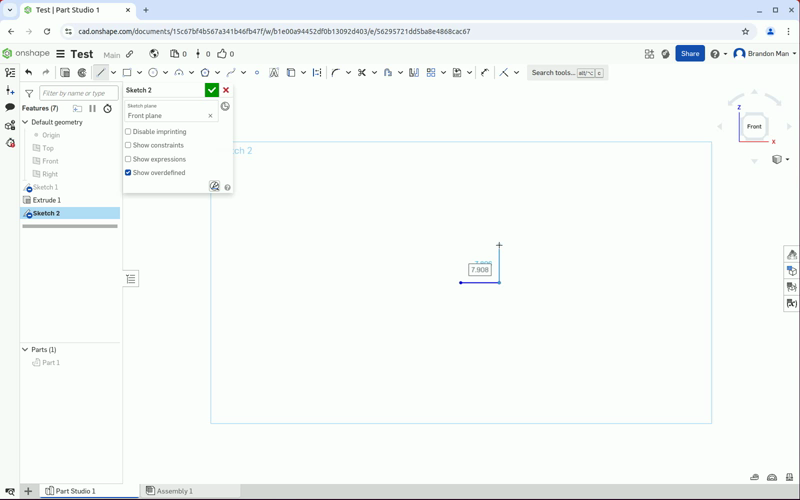
click(499, 244)
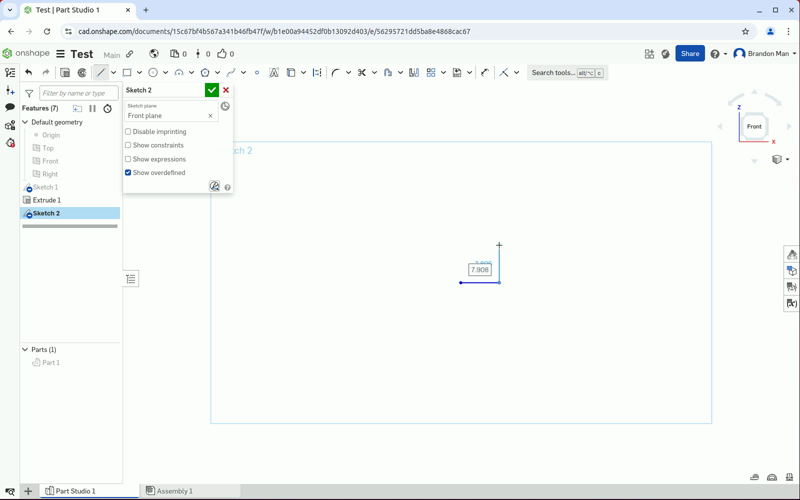
key_up(shift)
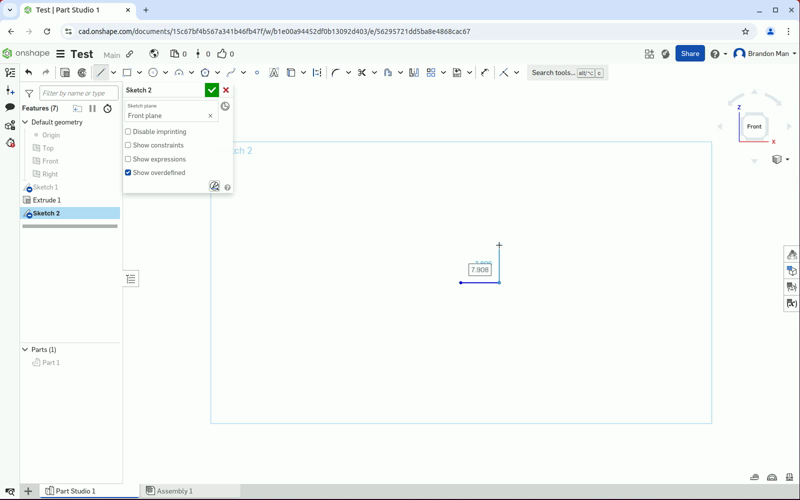
key_down(shift)
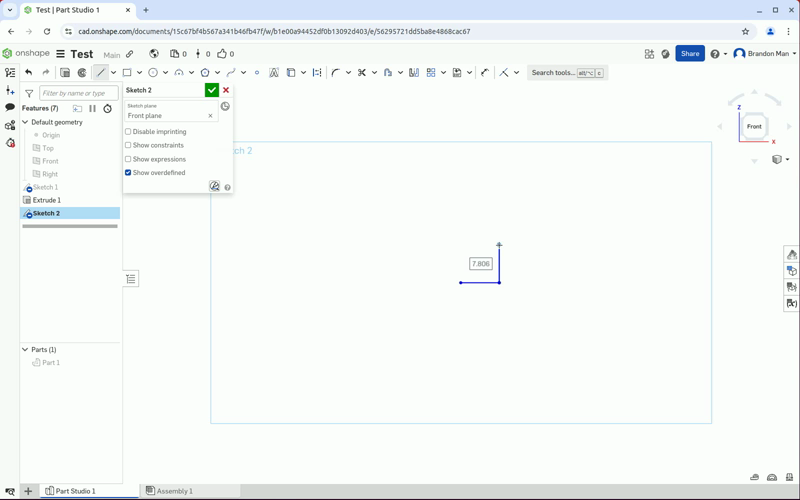
mouse_move(529, 244)
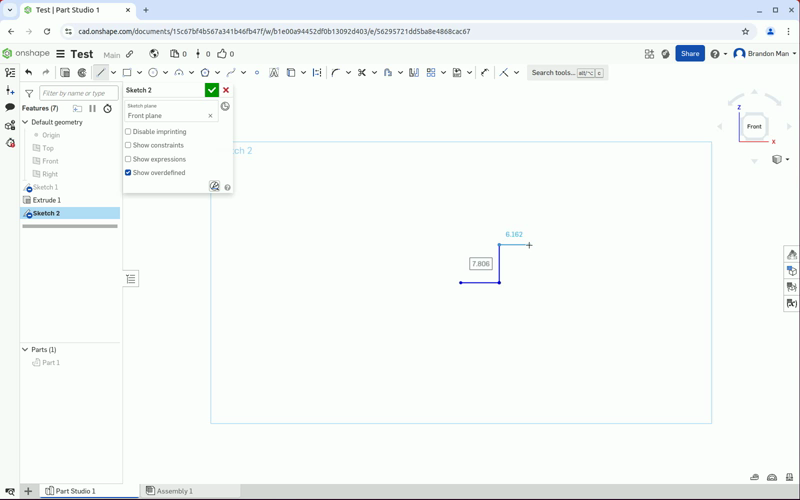
mouse_move(460, 244)
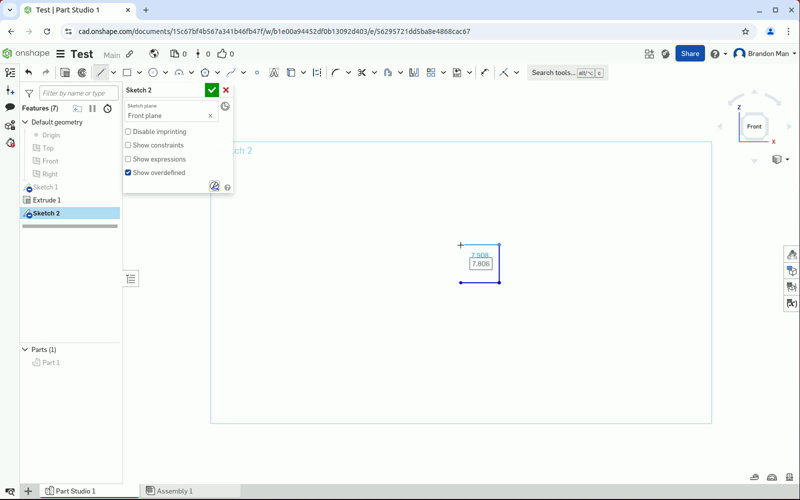
click(460, 244)
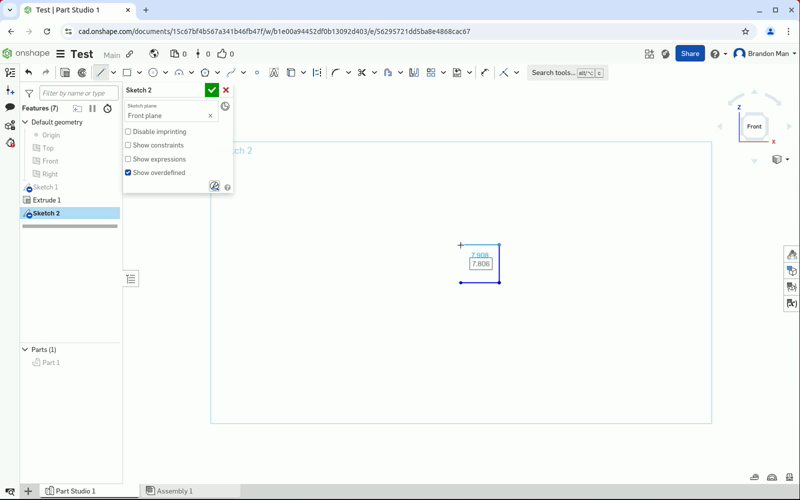
key_up(shift)
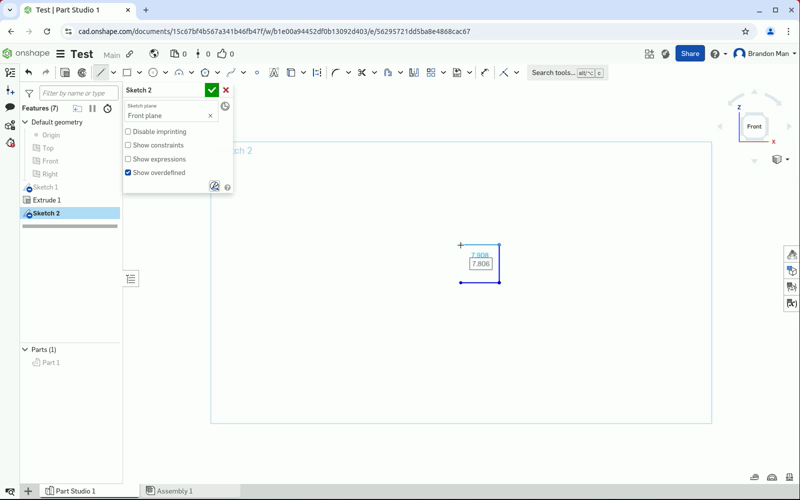
mouse_move(490, 244)
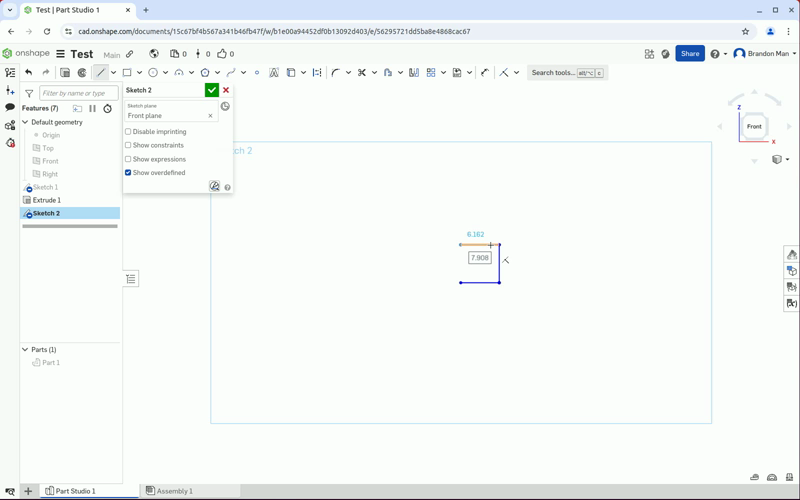
key_down(shift)
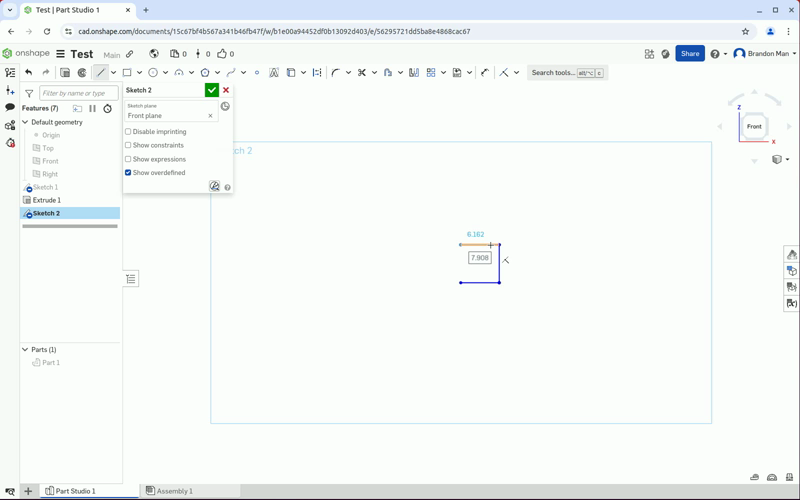
mouse_move(460, 282)
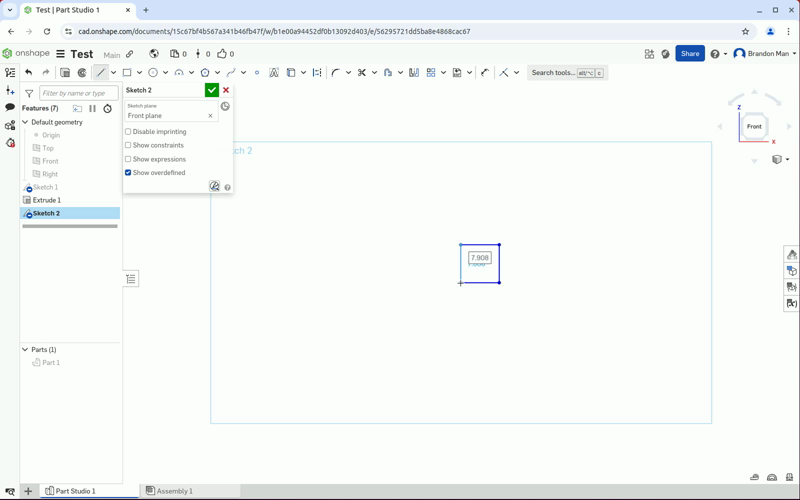
key_up(shift)
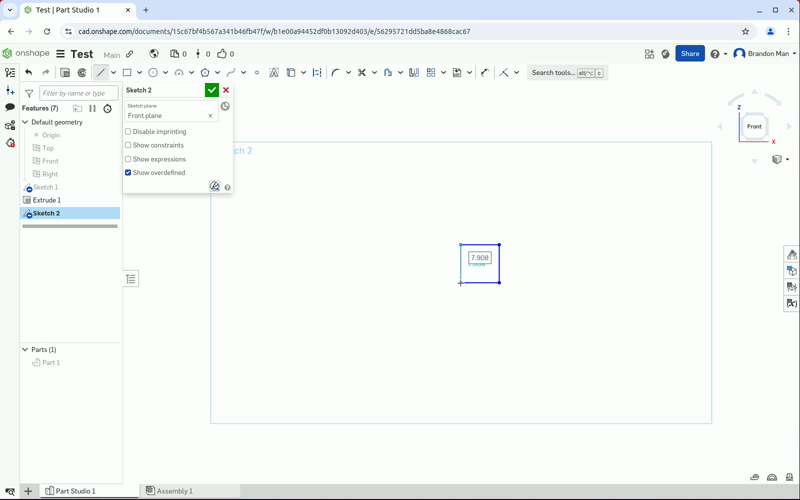
click(460, 282)
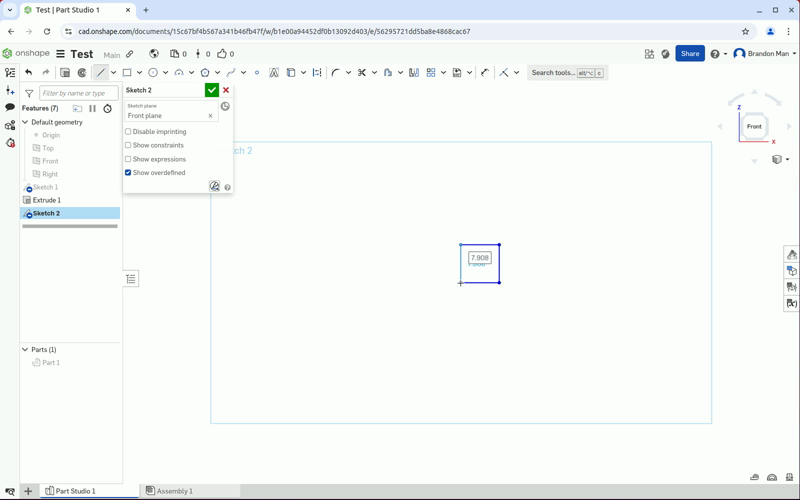
key(esc)
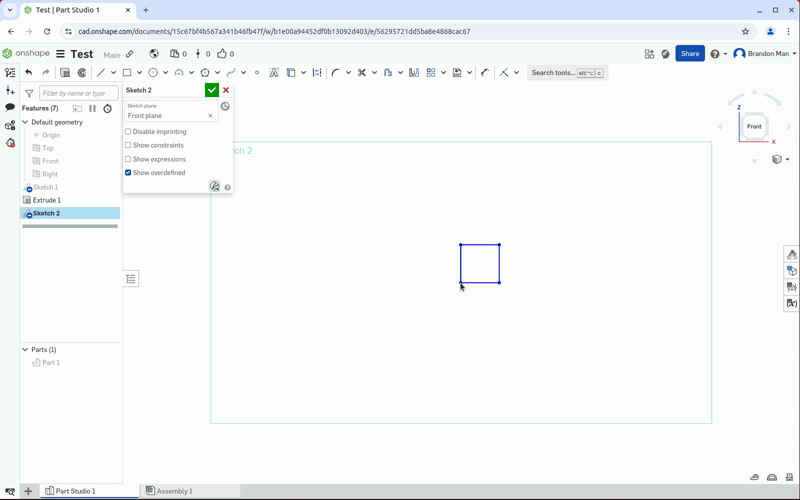
mouse_move(474, 246)
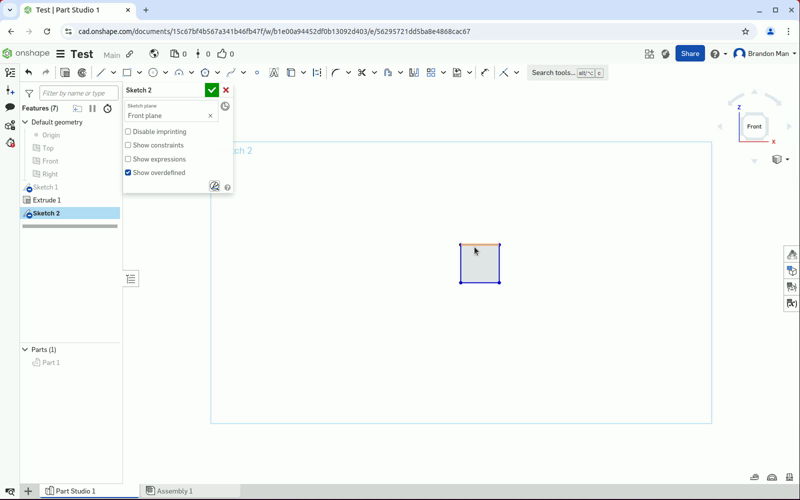
scroll(6)
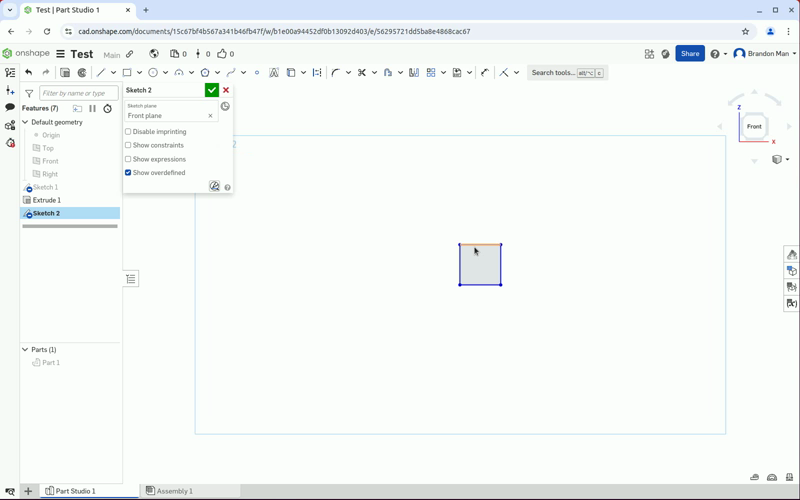
scroll(6)
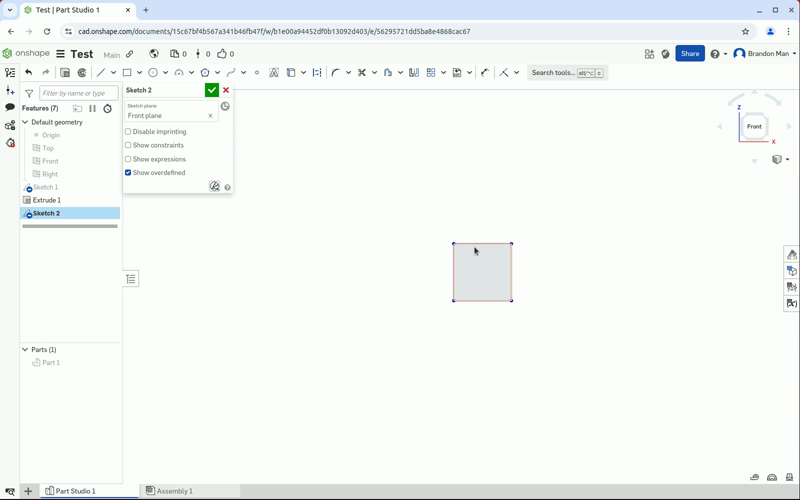
scroll(6)
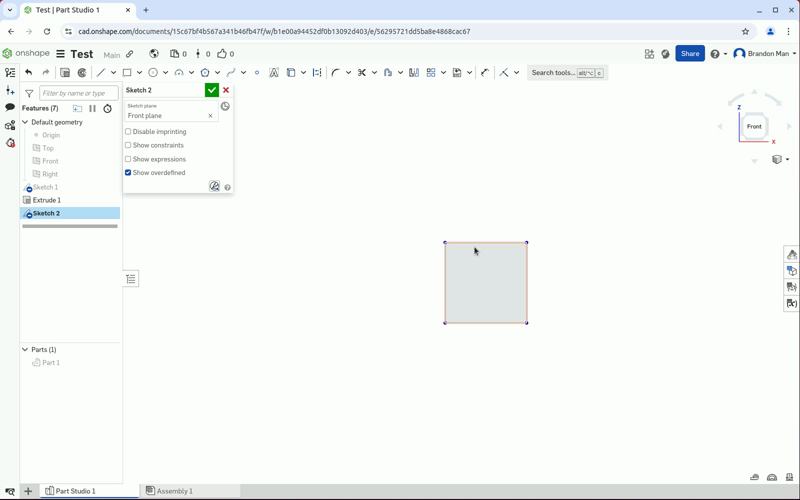
scroll(6)
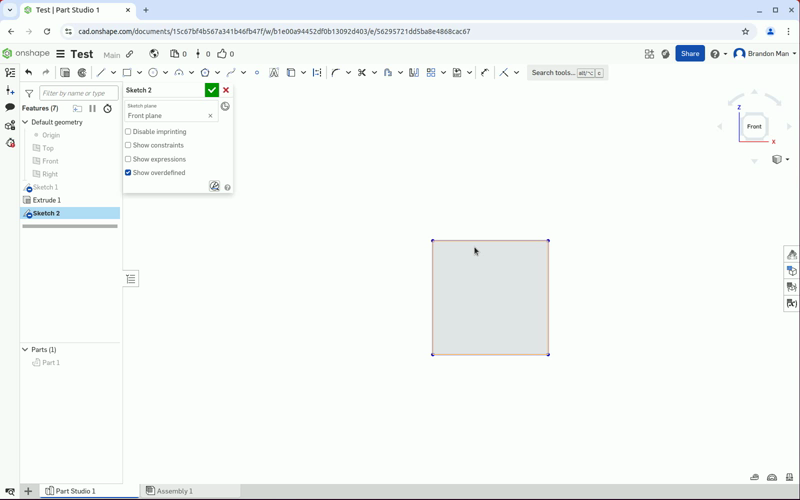
scroll(6)
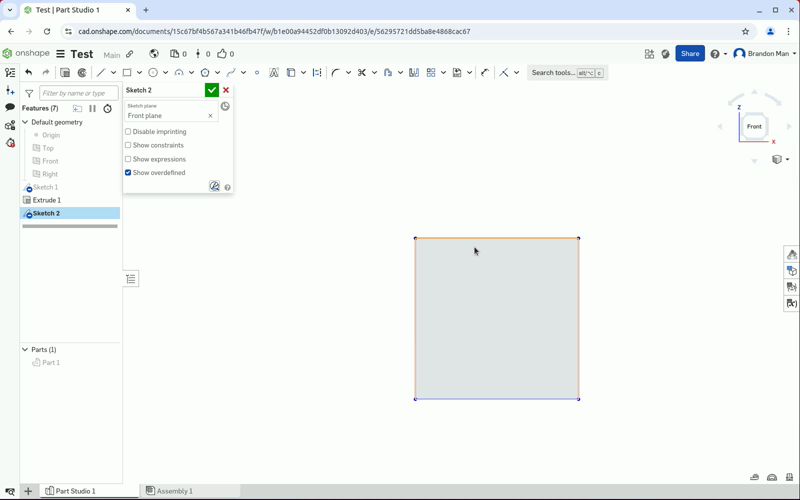
scroll(6)
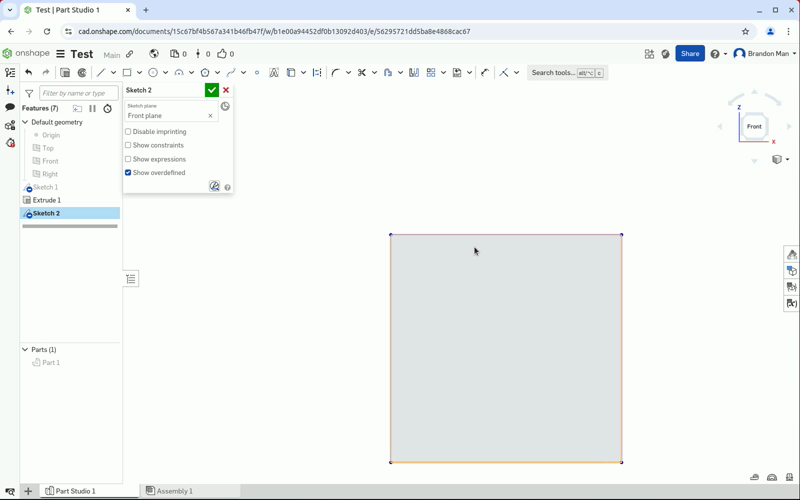
scroll(6)
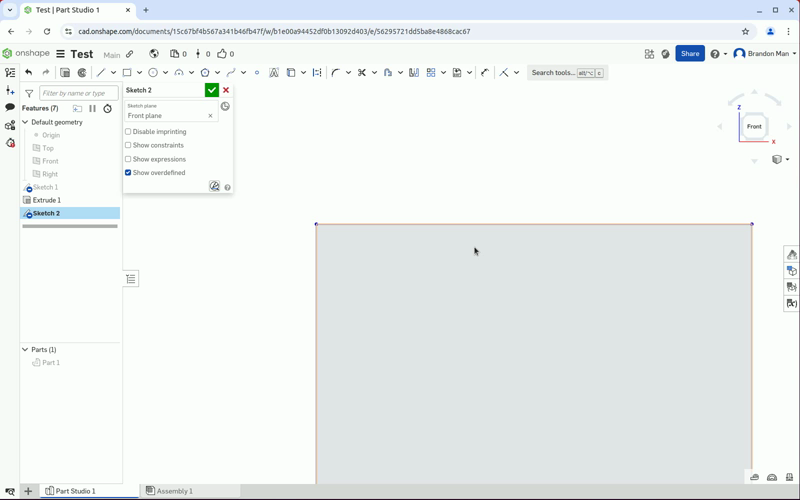
click(474, 246)
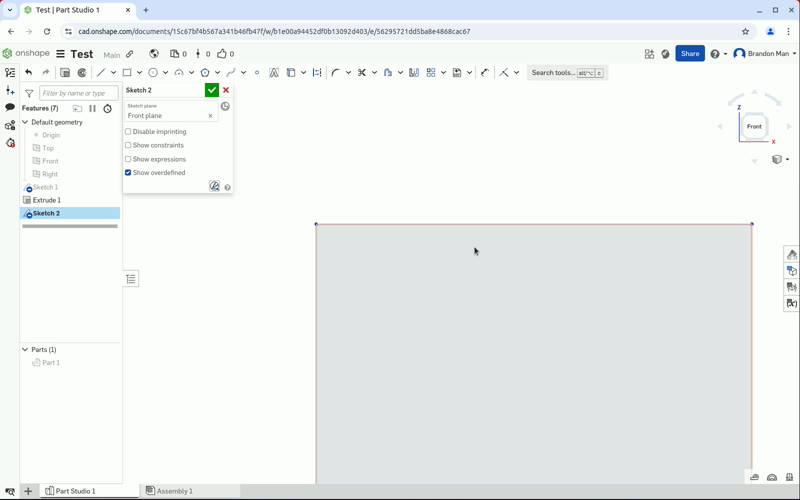
scroll(-6)
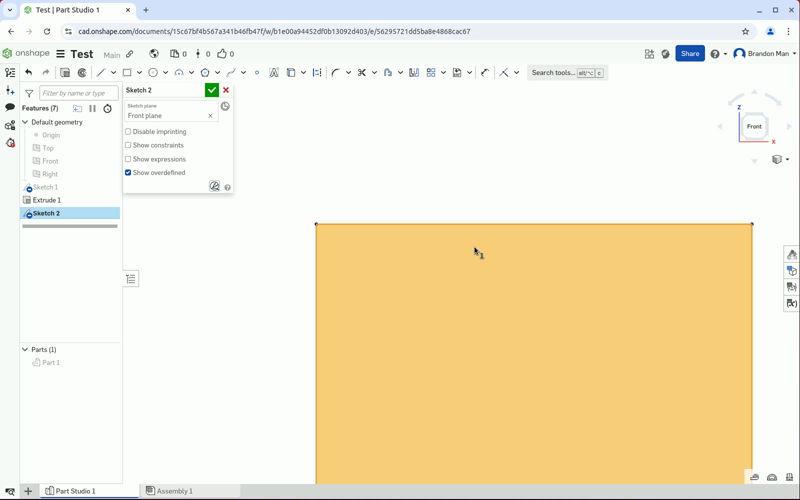
scroll(-6)
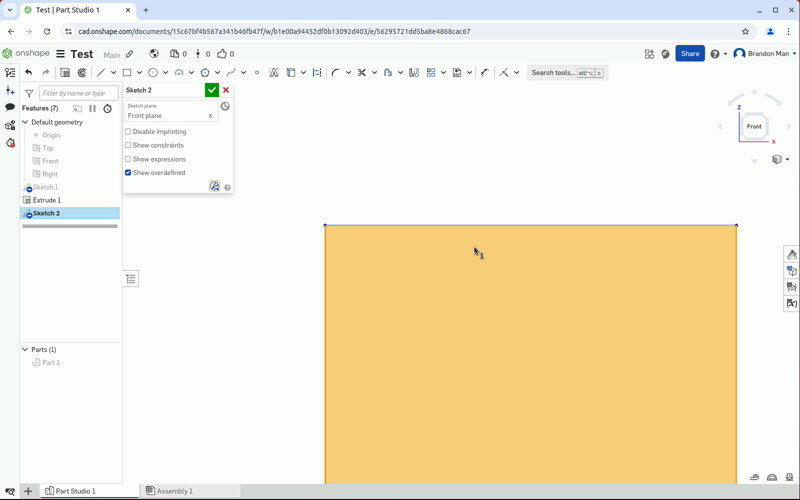
scroll(-6)
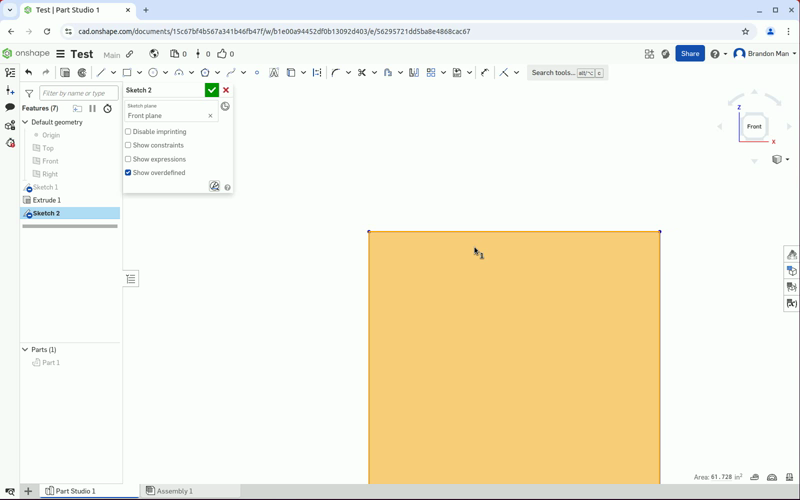
scroll(-6)
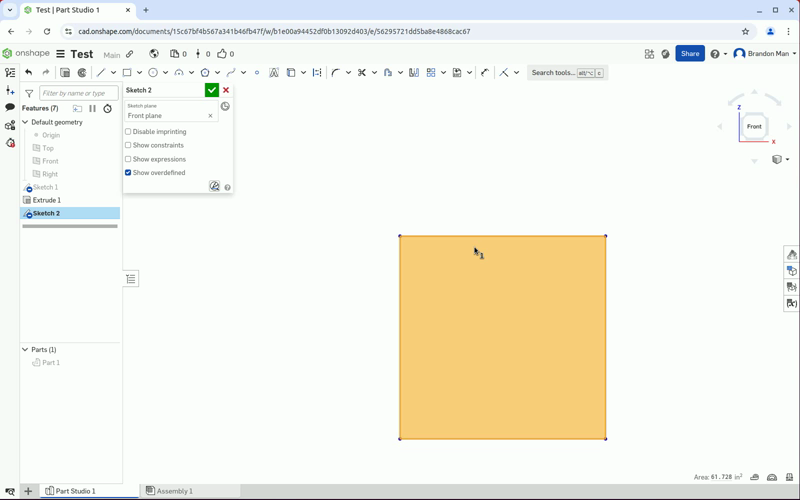
scroll(-6)
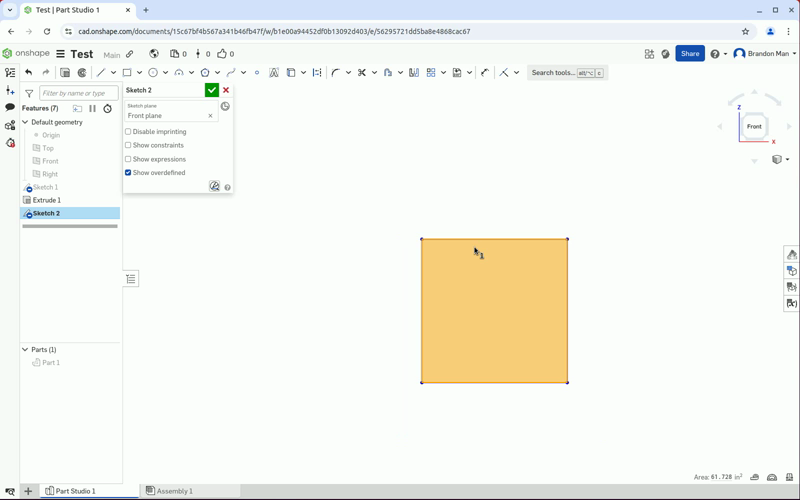
scroll(-6)
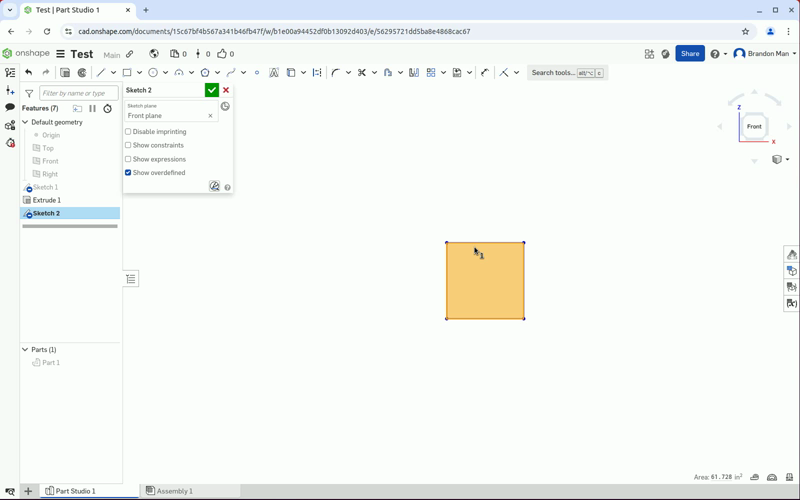
scroll(-6)
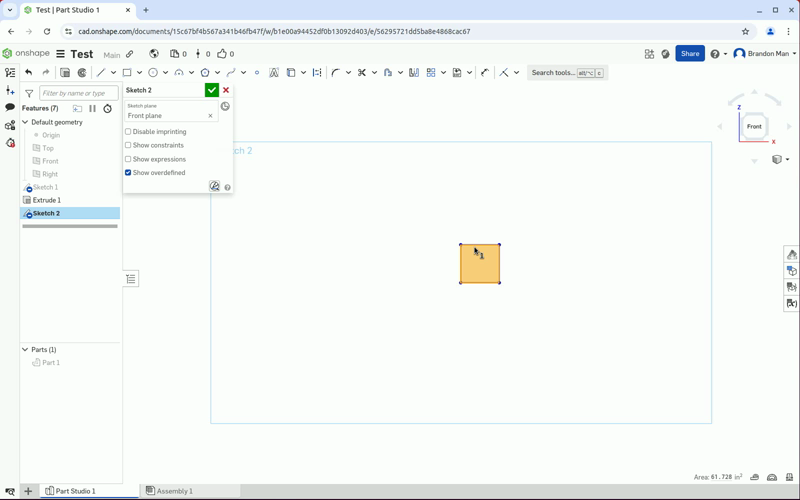
mouse_move(73, 352)
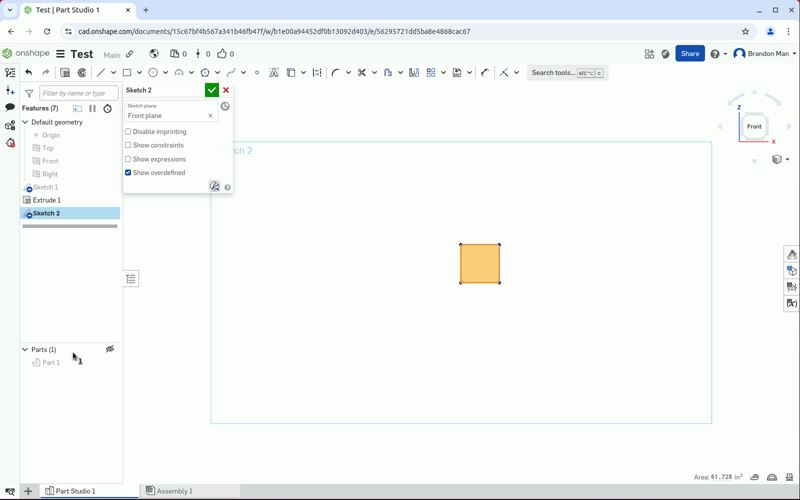
key(shift+y)
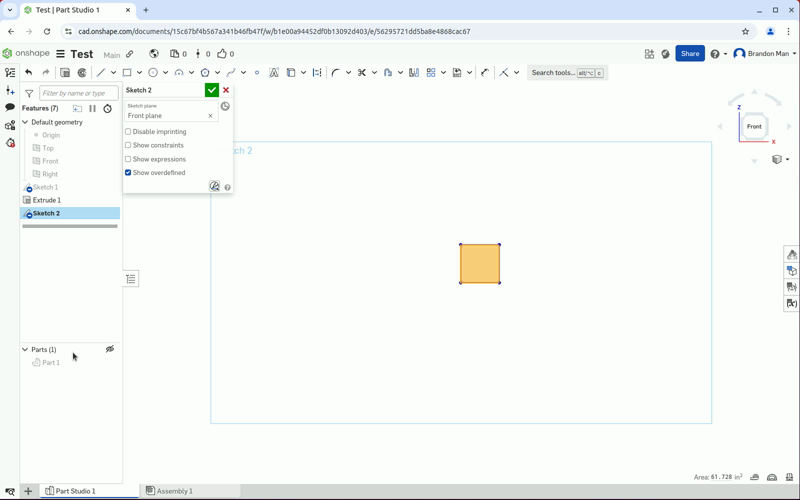
key(shift+e)
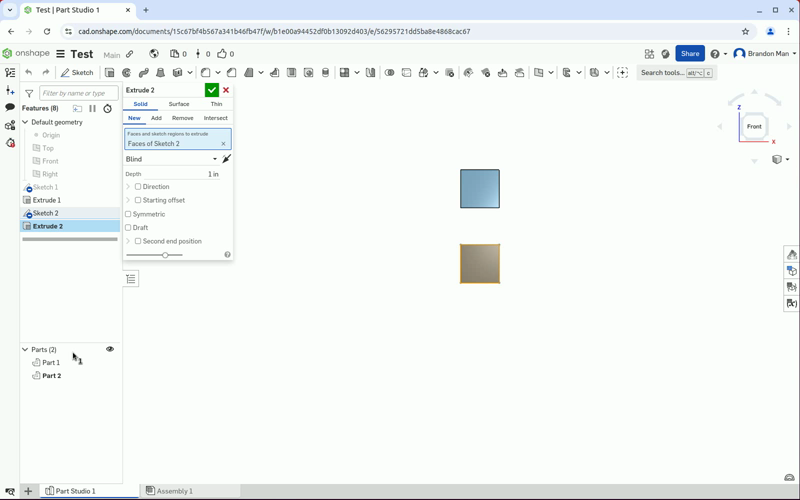
mouse_move(143, 106)
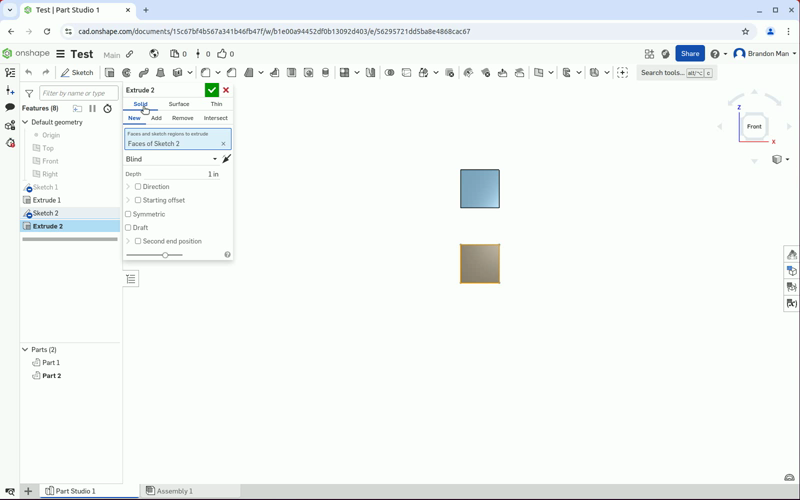
click(143, 106)
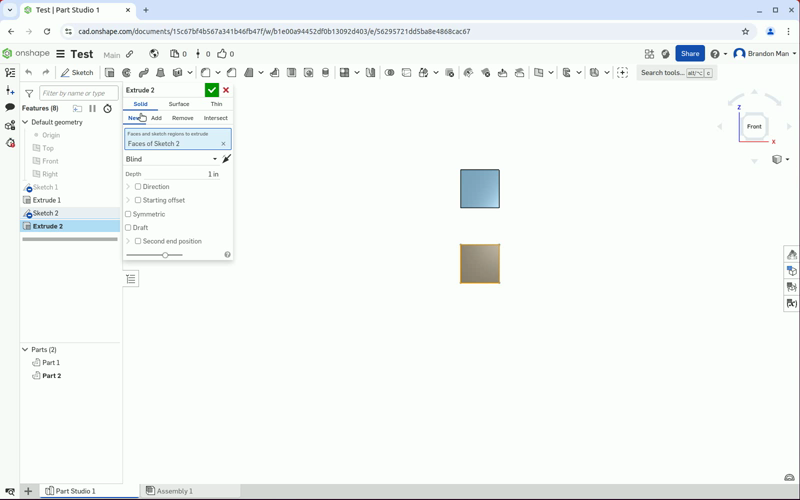
mouse_move(137, 120)
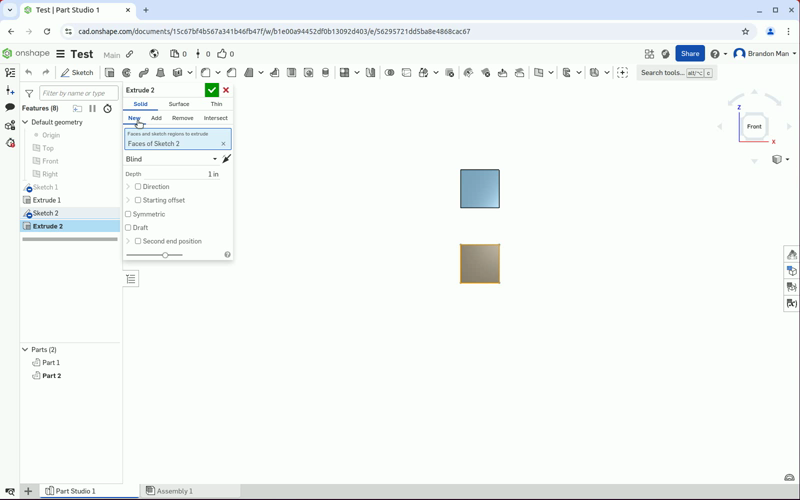
click(137, 120)
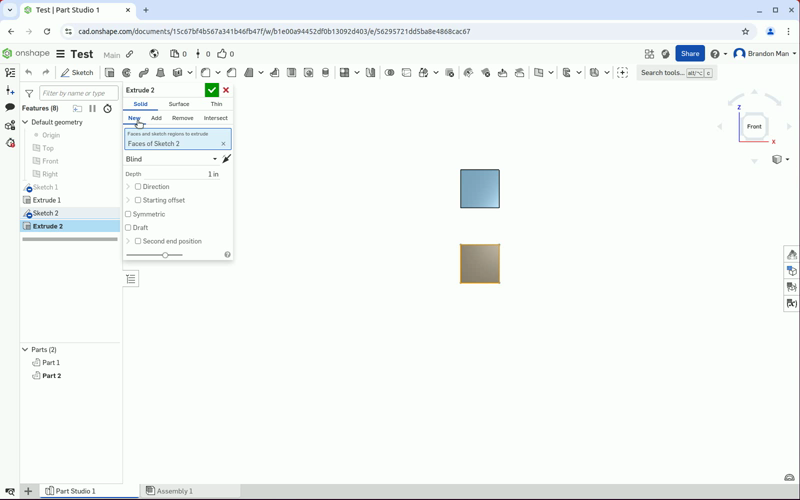
key(tab, 4)
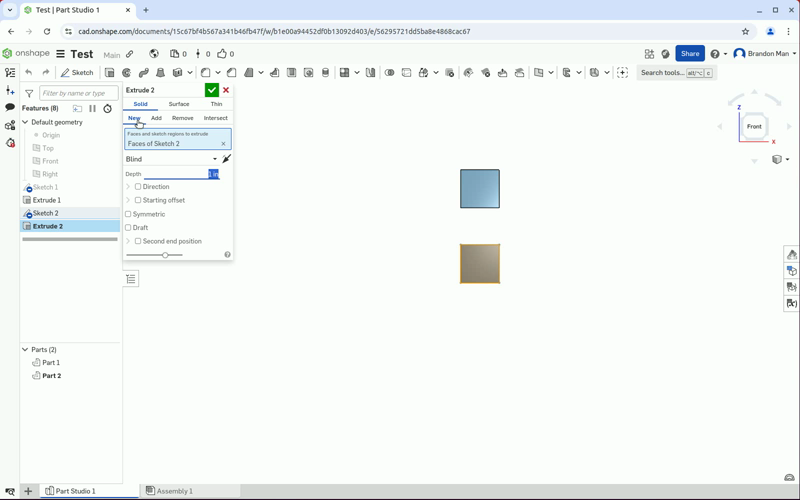
text(7.703)
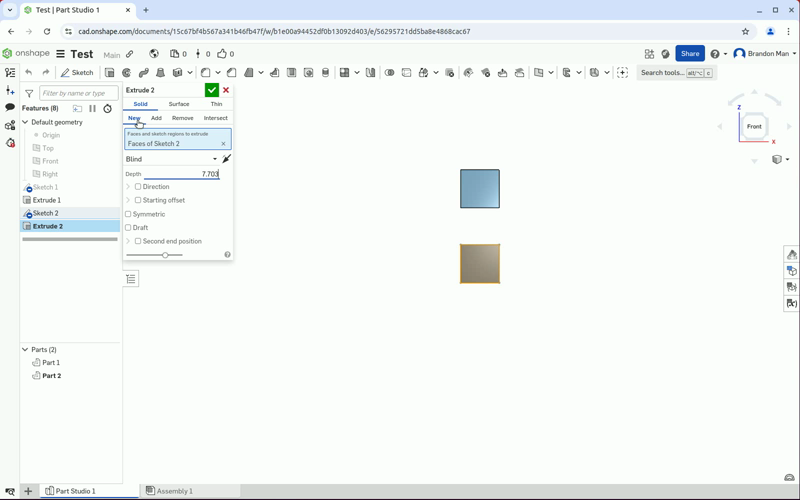
key(enter)
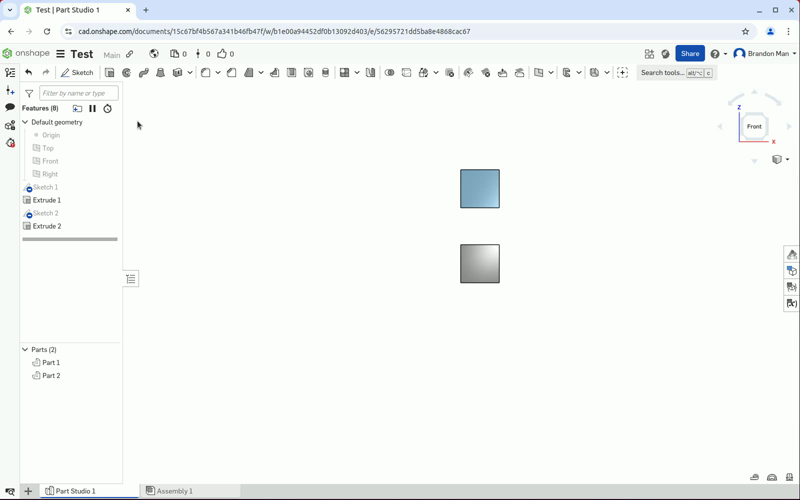
key(shift+h)
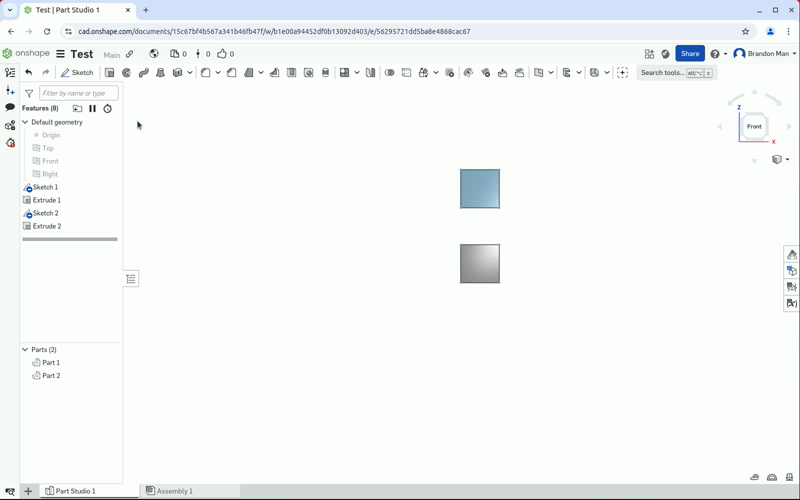
key(shift+h)
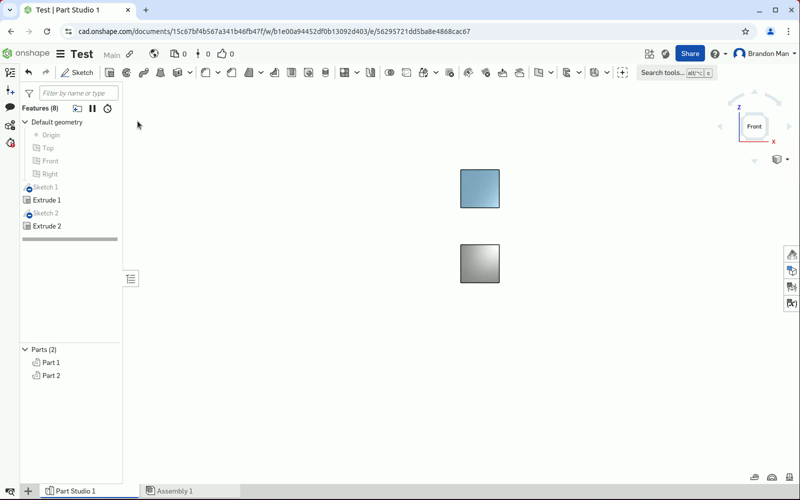
mouse_move(73, 189)
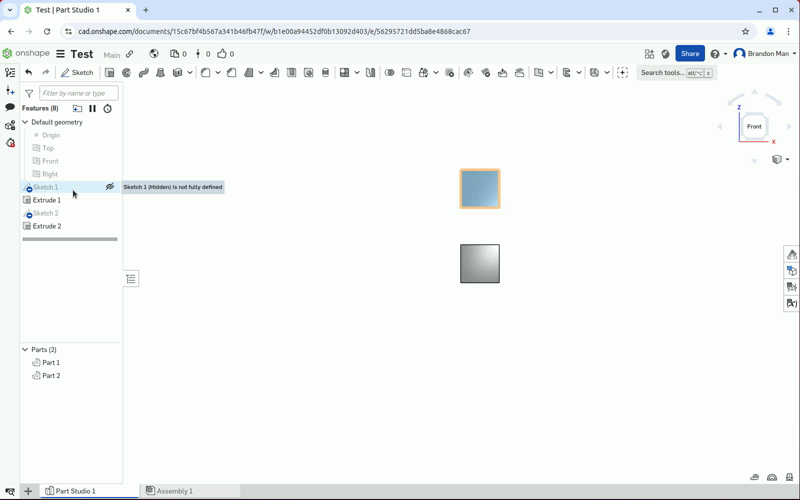
click(73, 189)
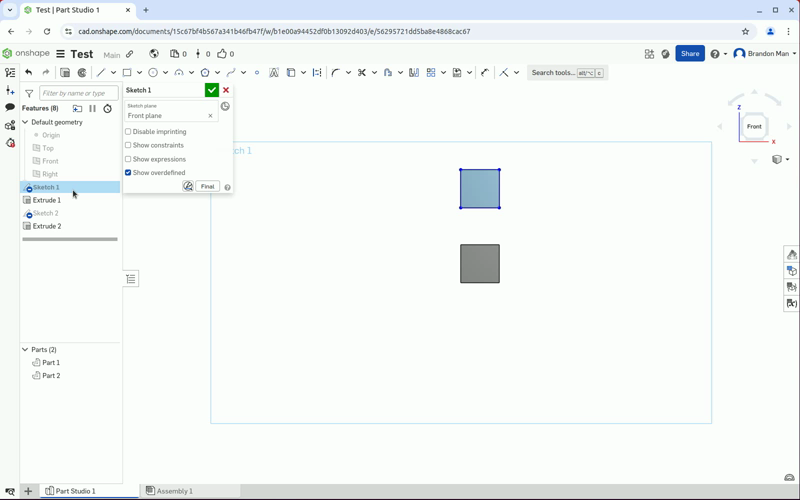
mouse_move(229, 92)
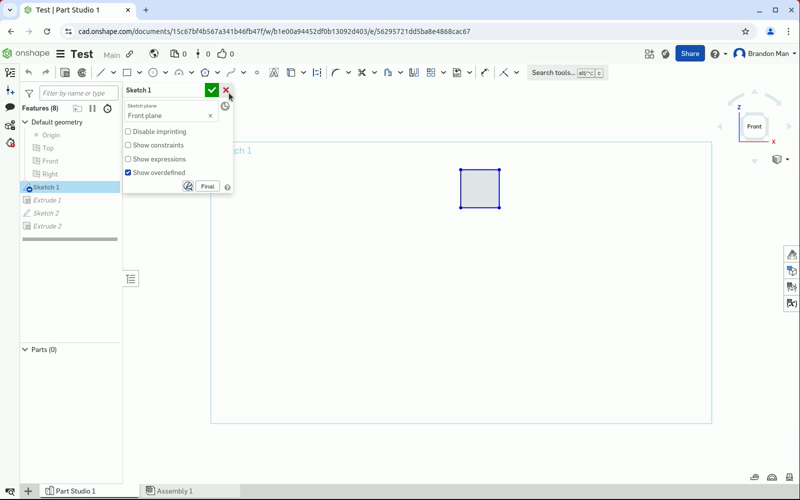
click(229, 92)
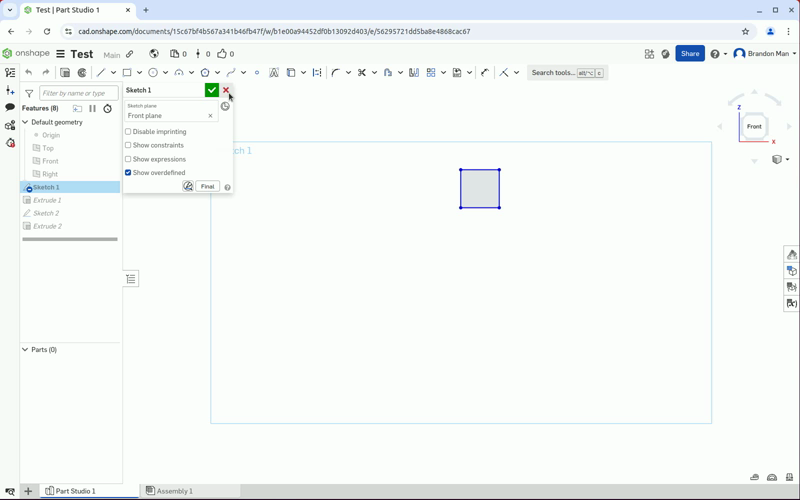
key(shift+s)
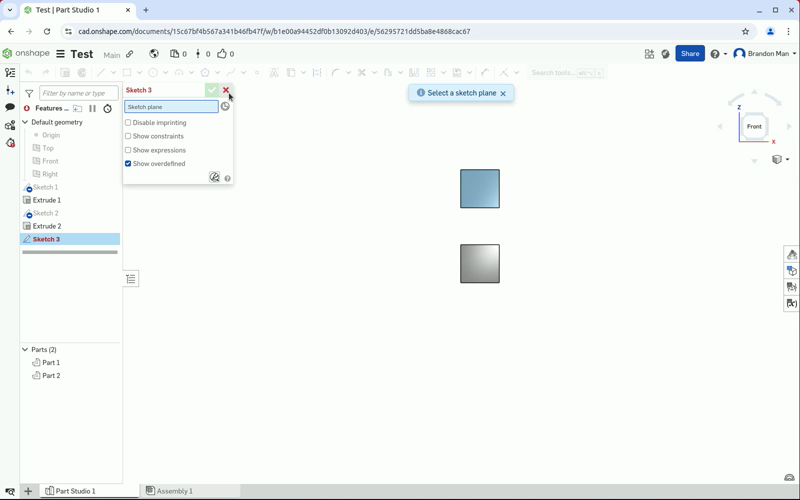
mouse_move(73, 163)
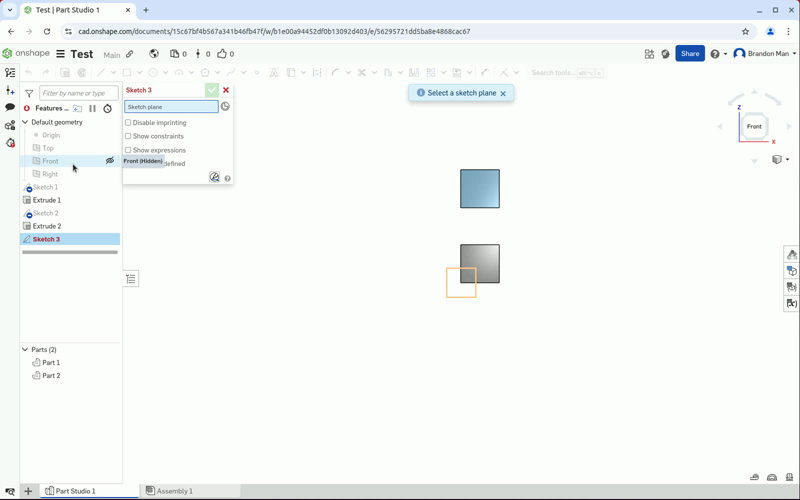
click(73, 163)
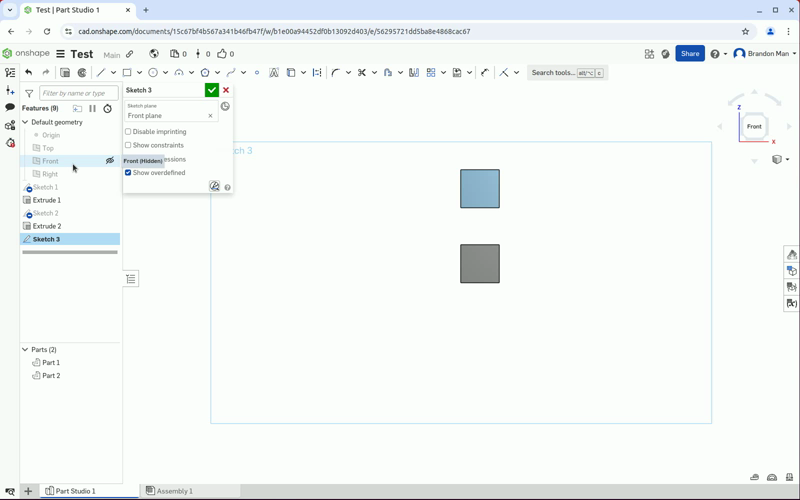
mouse_move(73, 352)
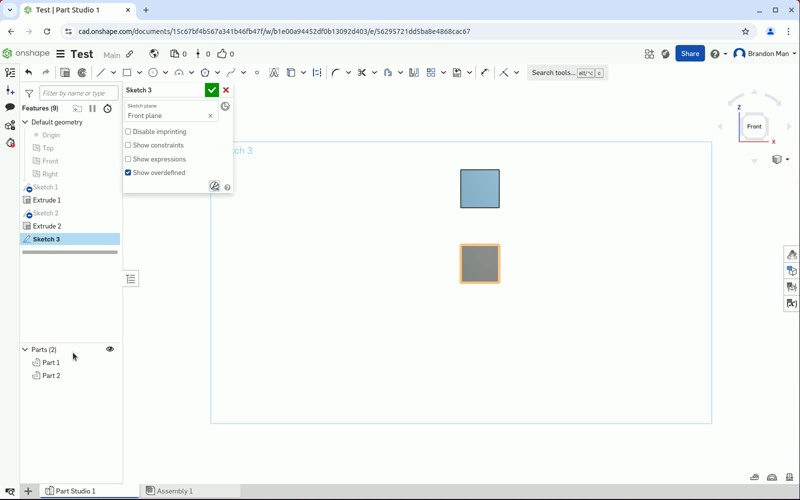
key(y)
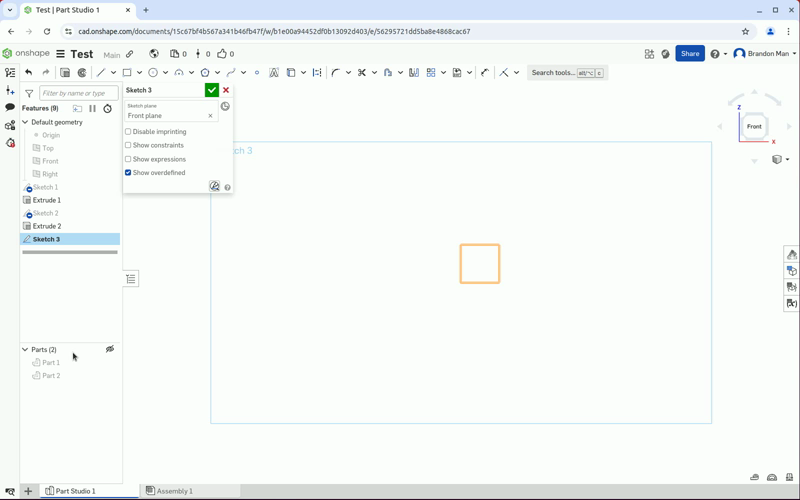
key(l)
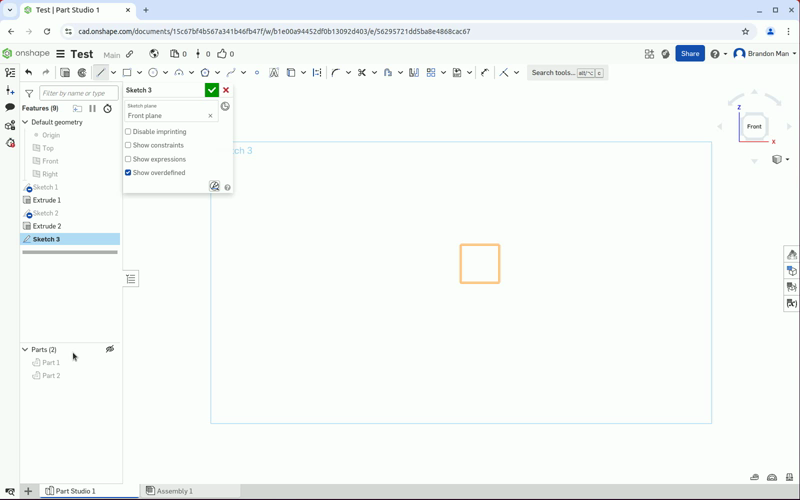
key_down(shift)
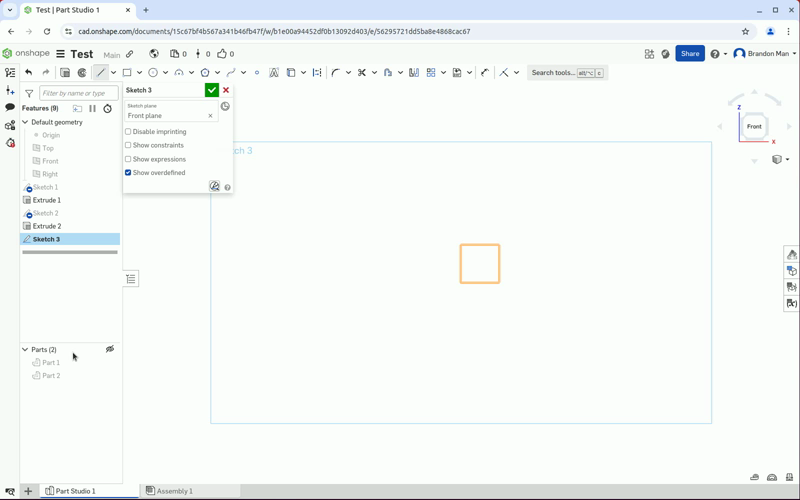
mouse_move(498, 245)
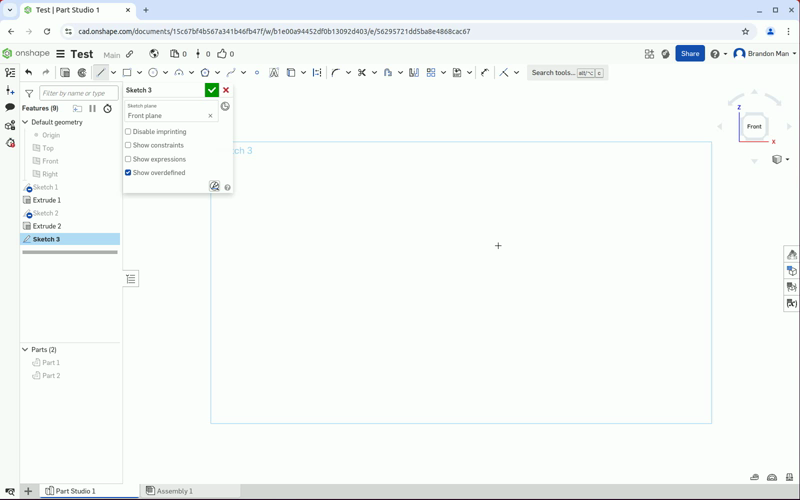
click(498, 245)
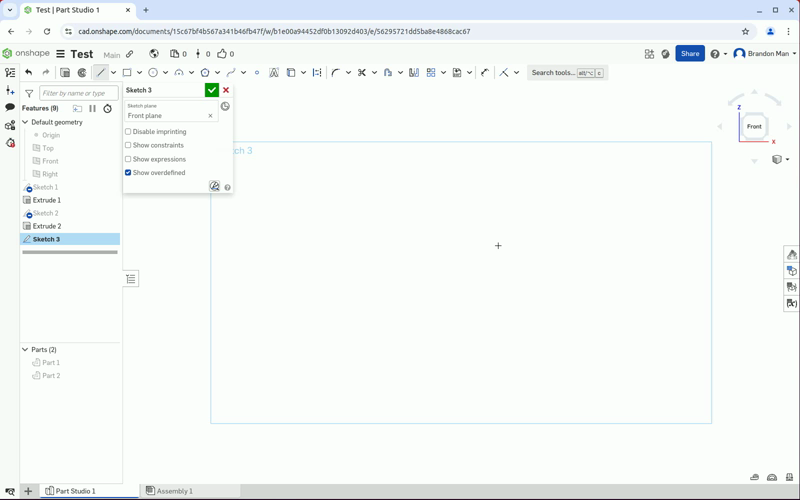
key_up(shift)
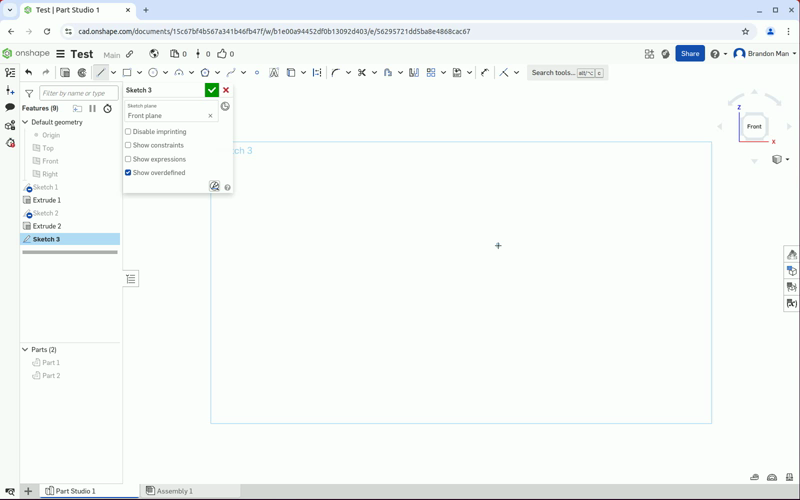
key_down(shift)
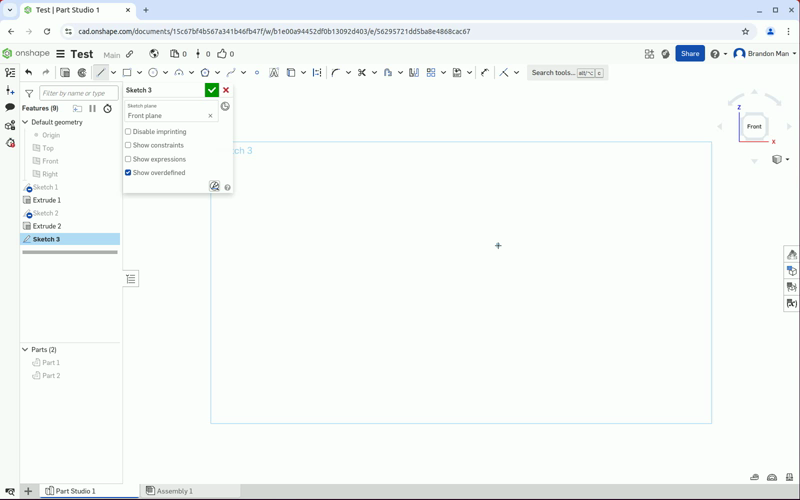
mouse_move(528, 245)
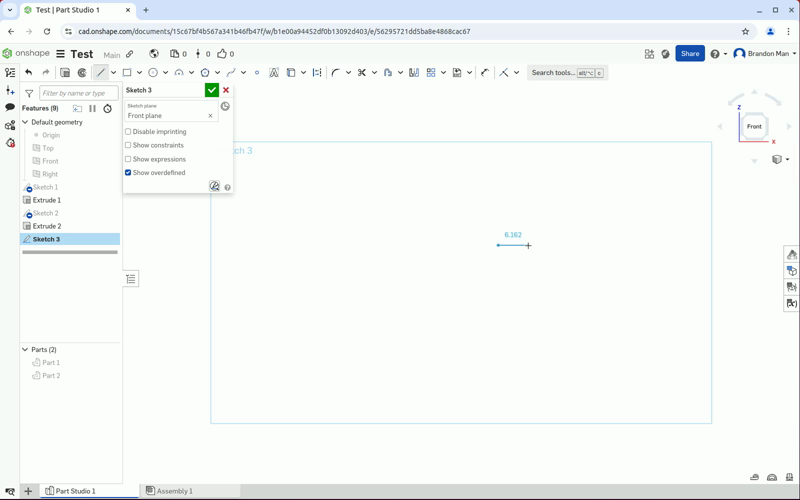
mouse_move(536, 245)
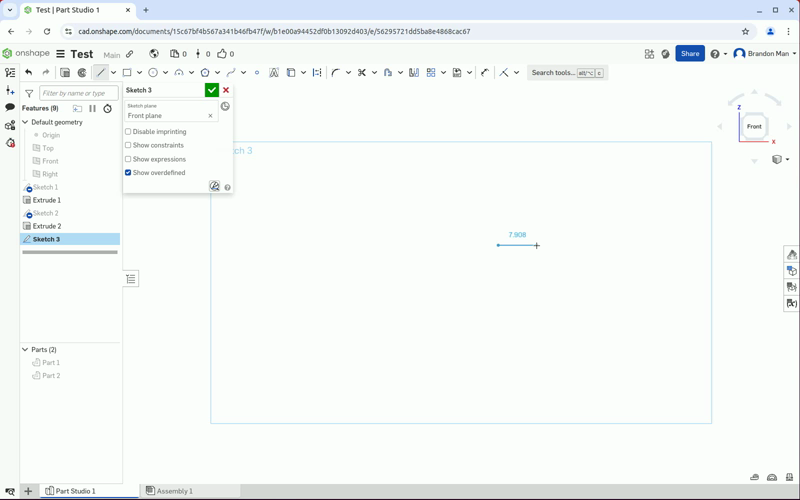
click(536, 245)
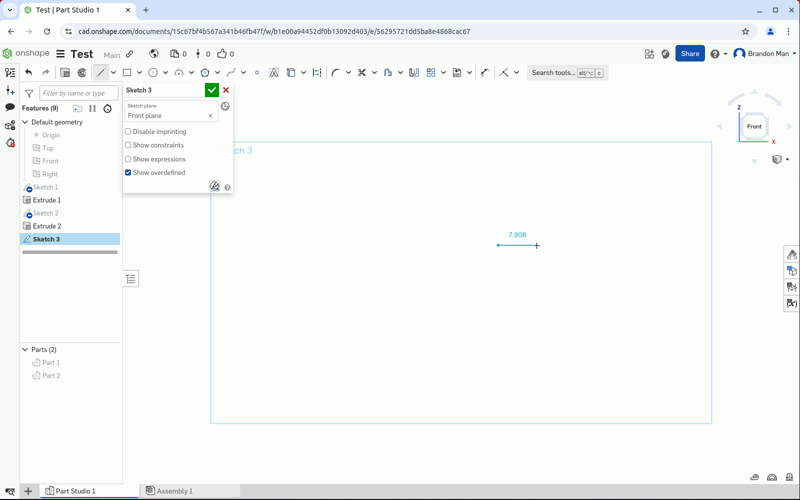
key_up(shift)
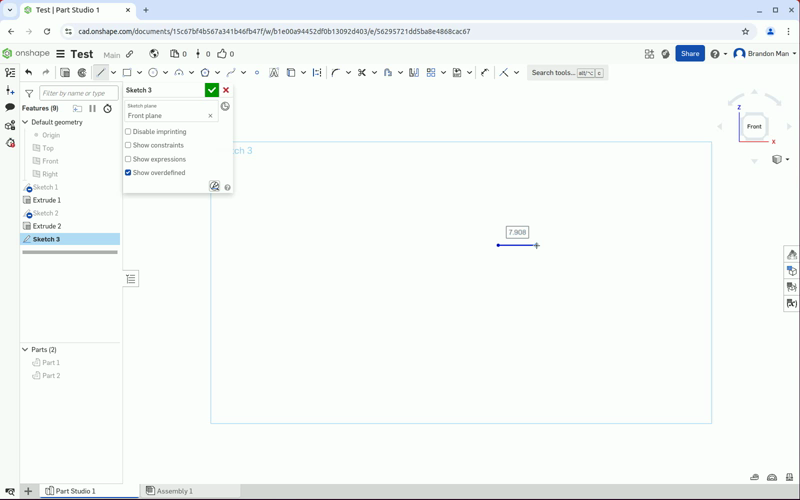
key_down(shift)
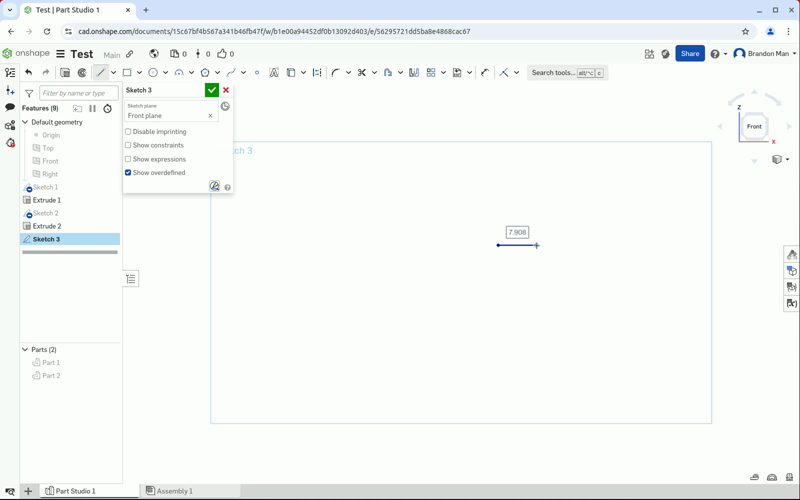
mouse_move(566, 245)
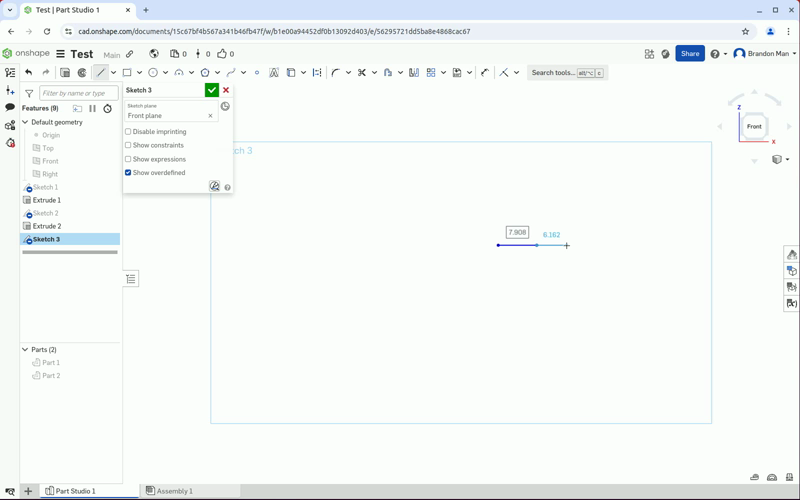
mouse_move(536, 207)
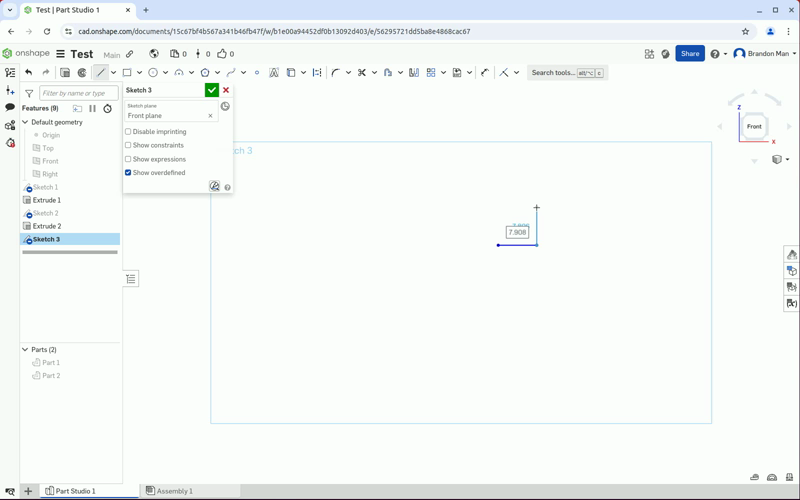
click(536, 207)
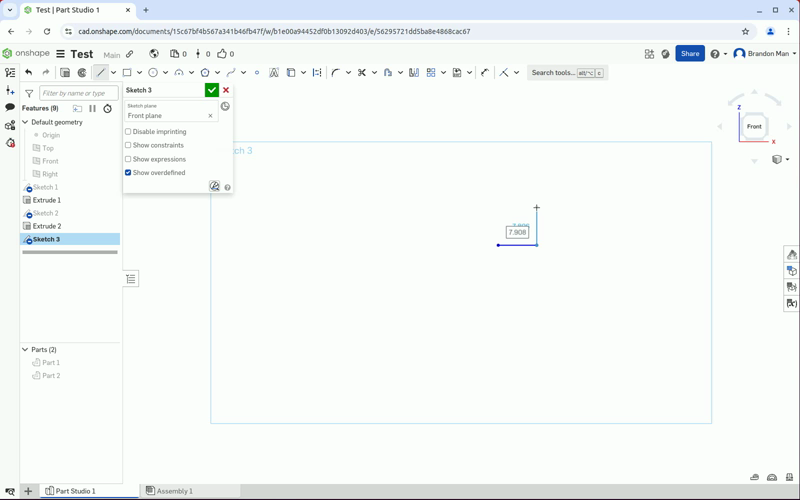
key_up(shift)
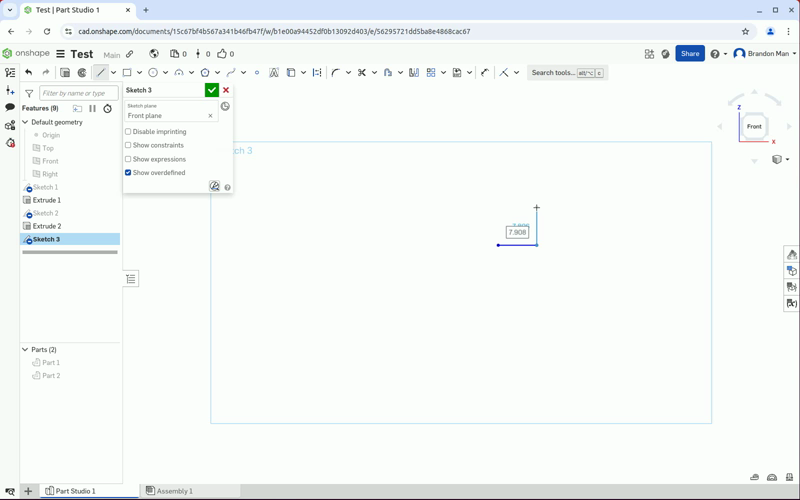
key_down(shift)
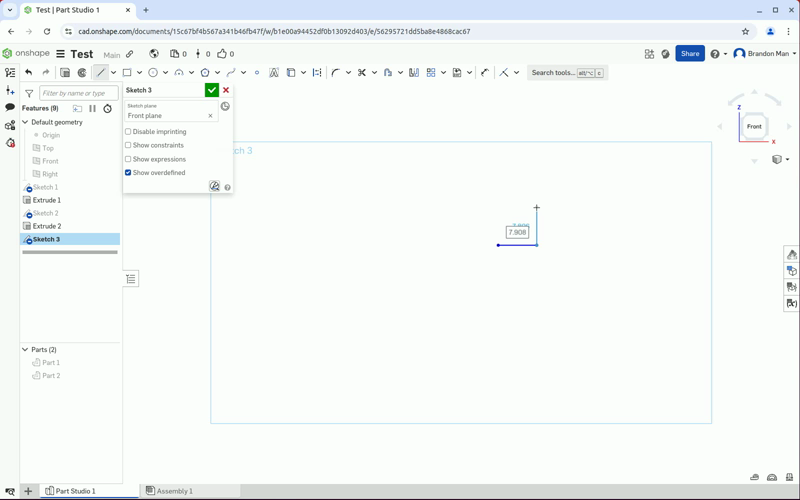
mouse_move(566, 207)
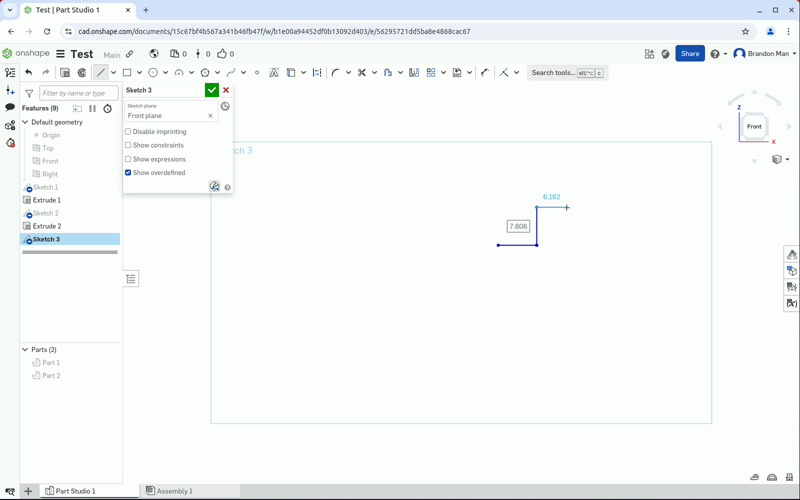
mouse_move(498, 207)
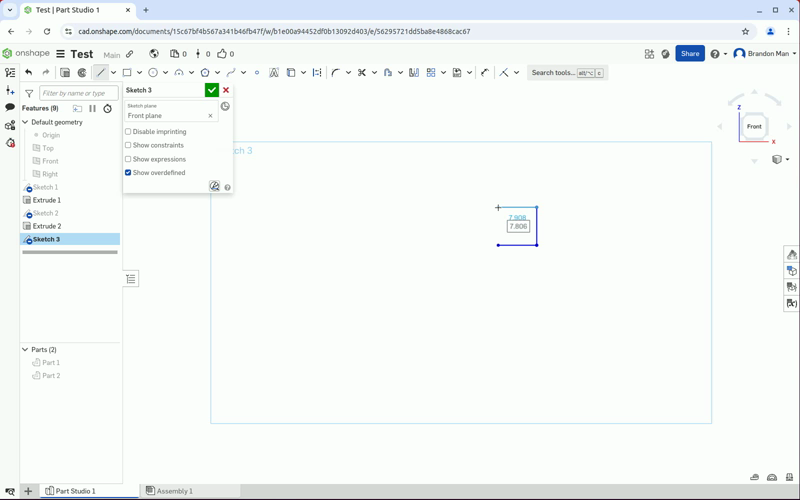
click(498, 207)
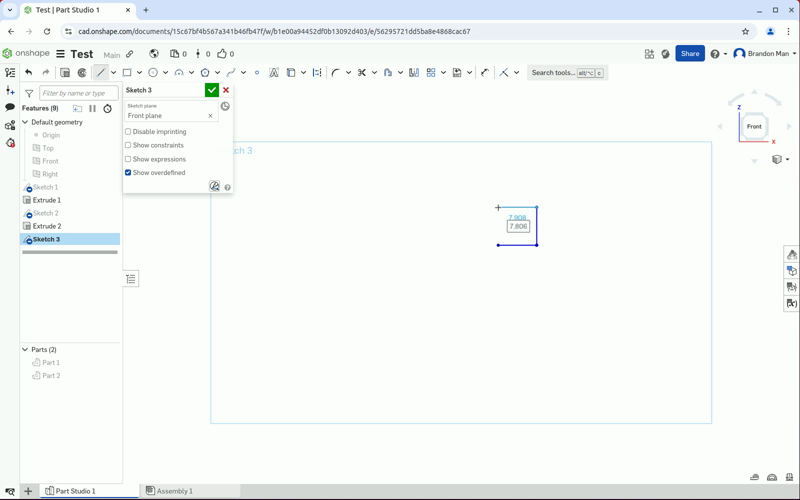
key_up(shift)
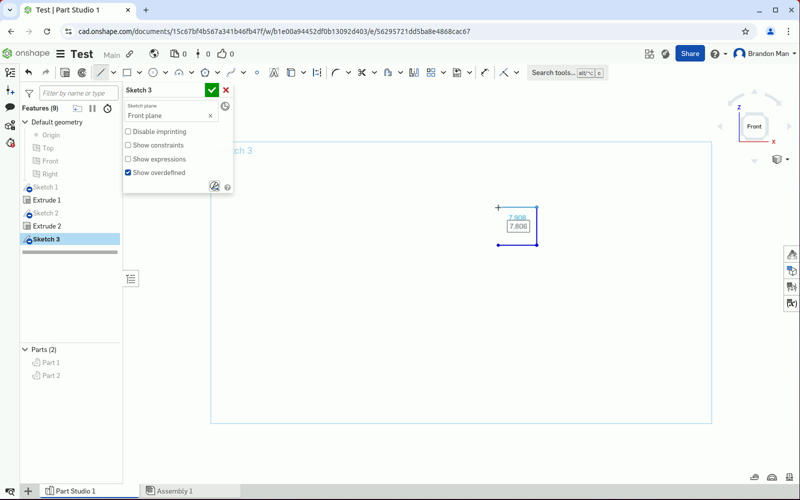
mouse_move(528, 207)
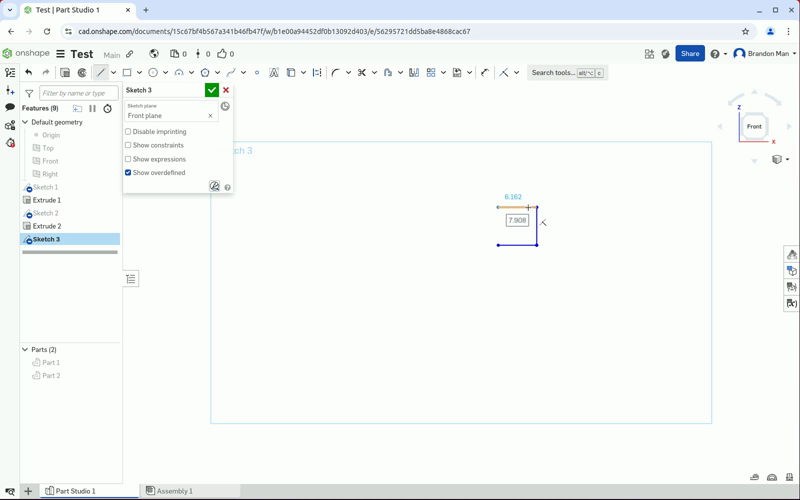
key_down(shift)
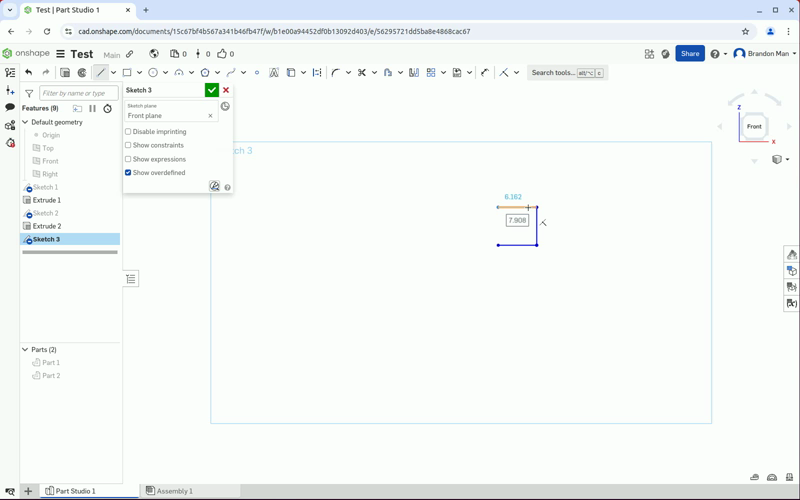
mouse_move(498, 245)
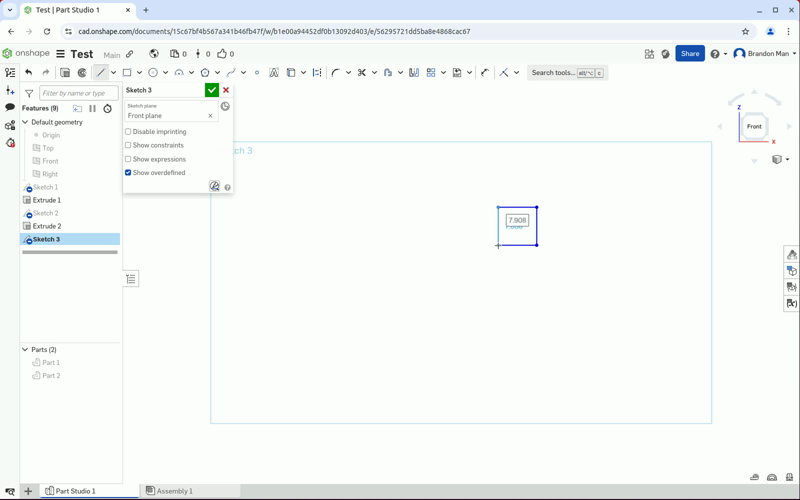
key_up(shift)
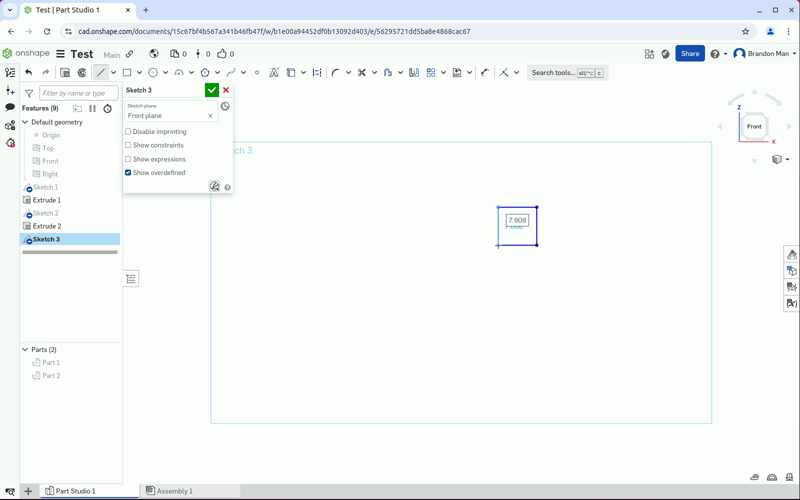
click(498, 245)
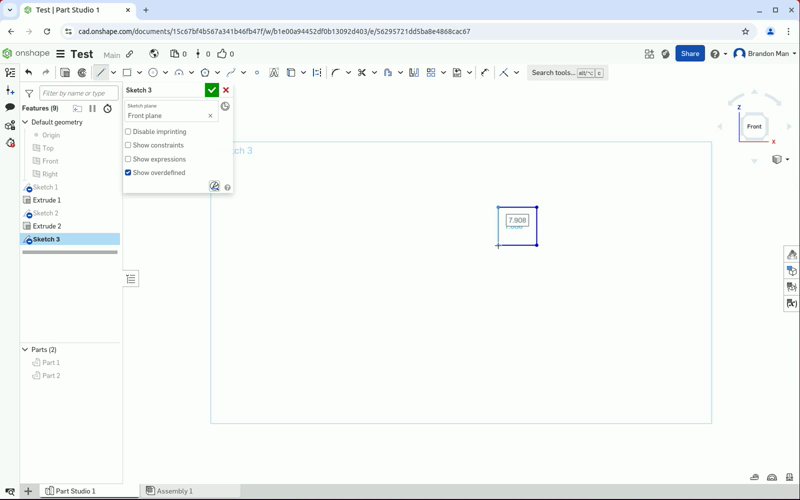
key(esc)
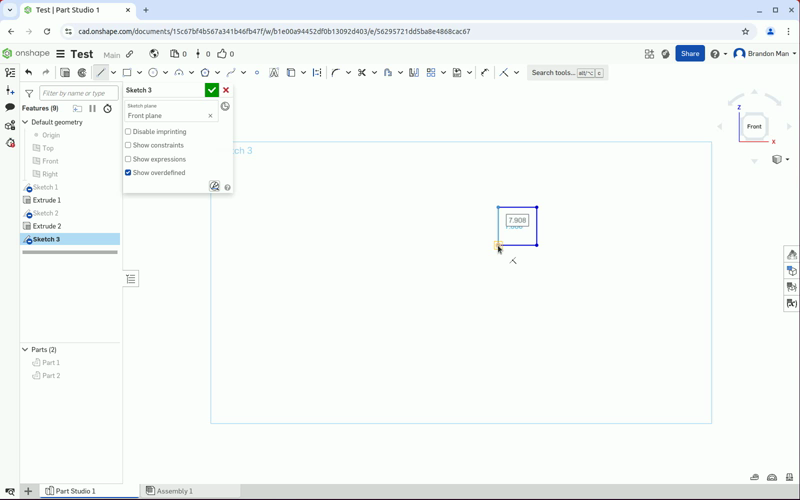
mouse_move(534, 214)
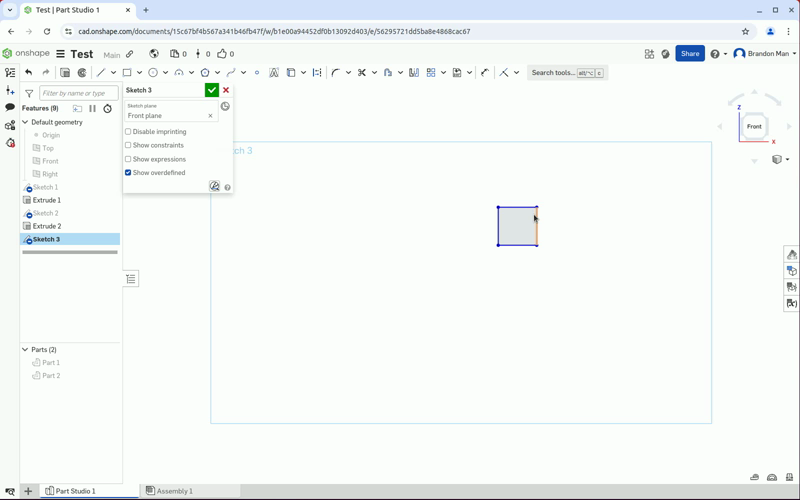
scroll(6)
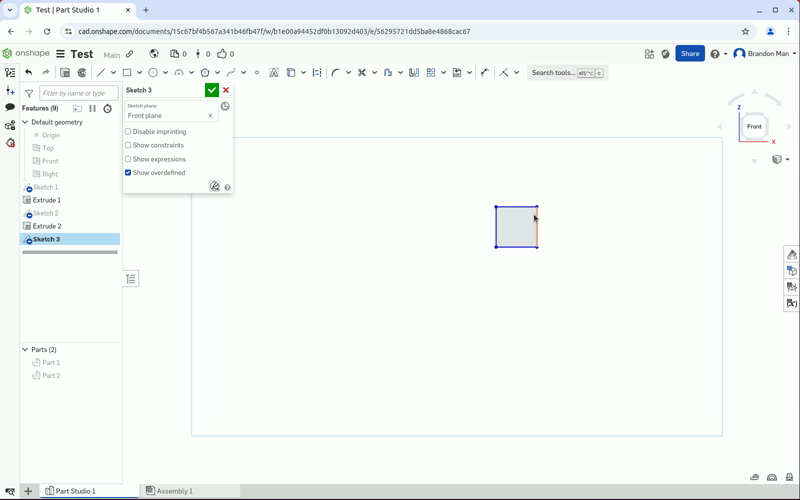
scroll(6)
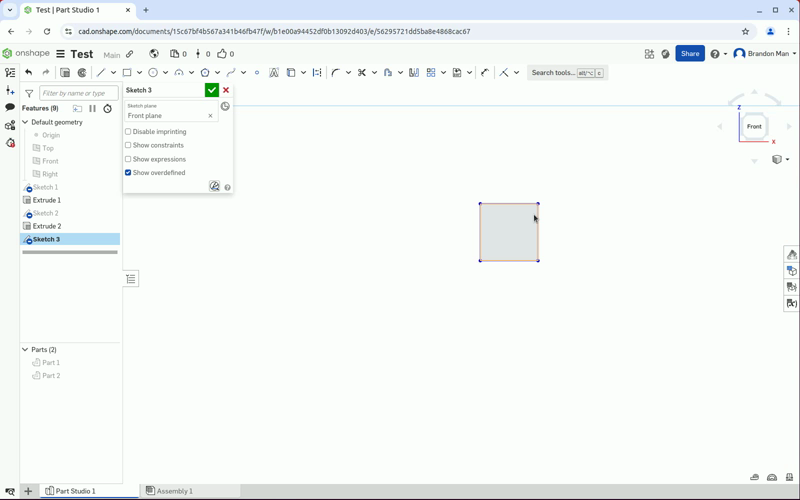
scroll(6)
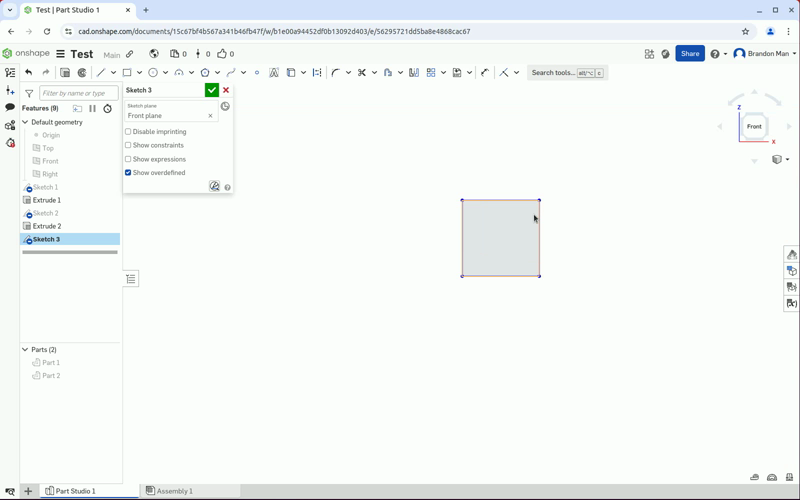
scroll(6)
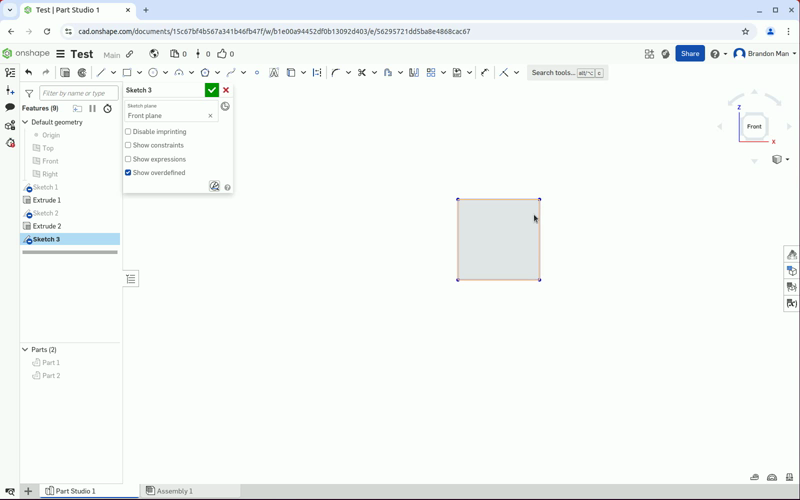
scroll(6)
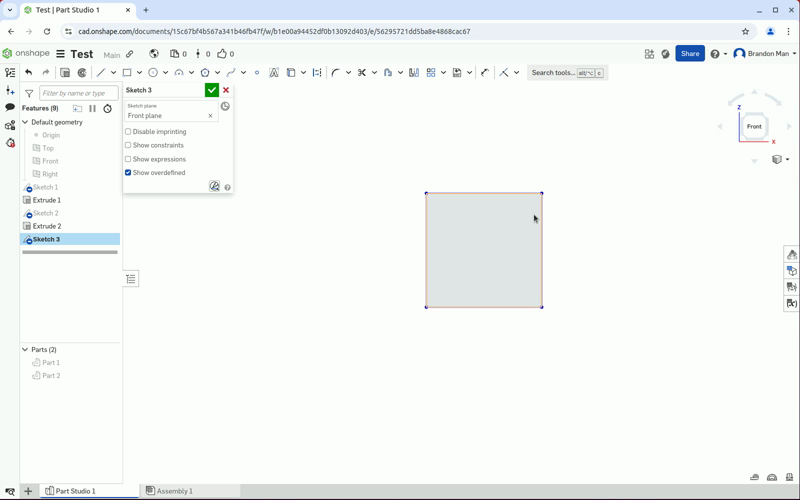
scroll(6)
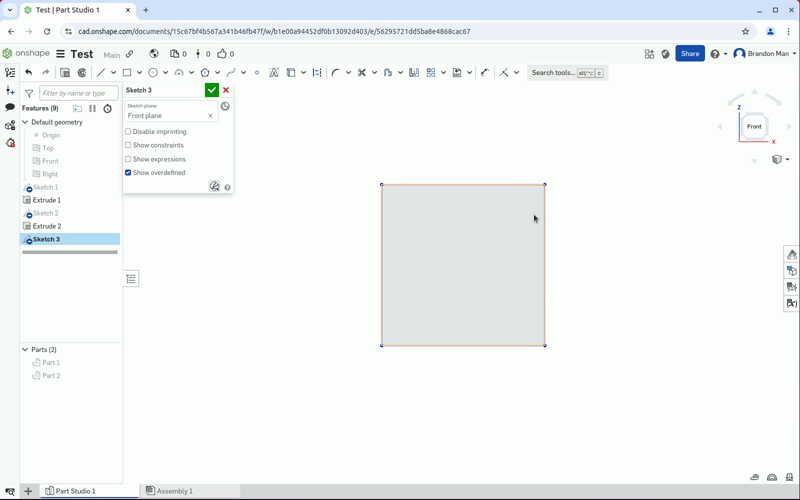
scroll(6)
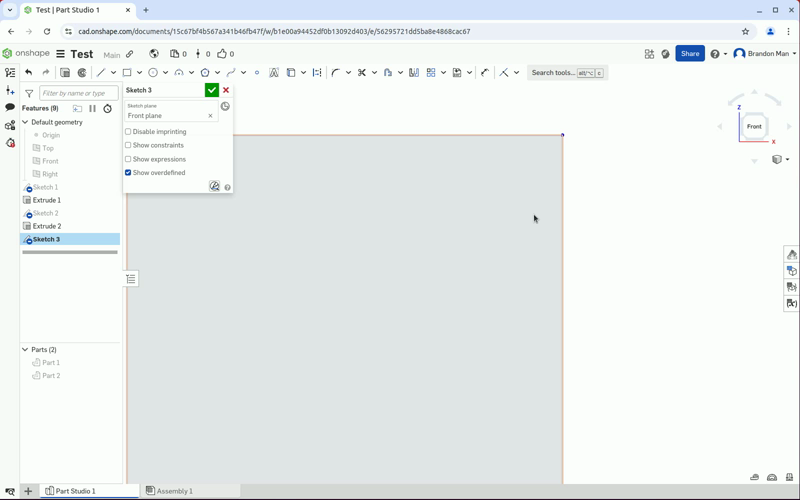
click(534, 214)
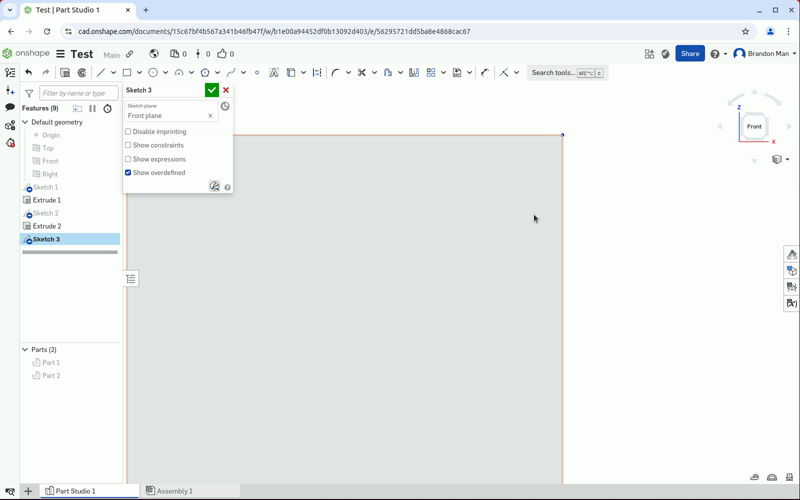
scroll(-6)
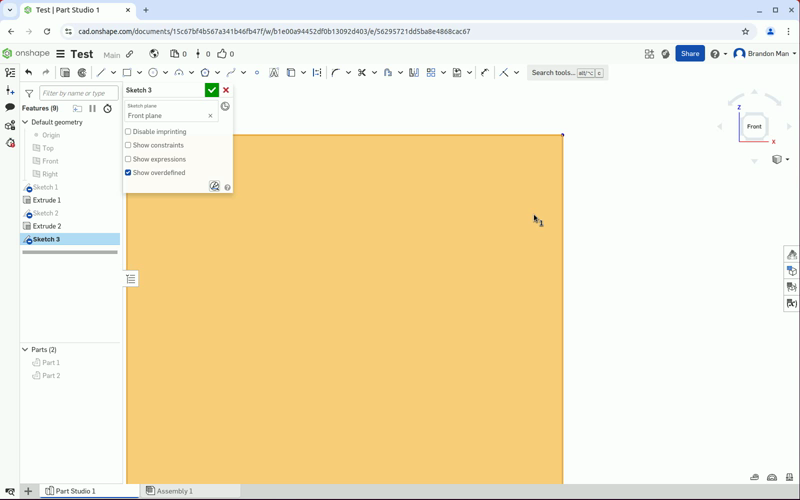
scroll(-6)
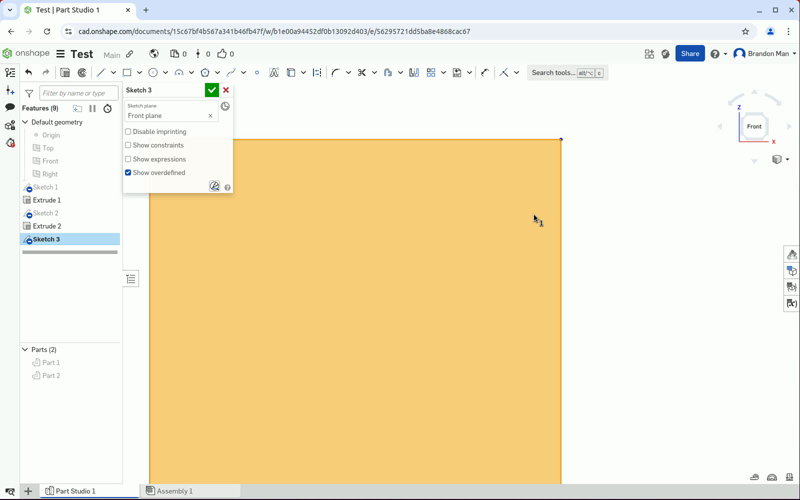
scroll(-6)
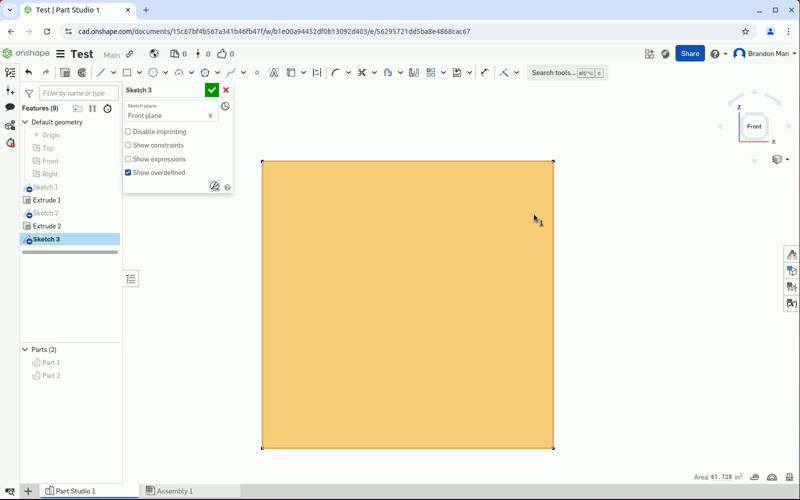
scroll(-6)
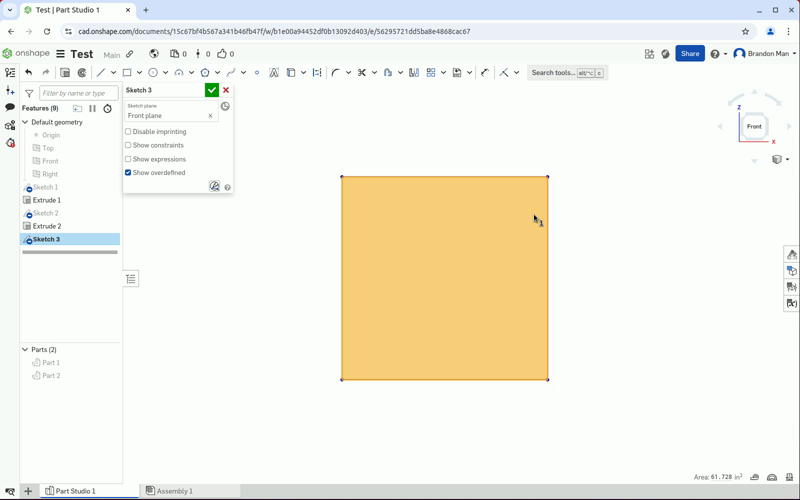
scroll(-6)
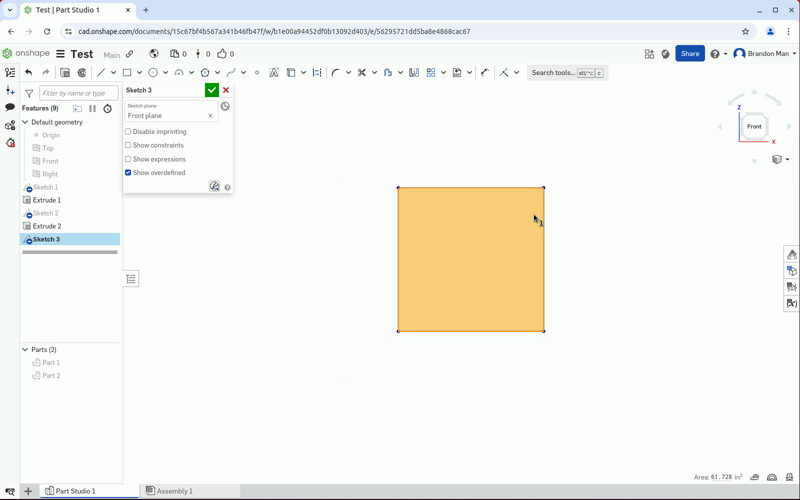
scroll(-6)
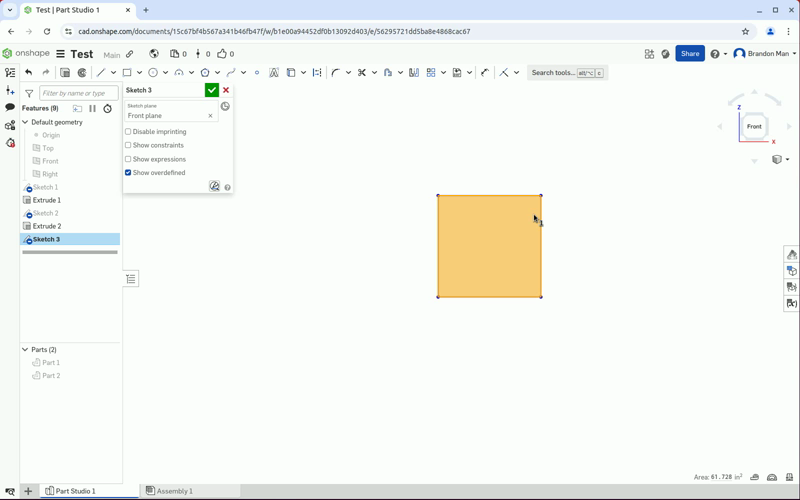
scroll(-6)
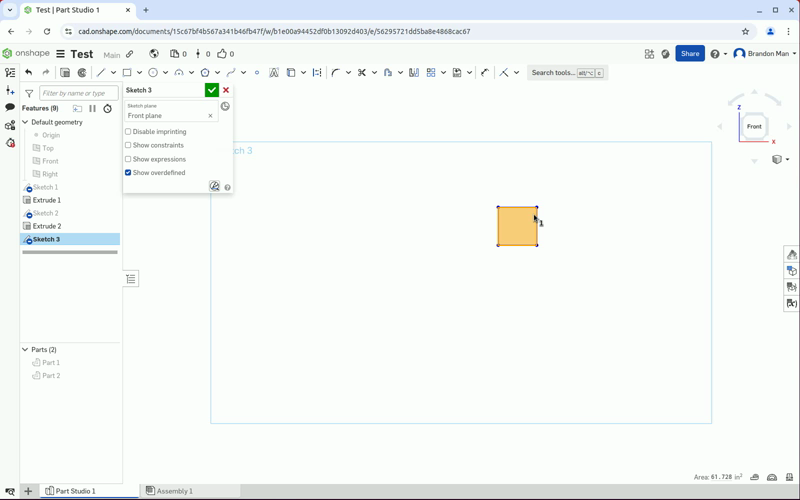
mouse_move(73, 352)
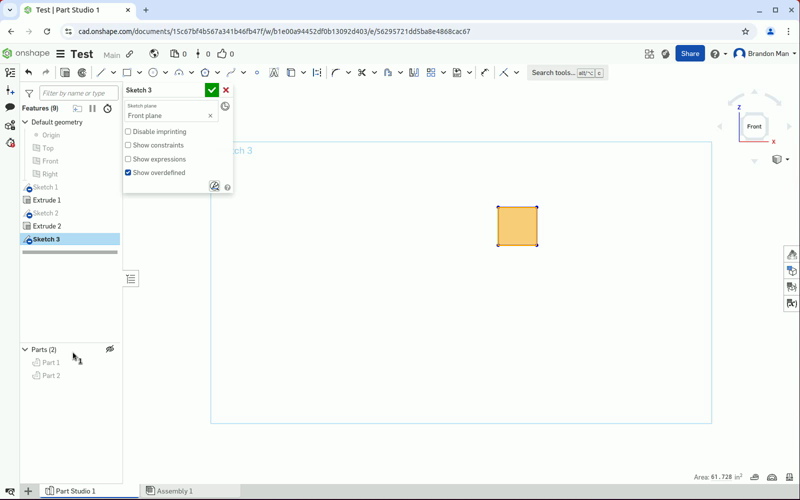
key(shift+y)
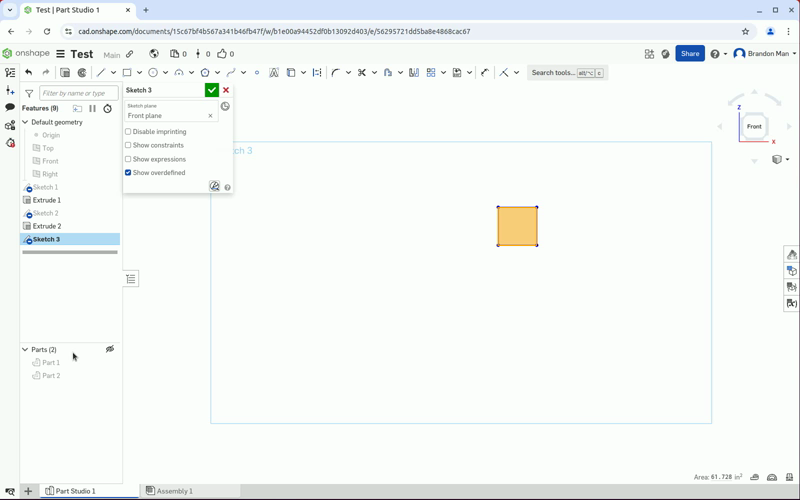
key(shift+e)
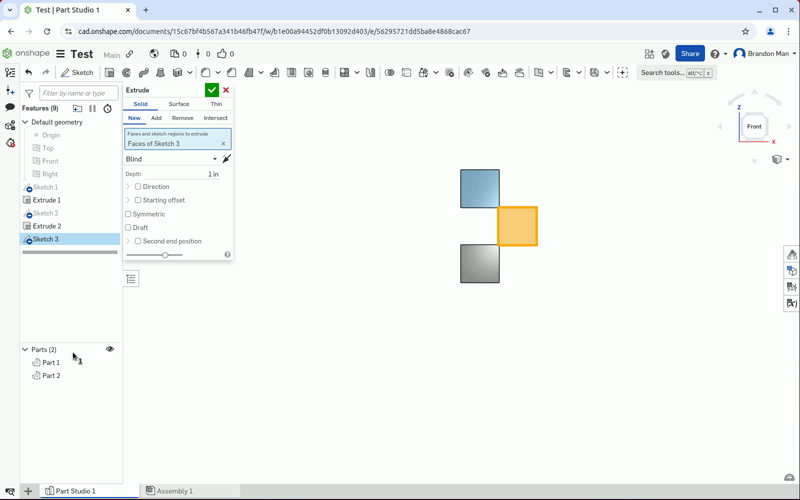
mouse_move(143, 106)
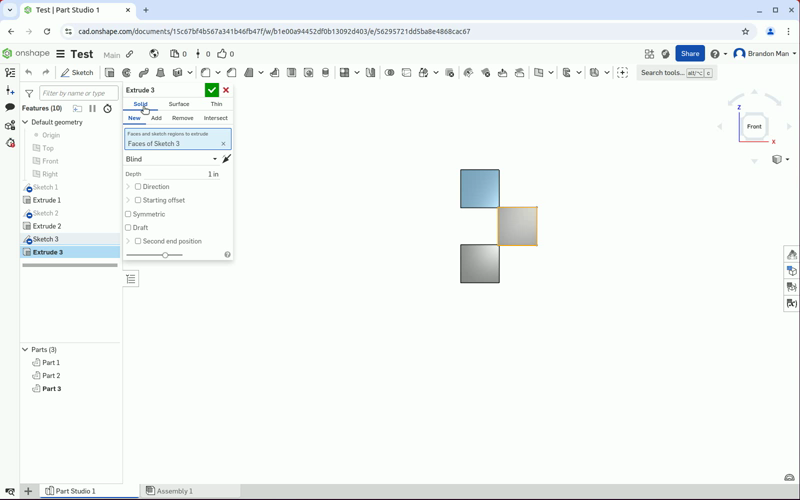
click(143, 106)
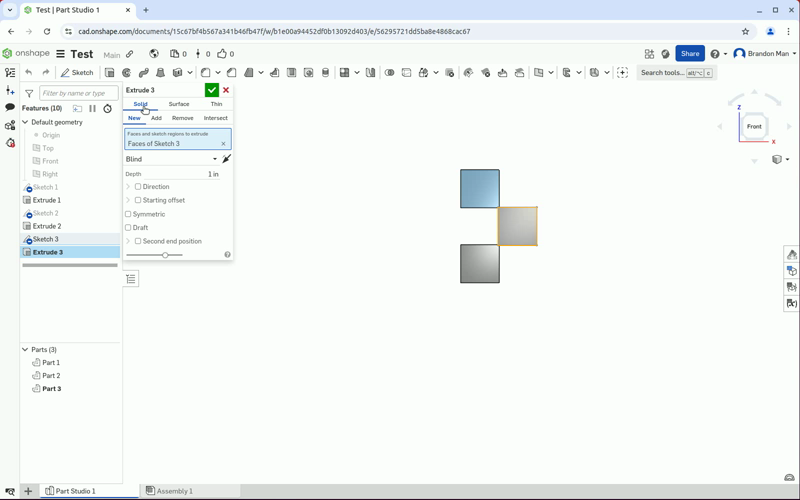
mouse_move(137, 120)
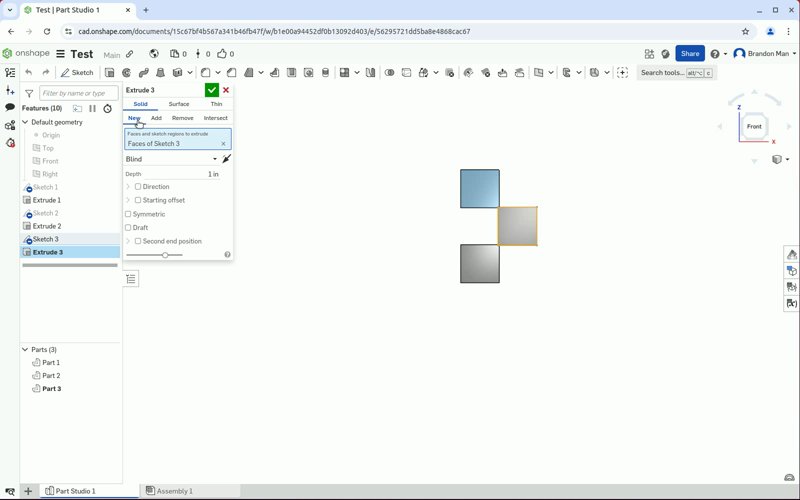
click(137, 120)
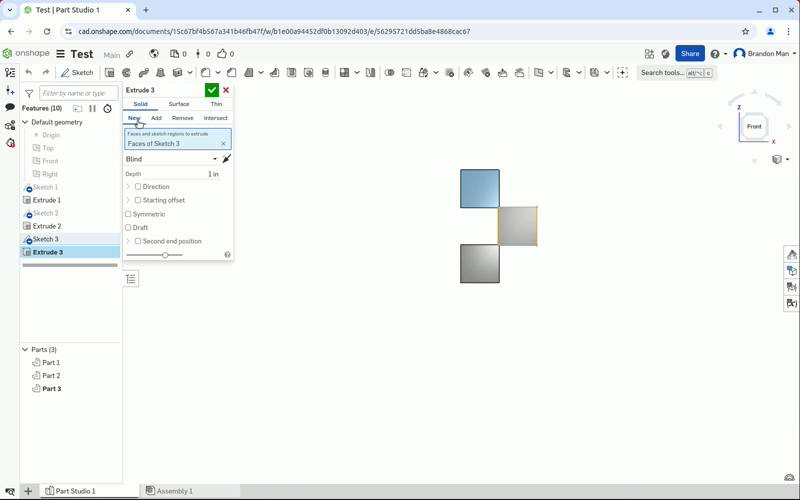
key(tab, 4)
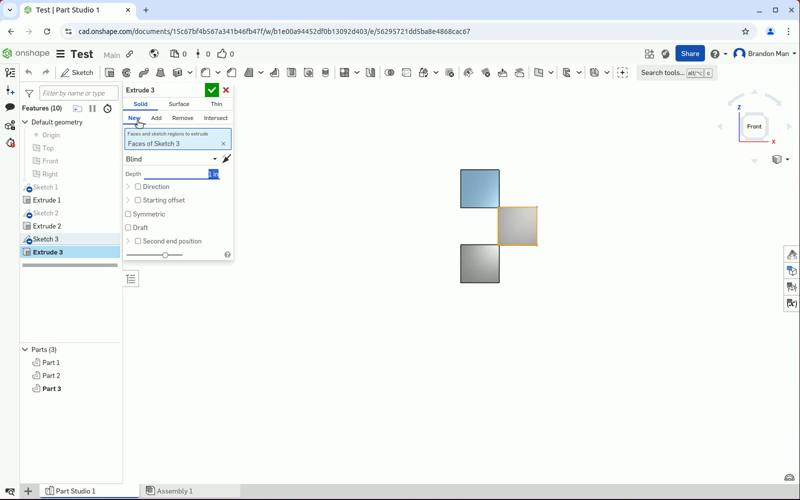
text(7.703)
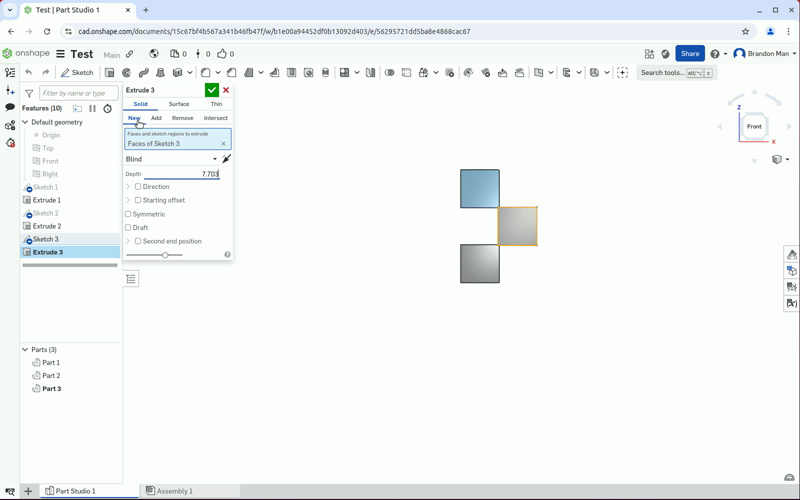
key(enter)
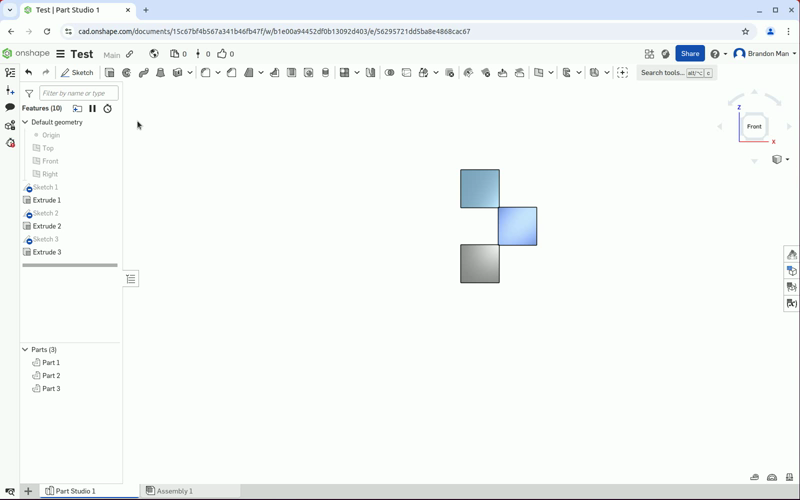
key(shift+h)
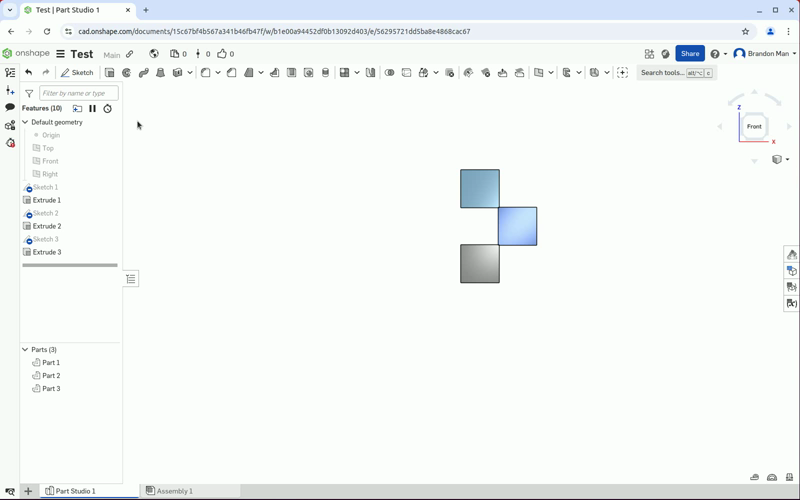
key(shift+h)
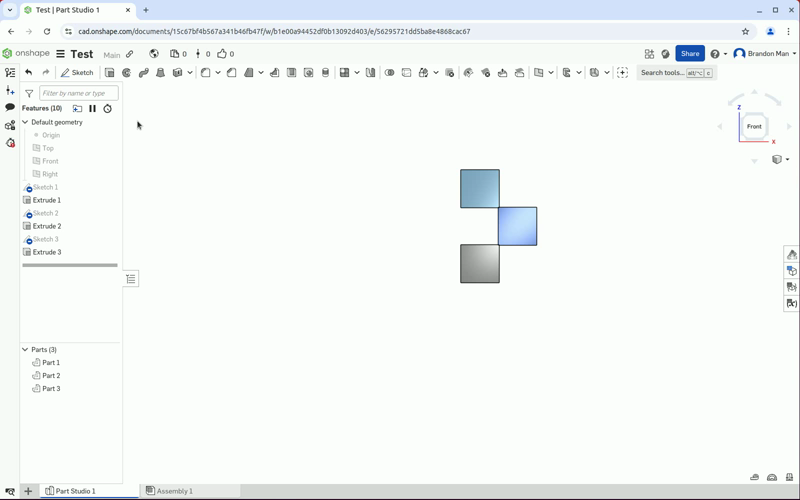
mouse_move(73, 189)
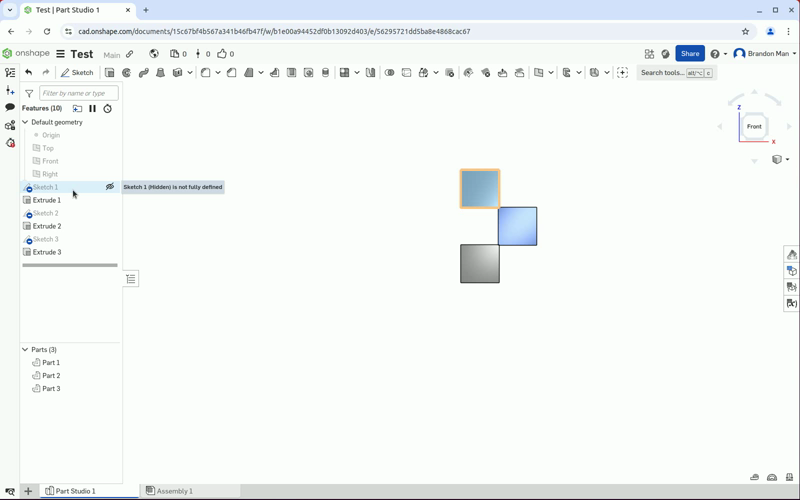
click(73, 189)
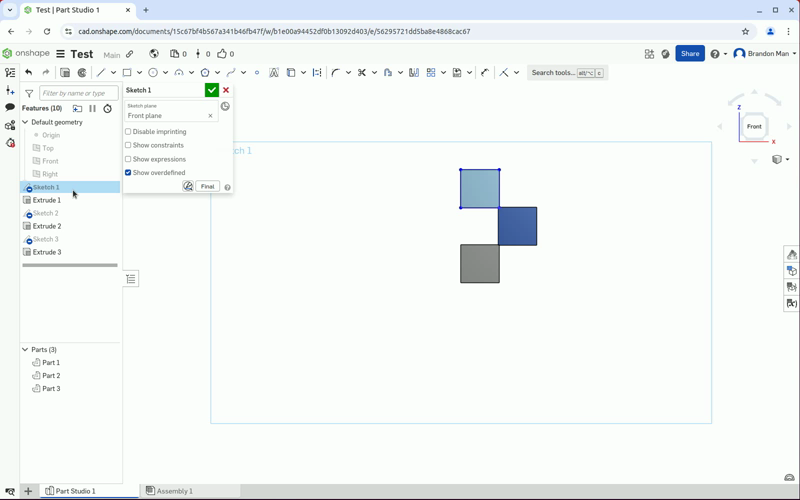
mouse_move(229, 92)
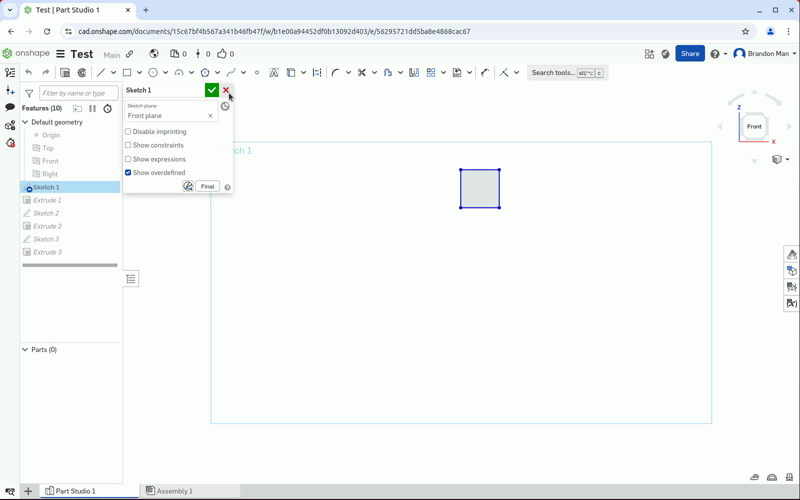
click(229, 92)
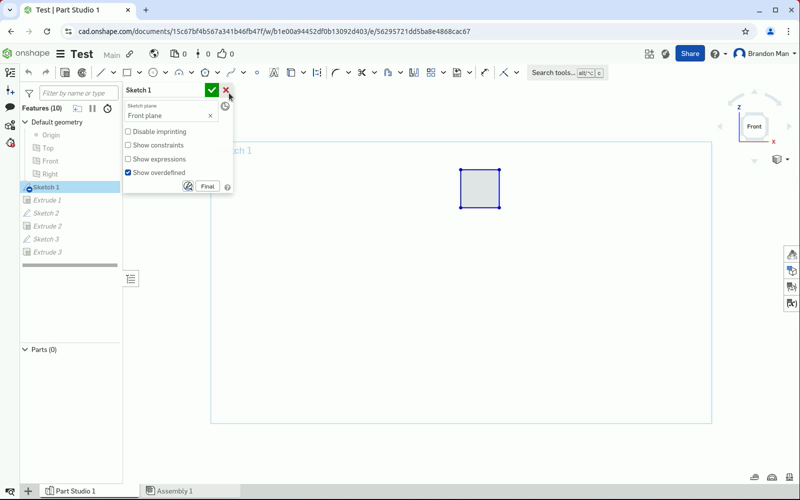
key(shift+s)
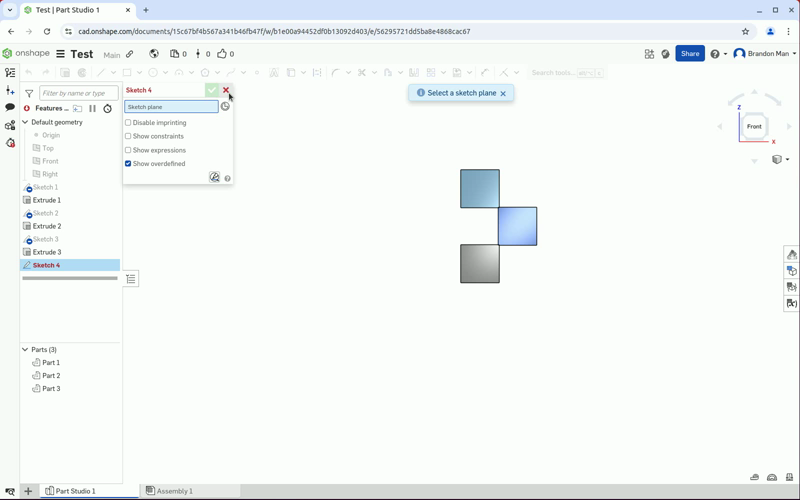
mouse_move(73, 163)
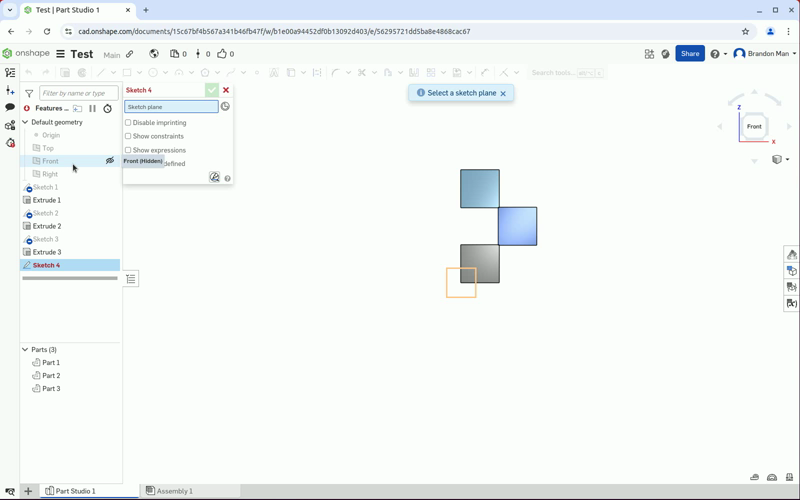
click(73, 163)
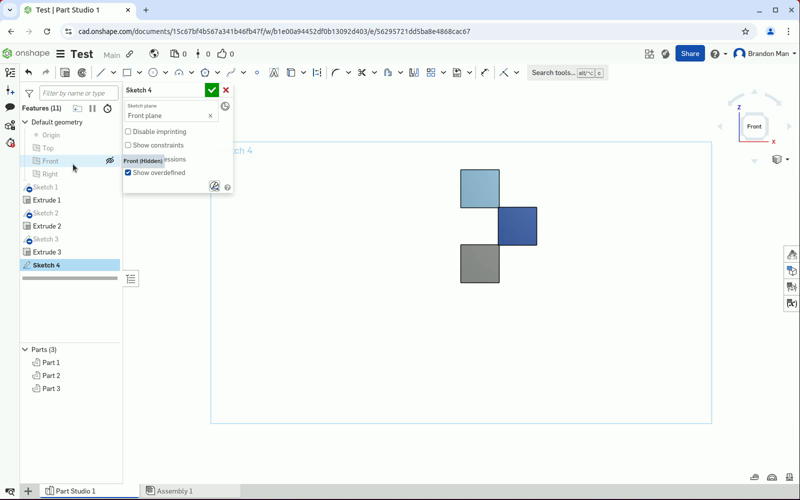
mouse_move(73, 352)
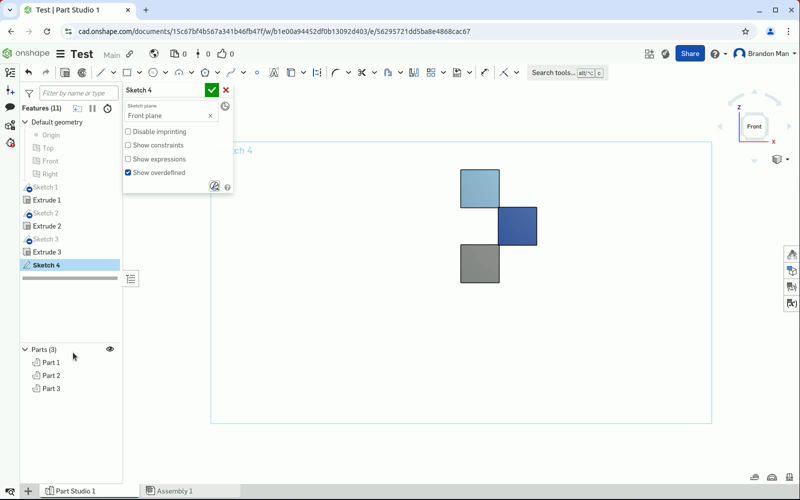
key(y)
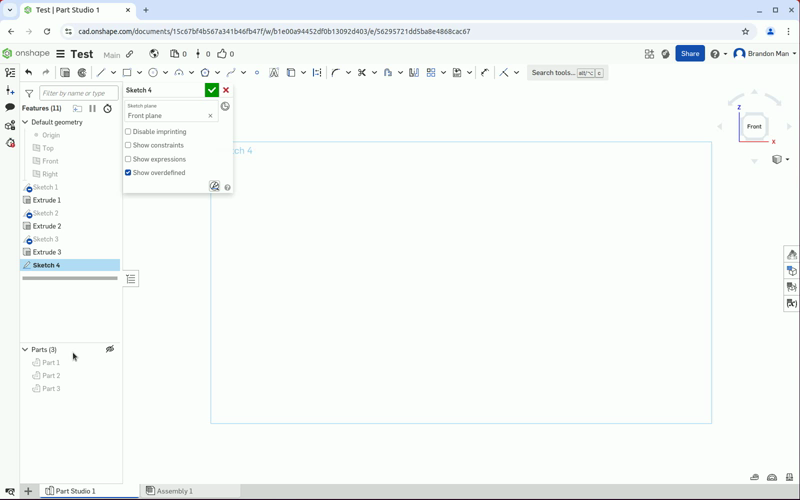
key(l)
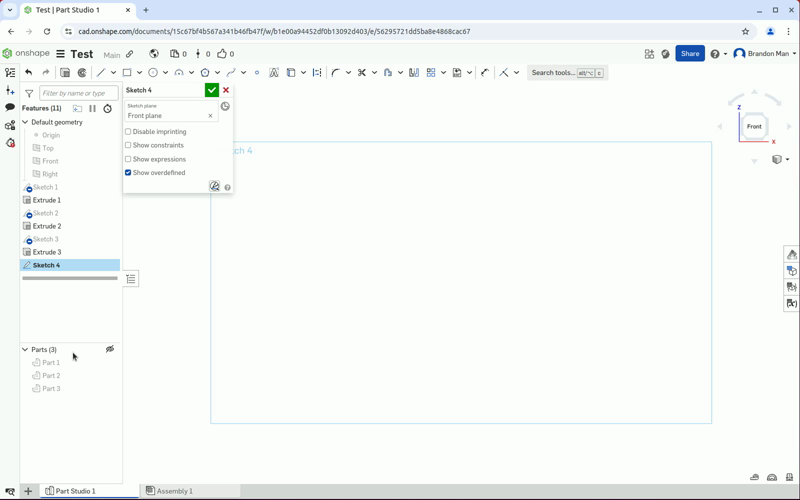
key_down(shift)
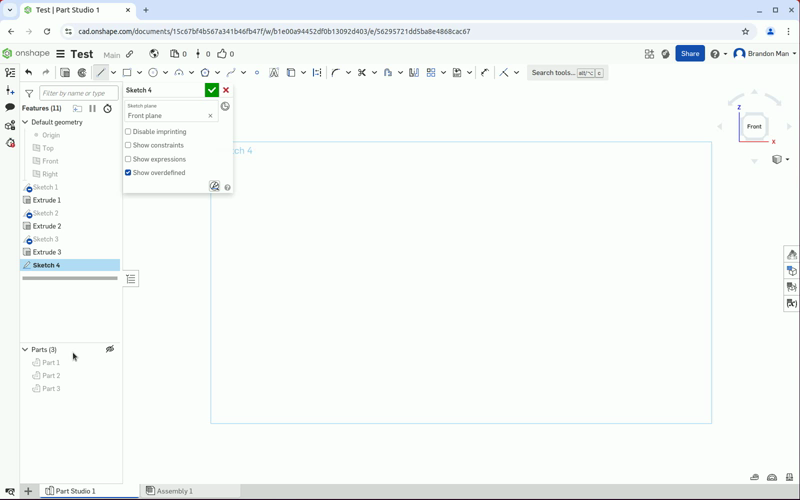
mouse_move(498, 282)
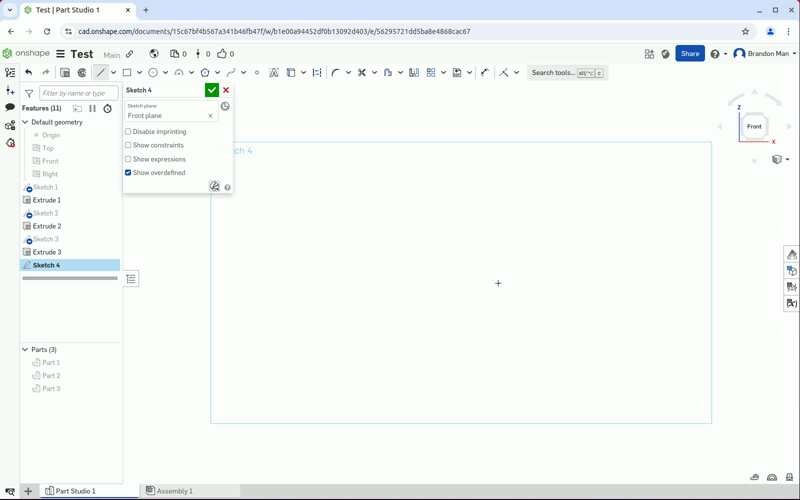
click(498, 282)
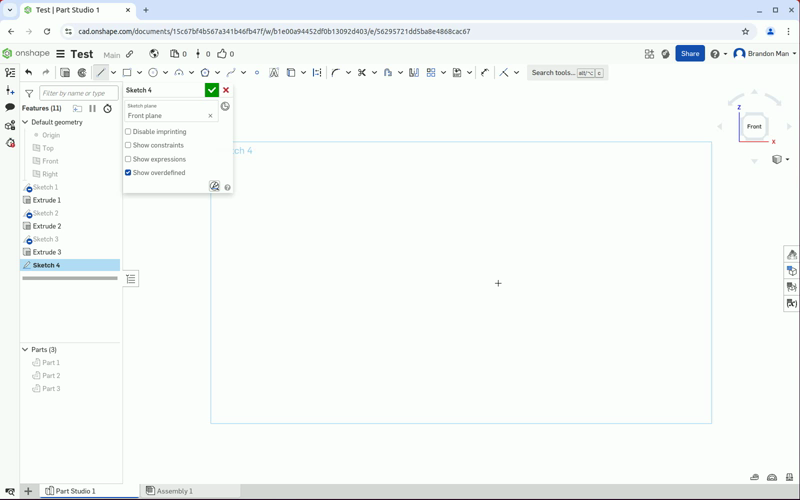
key_up(shift)
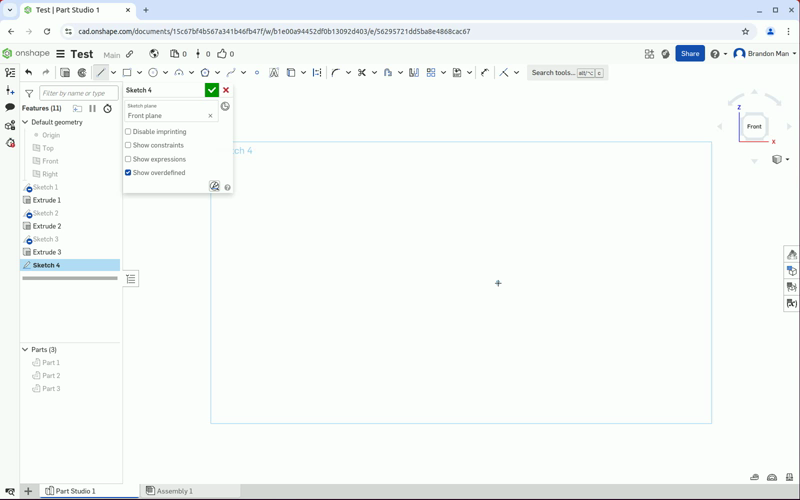
key_down(shift)
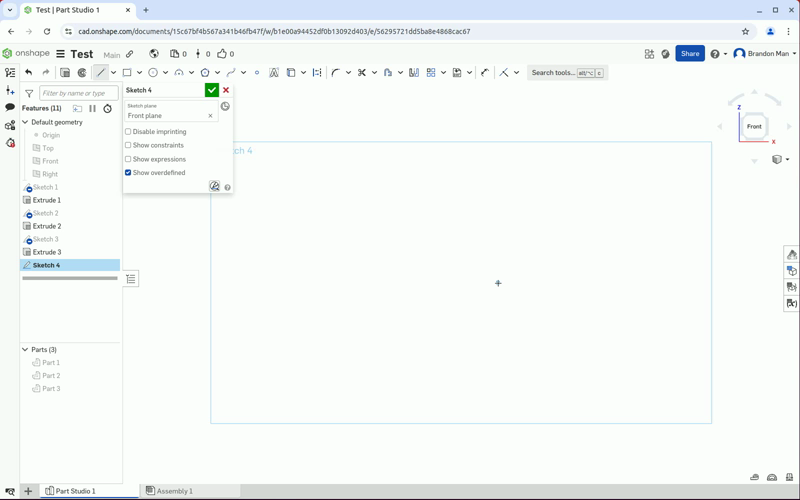
mouse_move(528, 282)
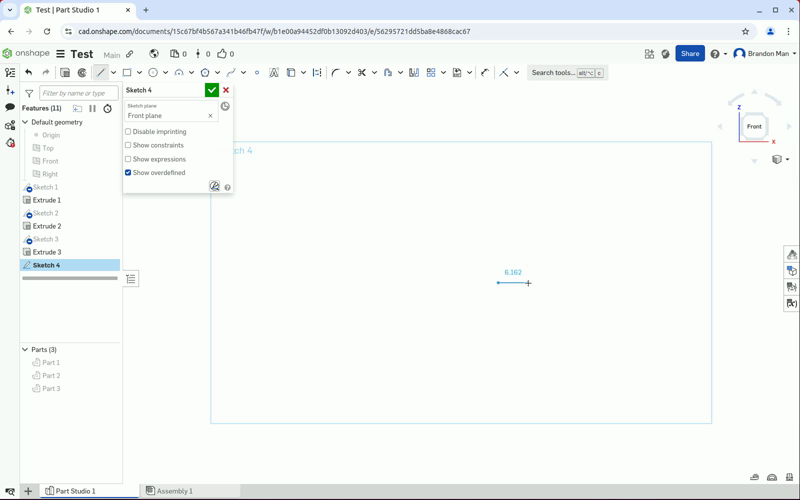
mouse_move(536, 282)
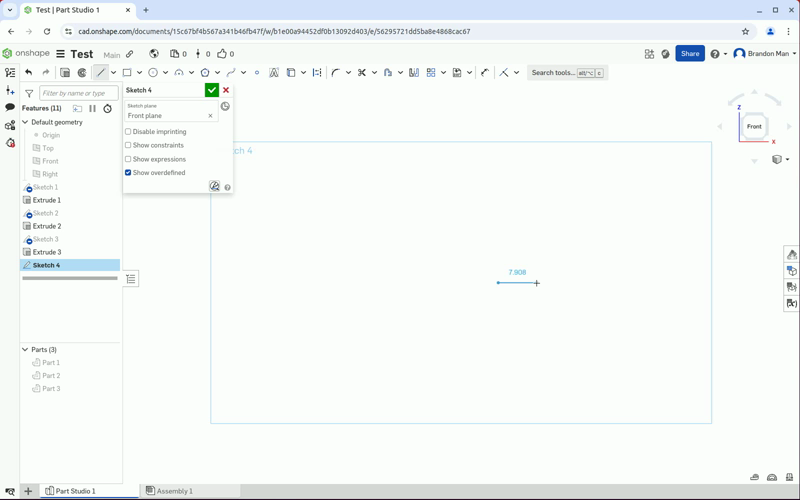
click(536, 282)
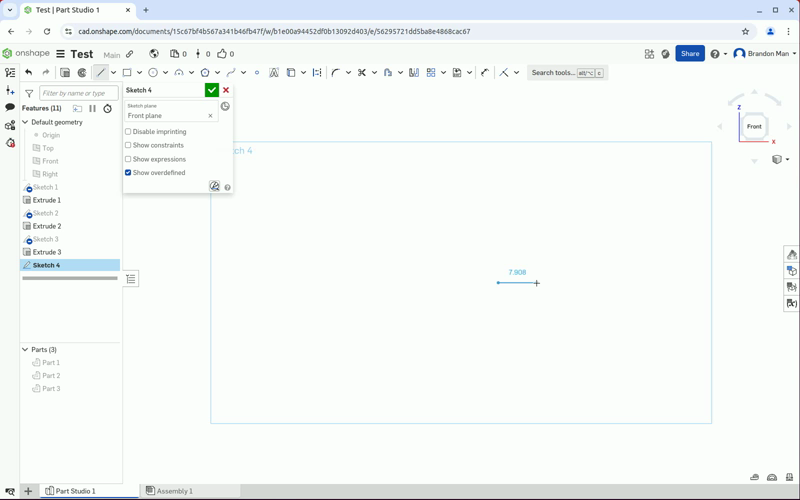
key_up(shift)
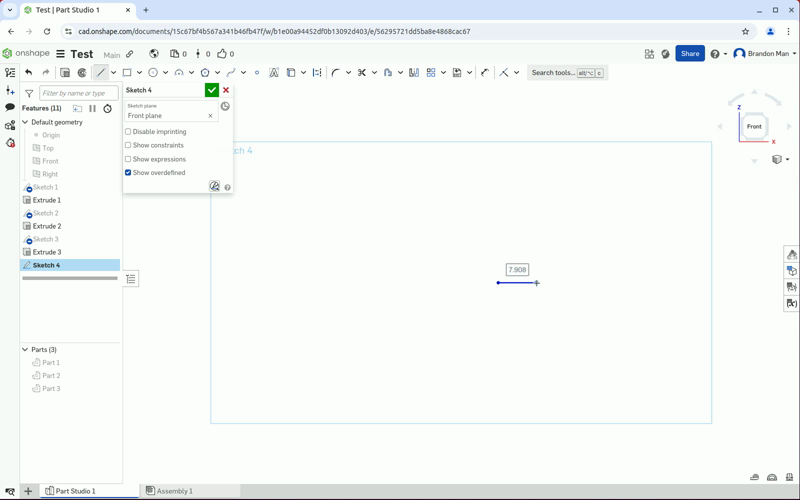
key_down(shift)
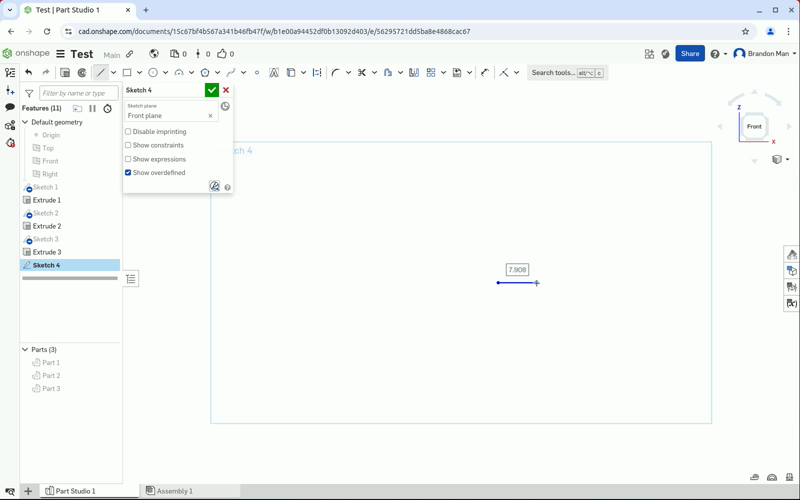
mouse_move(566, 282)
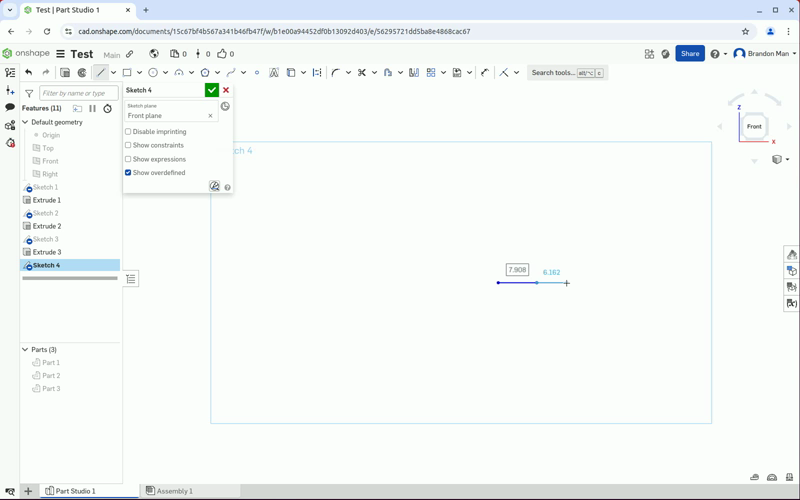
mouse_move(536, 244)
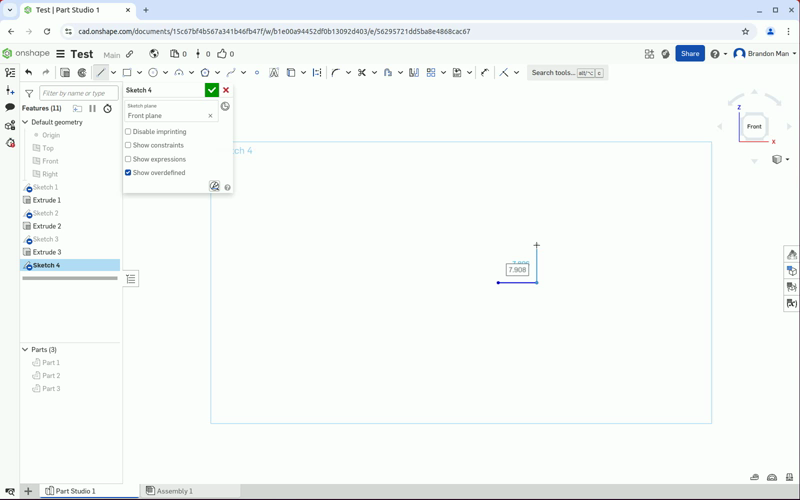
click(536, 244)
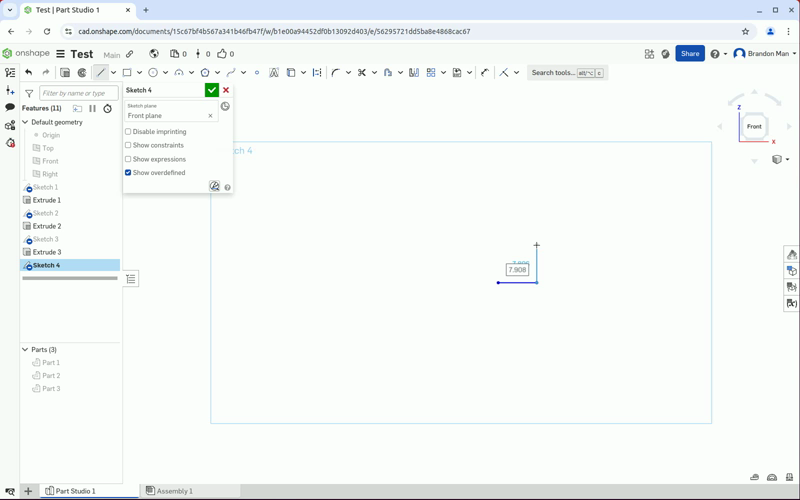
key_up(shift)
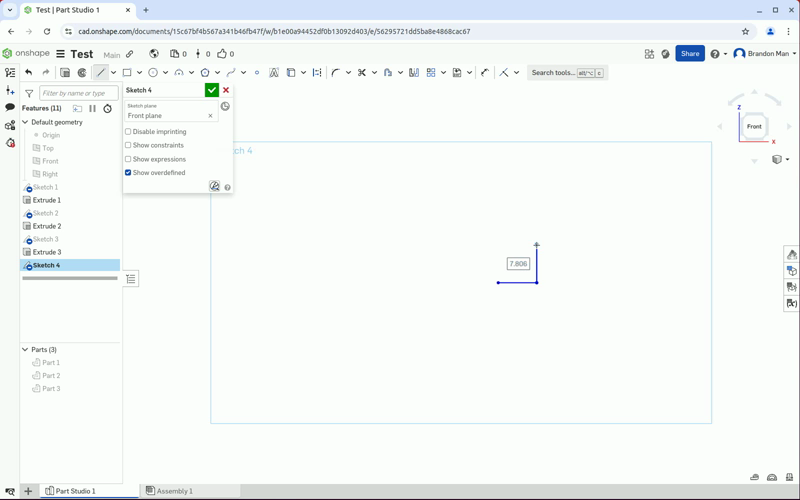
key_down(shift)
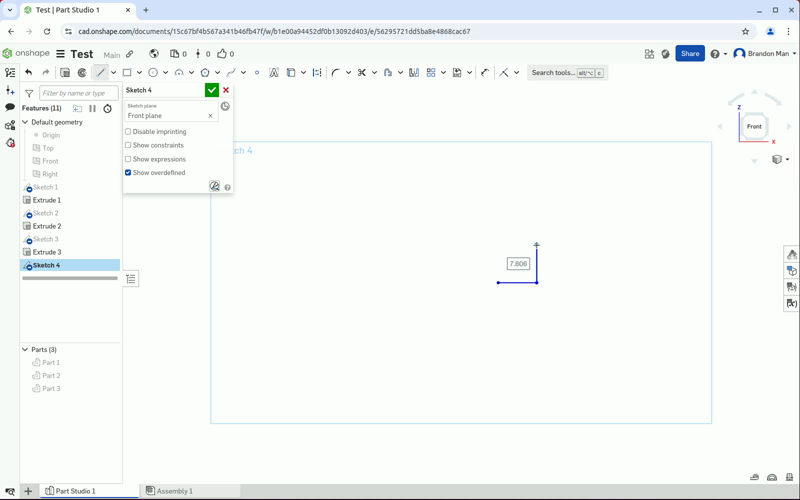
mouse_move(566, 244)
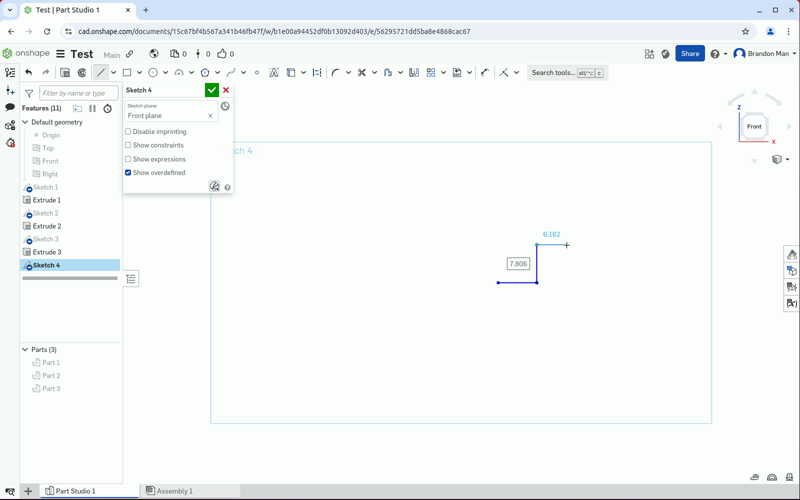
mouse_move(498, 244)
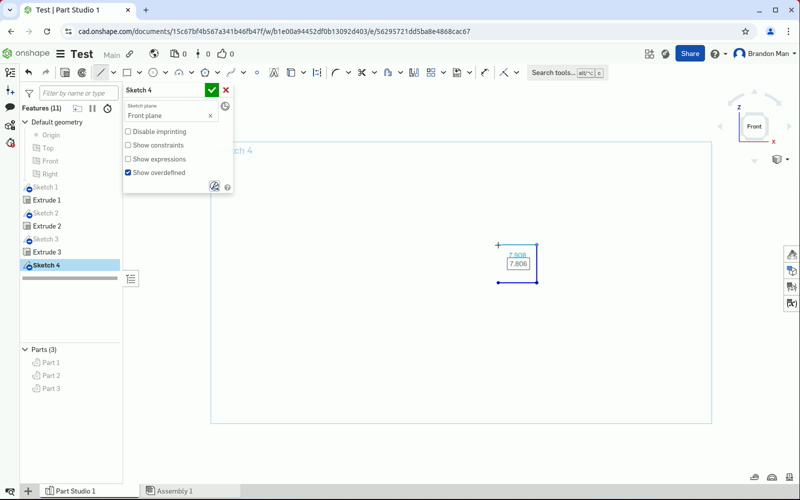
click(498, 244)
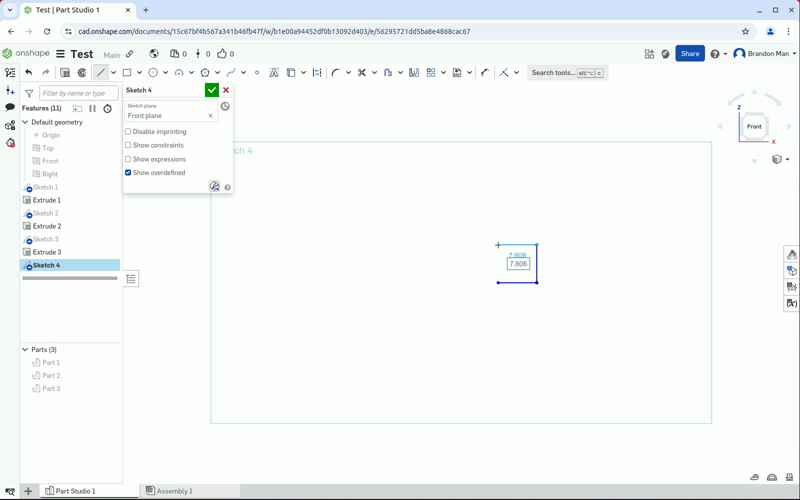
key_up(shift)
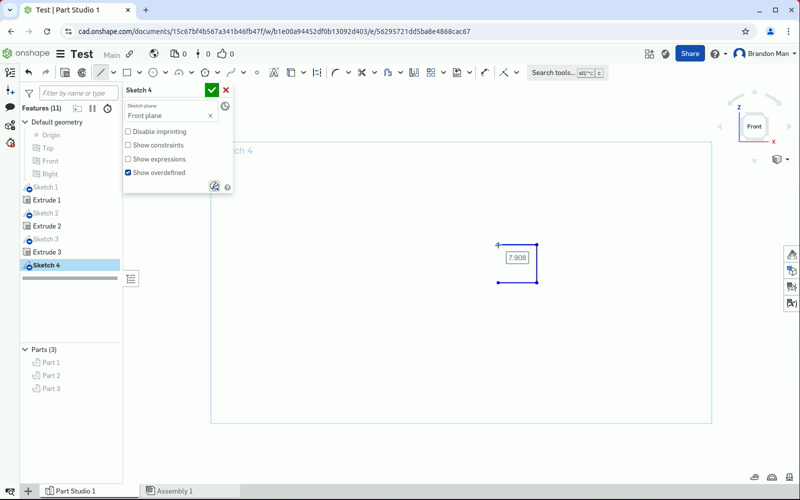
mouse_move(528, 244)
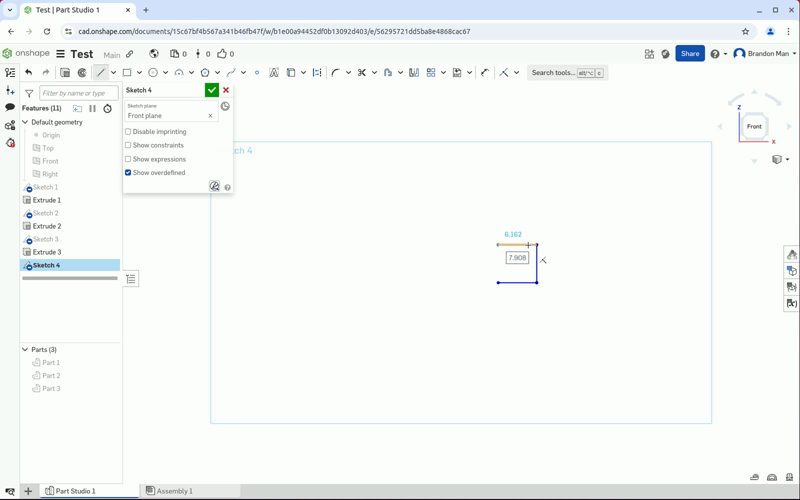
key_down(shift)
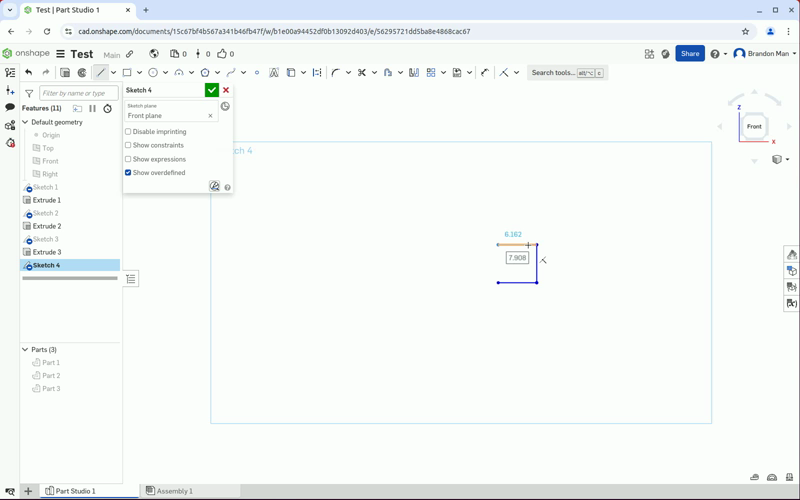
mouse_move(498, 282)
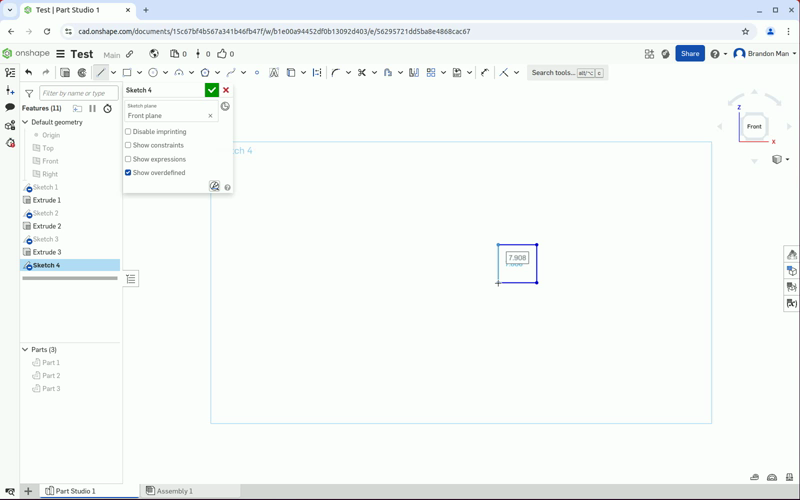
key_up(shift)
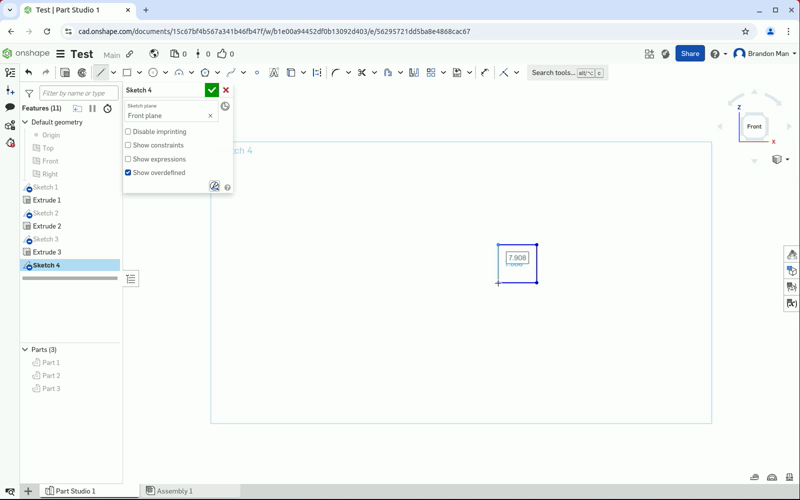
click(498, 282)
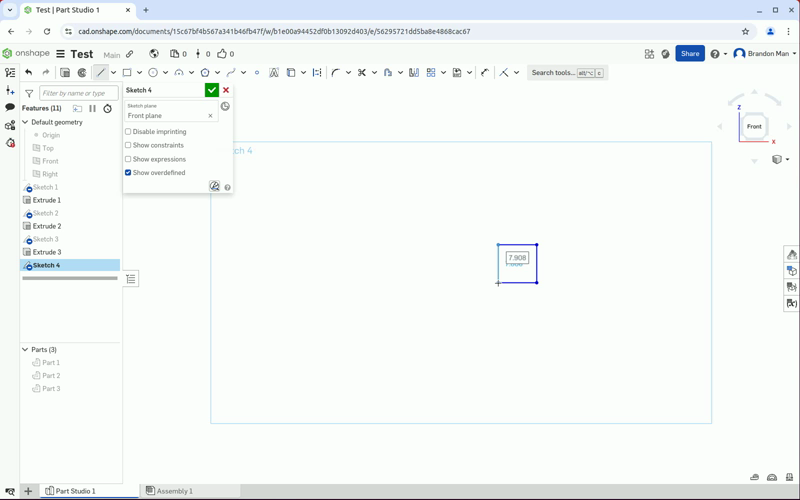
key(esc)
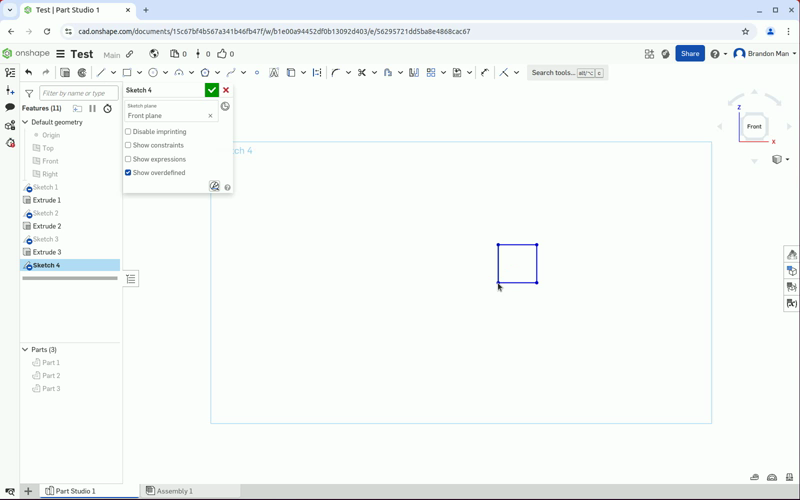
mouse_move(526, 280)
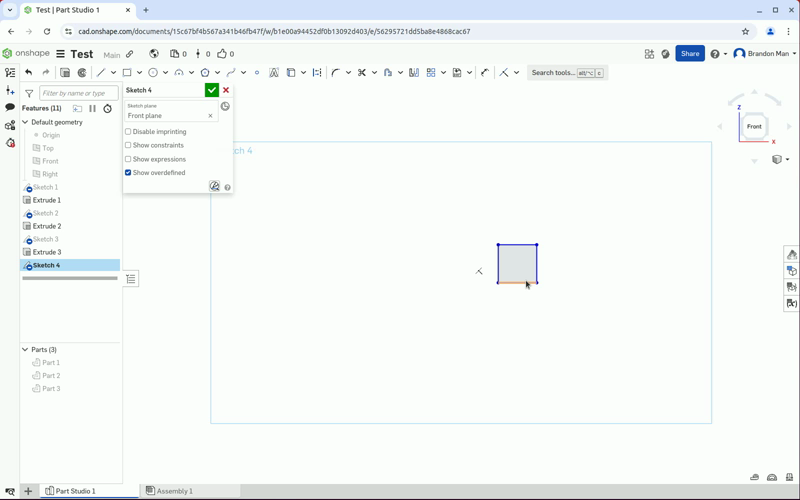
scroll(6)
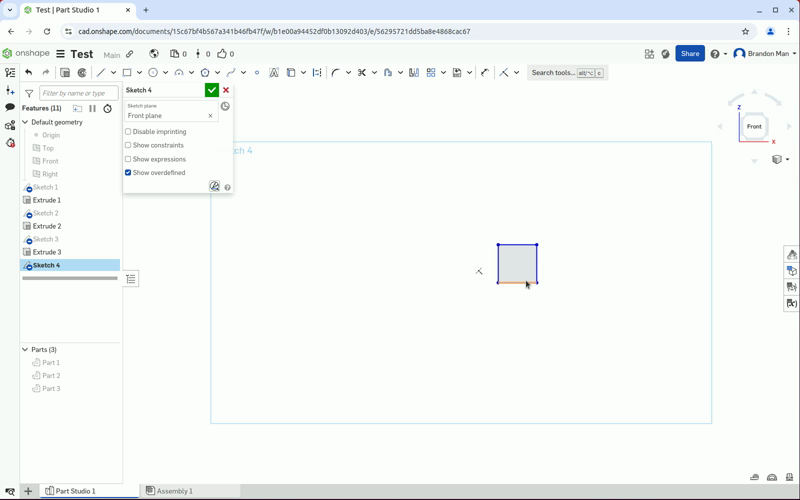
scroll(6)
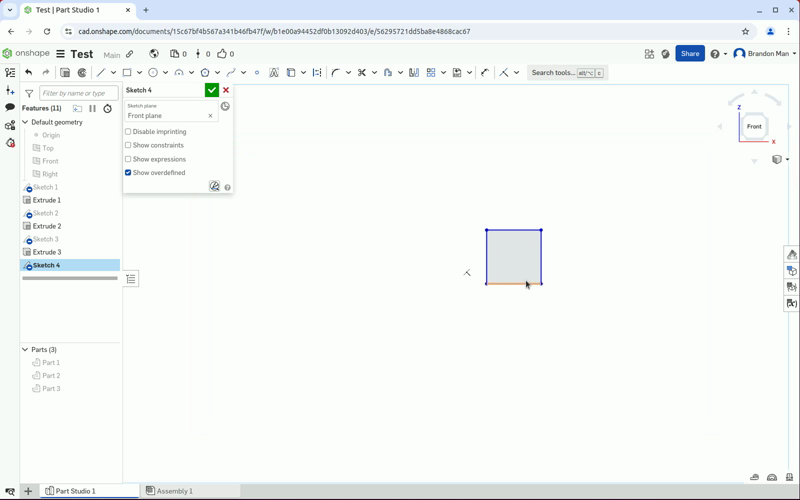
scroll(6)
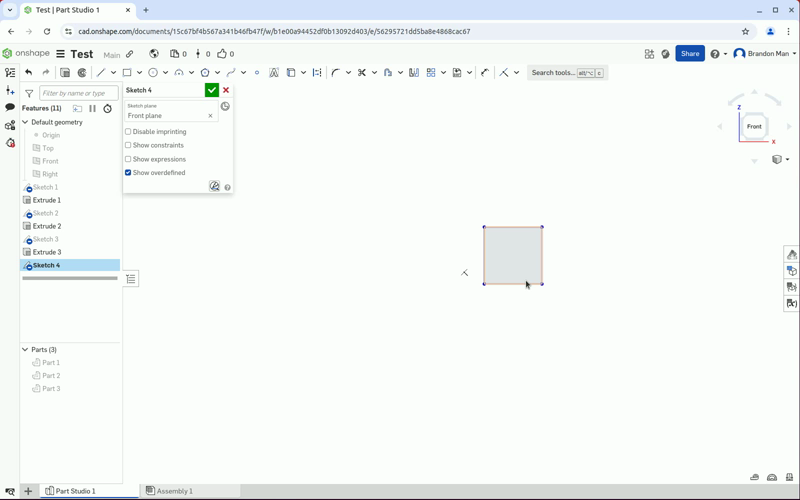
scroll(6)
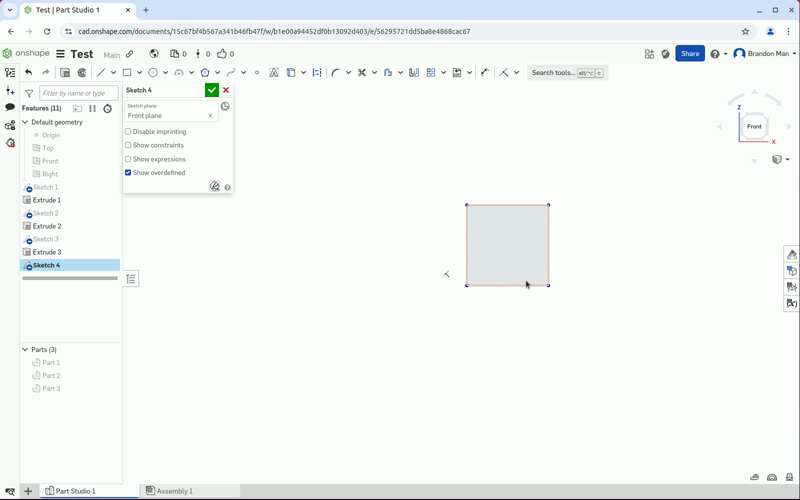
scroll(6)
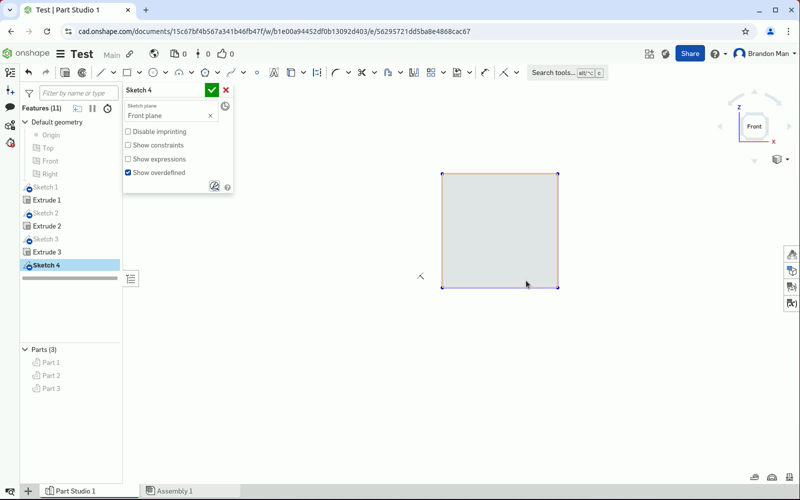
scroll(6)
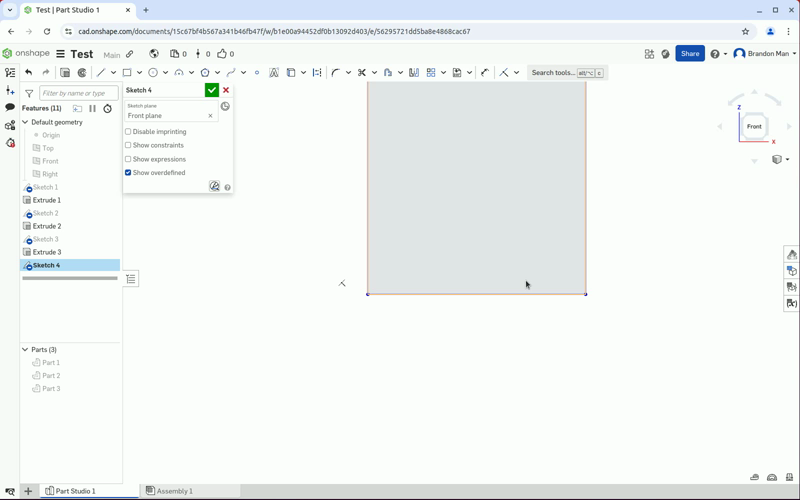
scroll(6)
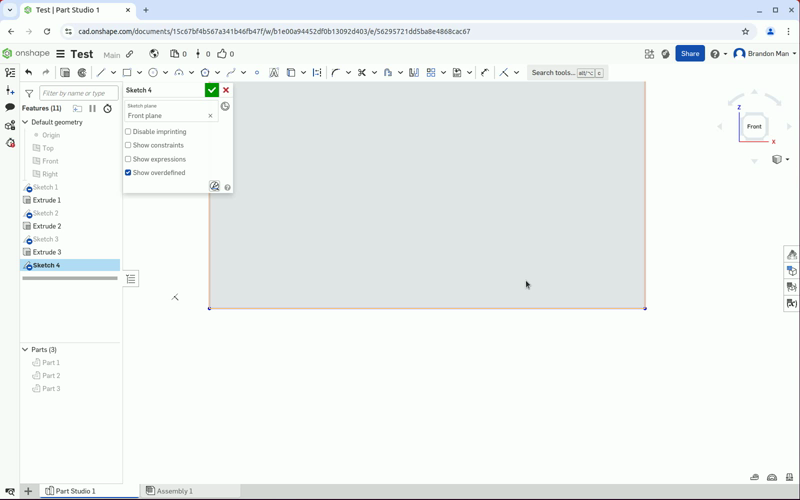
click(526, 280)
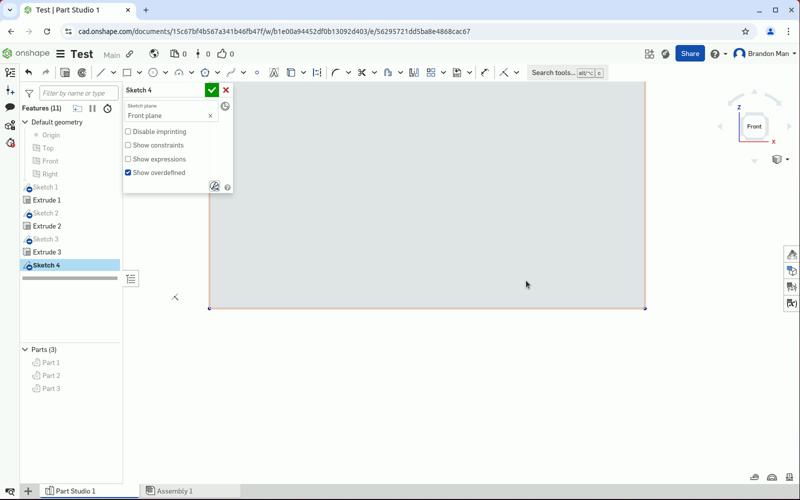
scroll(-6)
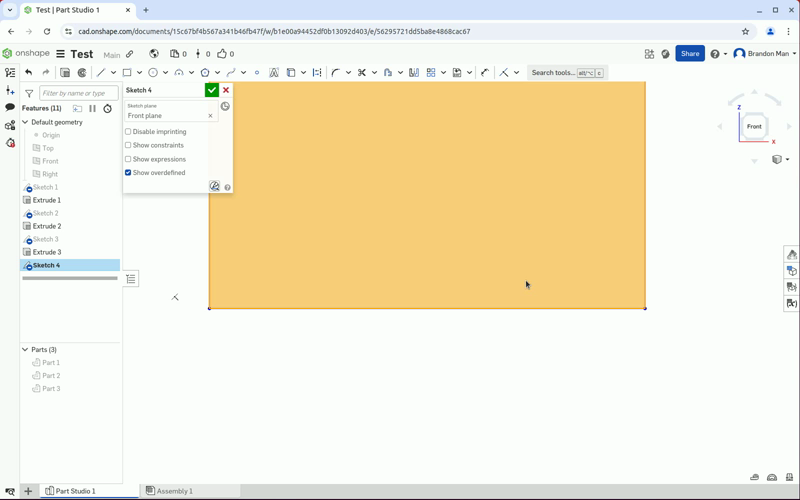
scroll(-6)
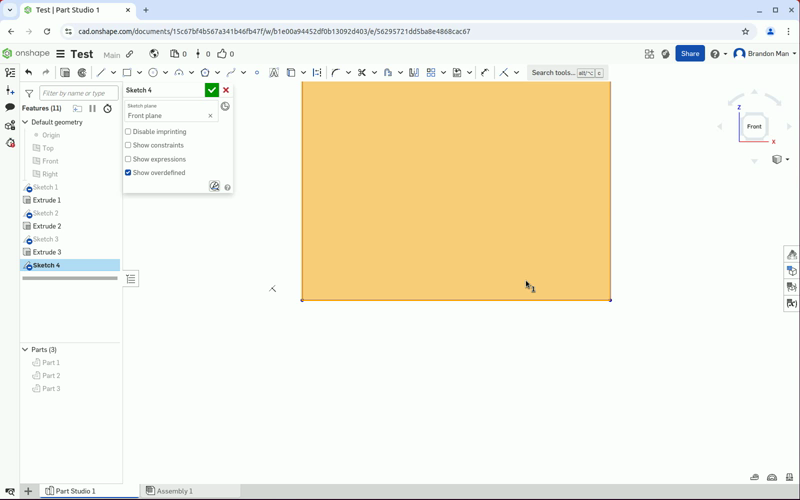
scroll(-6)
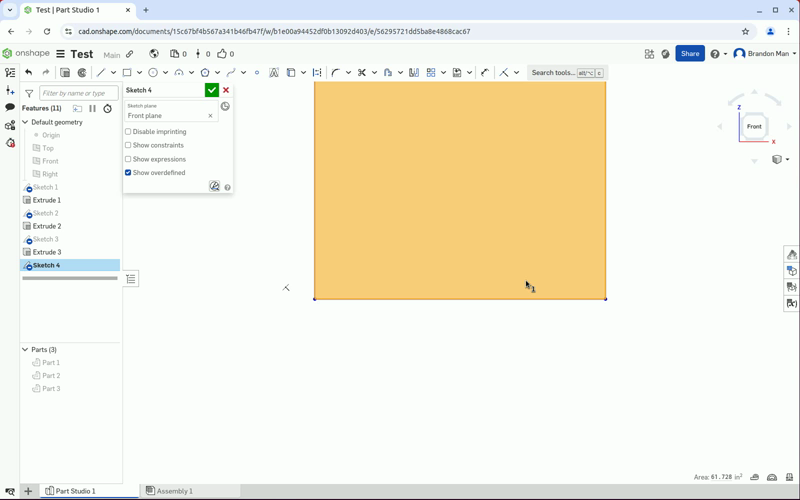
scroll(-6)
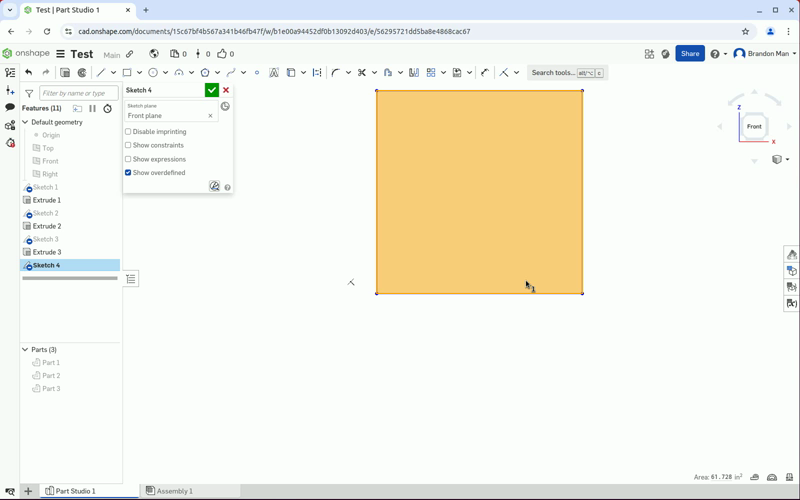
scroll(-6)
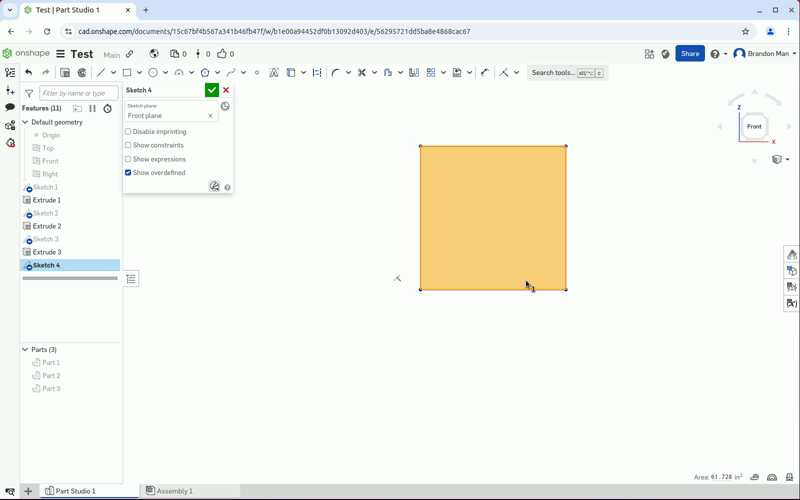
scroll(-6)
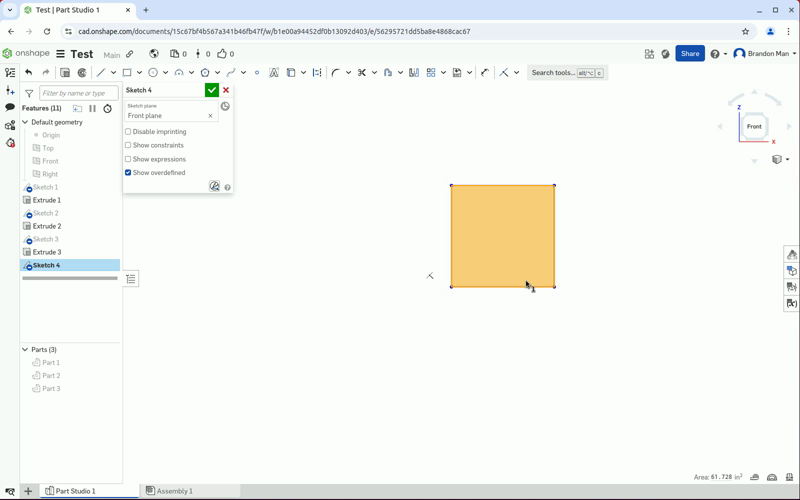
scroll(-6)
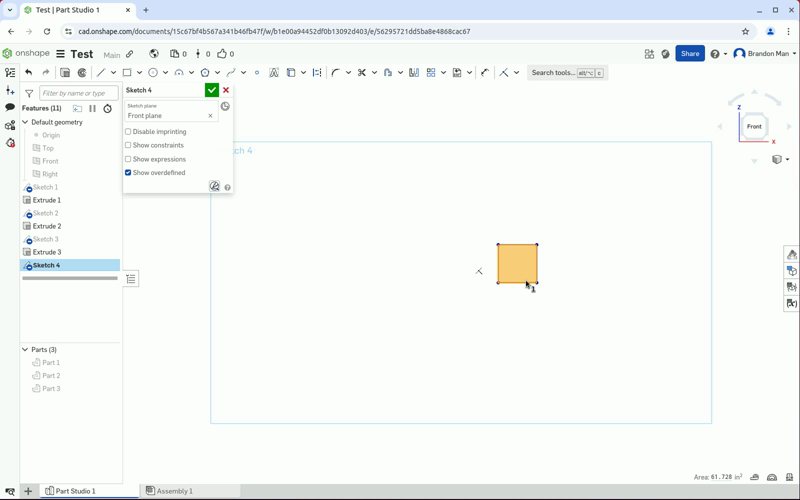
mouse_move(73, 352)
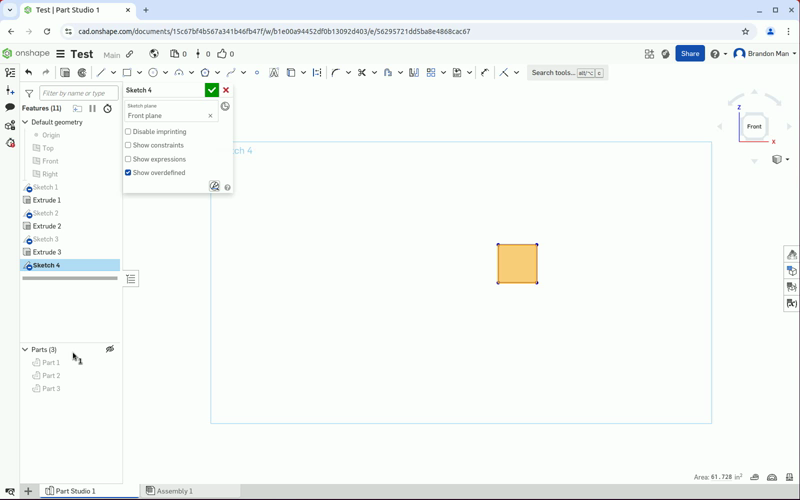
key(shift+y)
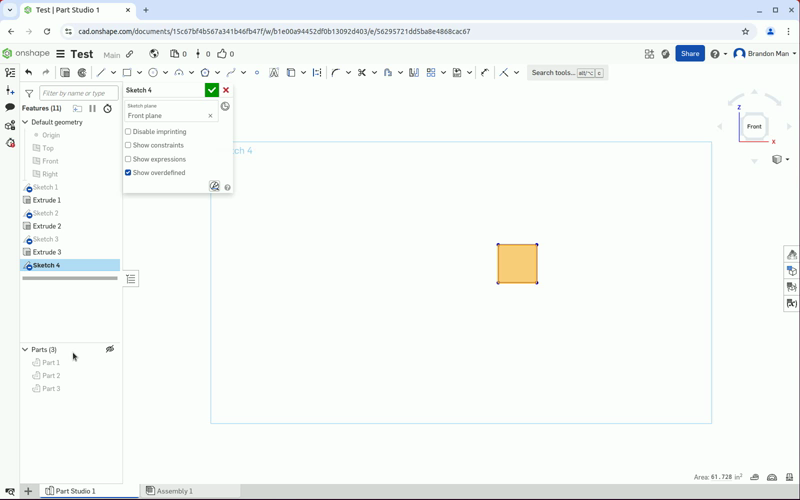
key(shift+e)
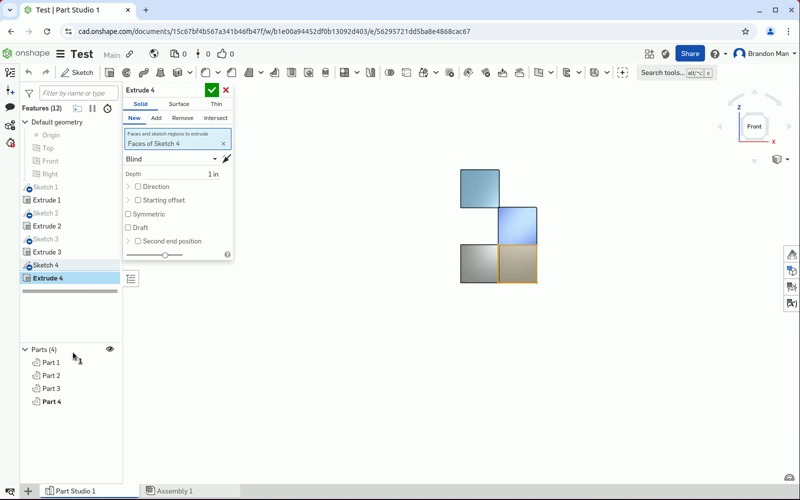
mouse_move(143, 106)
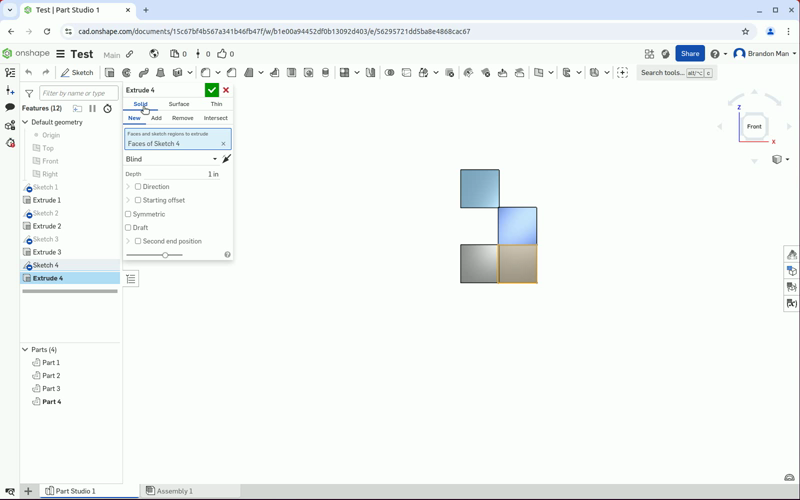
click(143, 106)
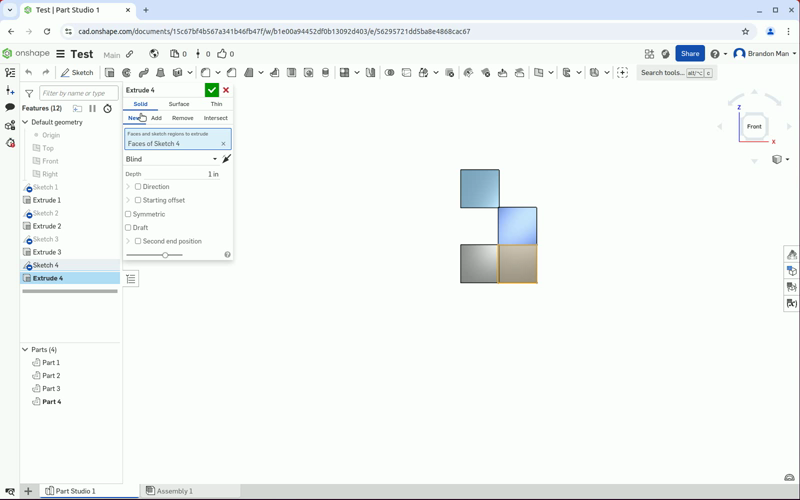
mouse_move(137, 120)
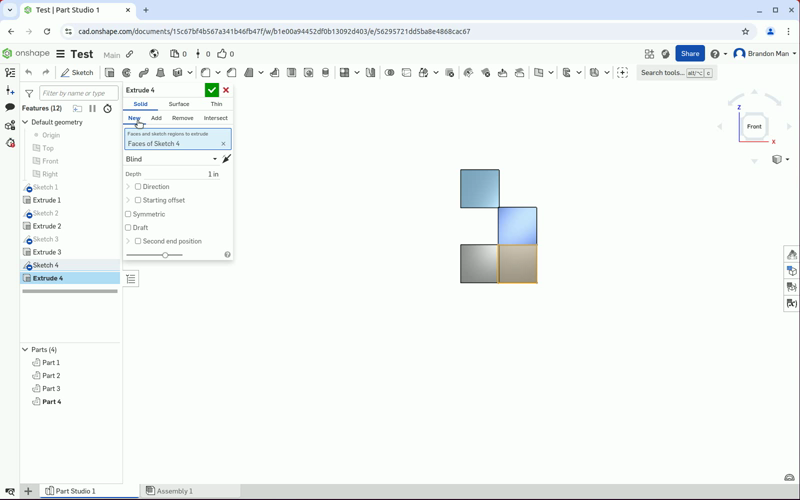
click(137, 120)
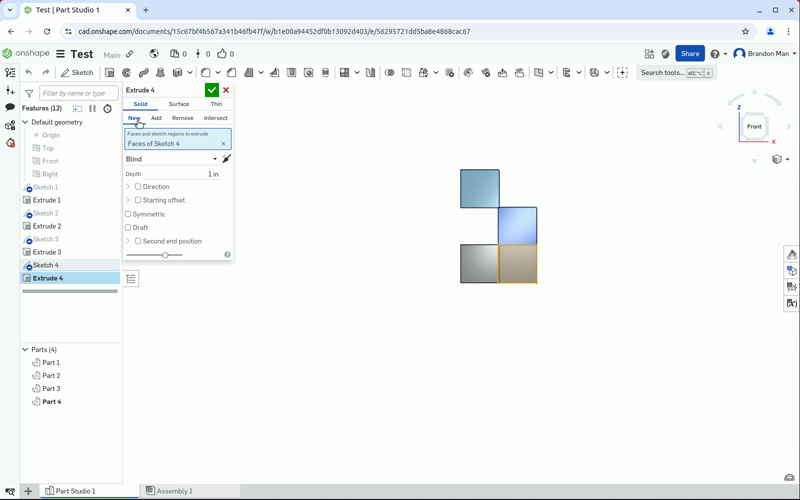
key(tab, 4)
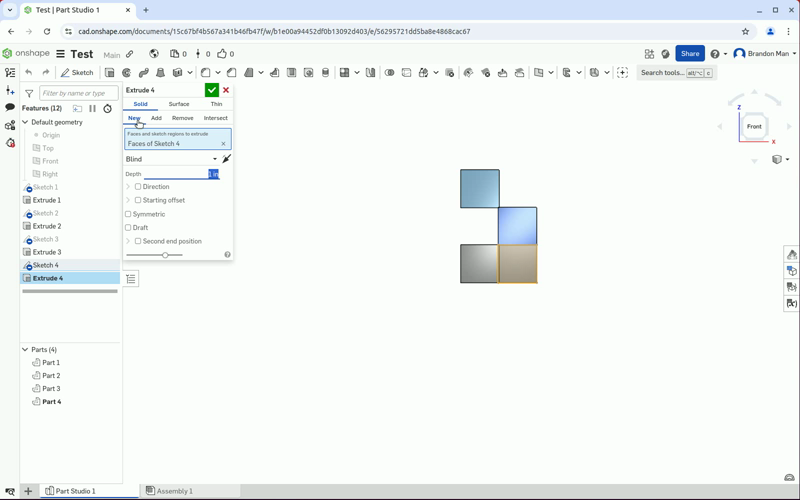
text(7.703)
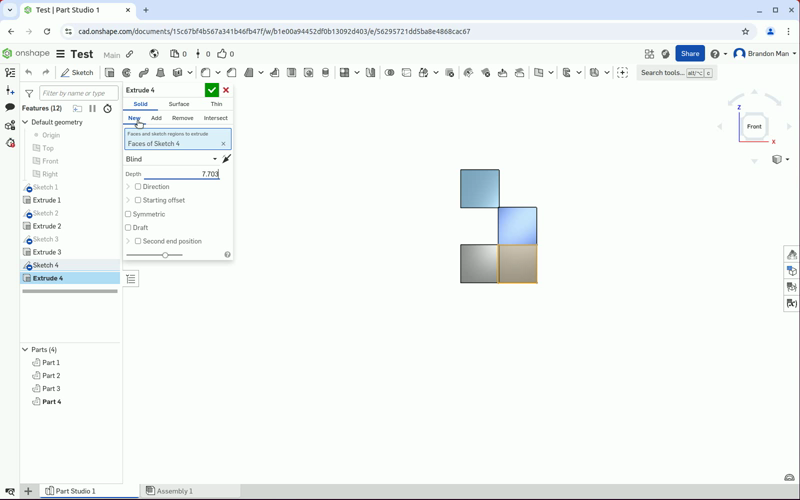
key(enter)
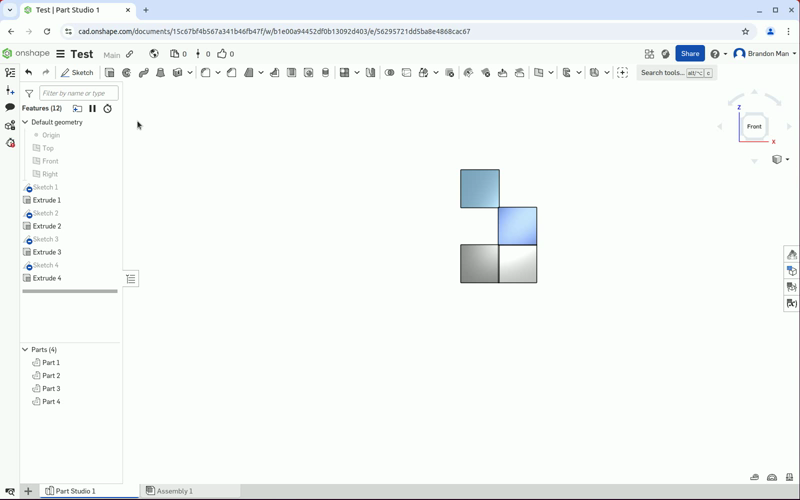
key(shift+h)
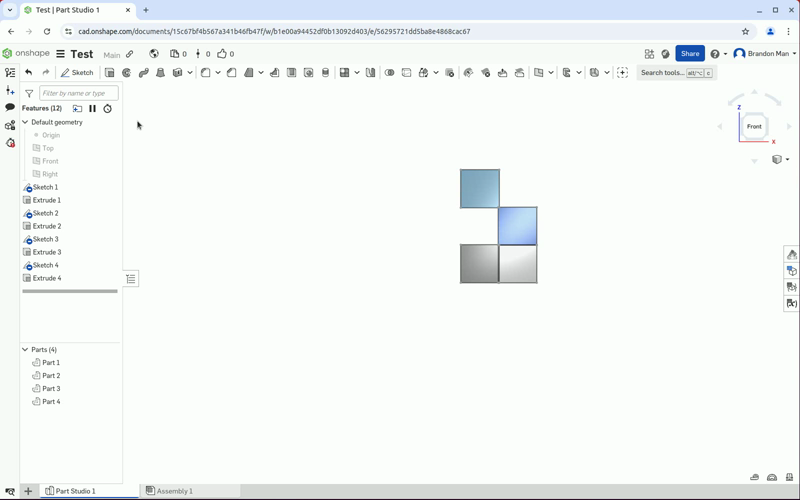
key(shift+h)
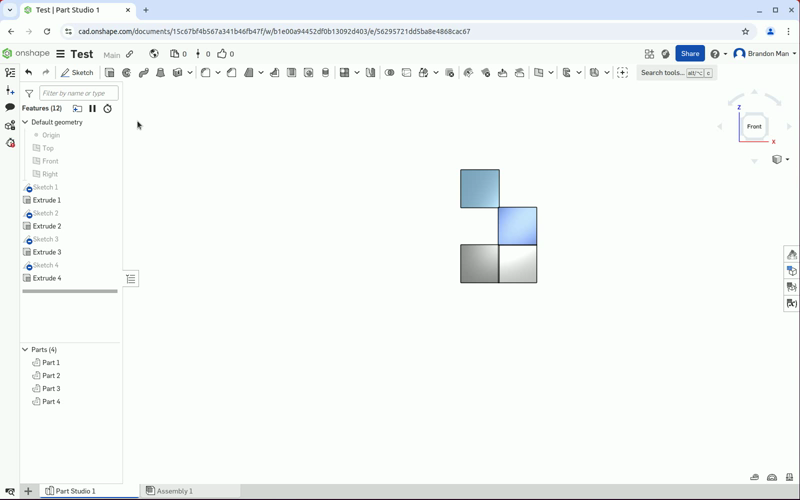
mouse_move(73, 189)
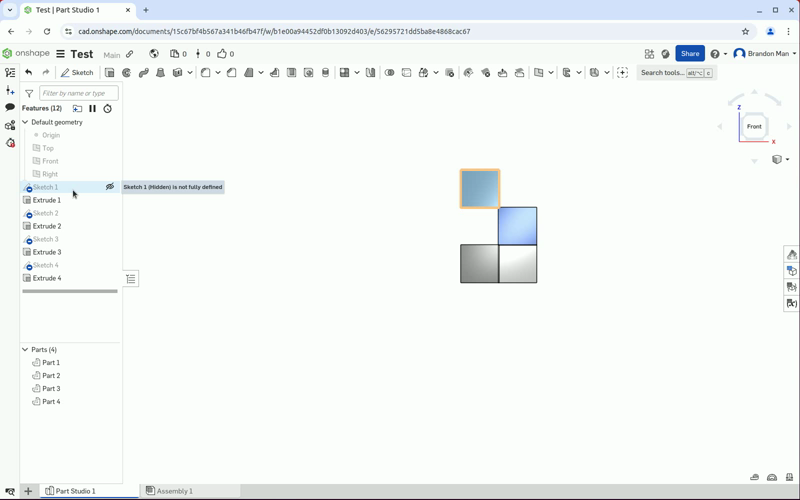
click(73, 189)
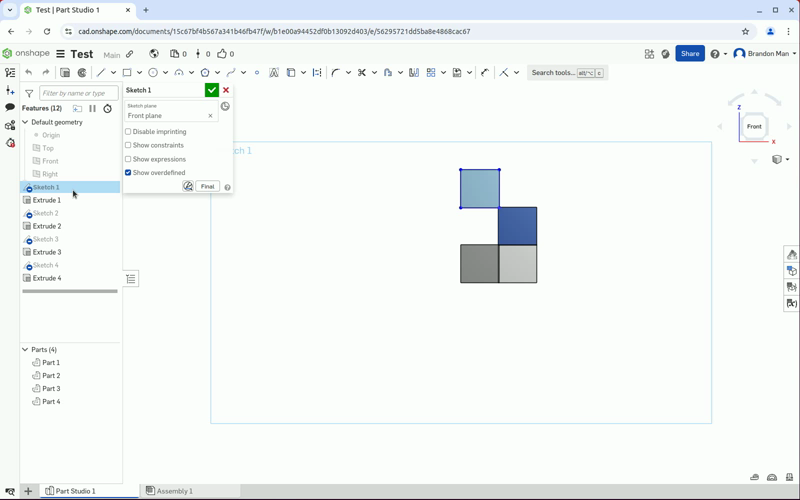
mouse_move(229, 92)
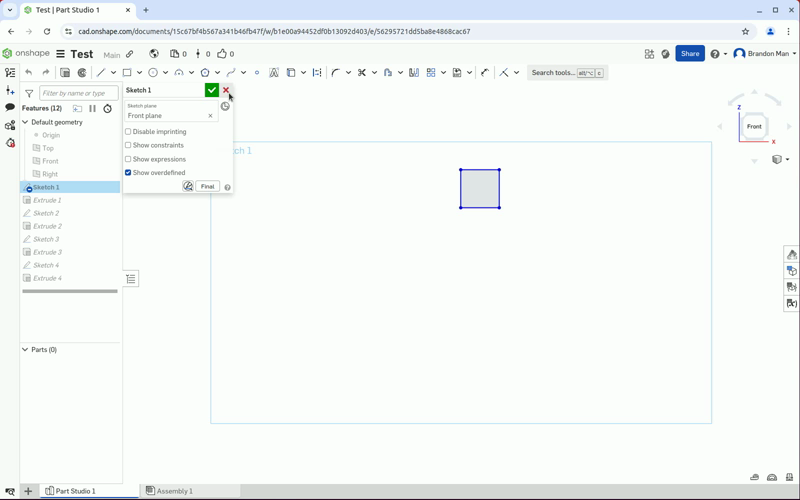
click(229, 92)
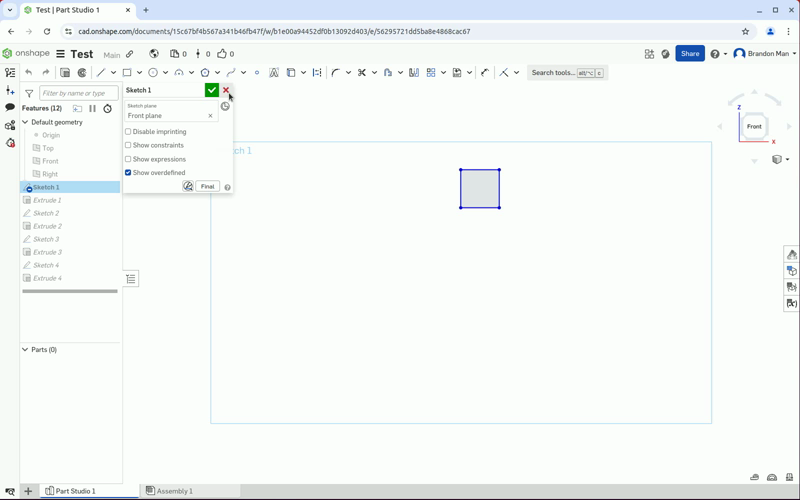
key(shift+s)
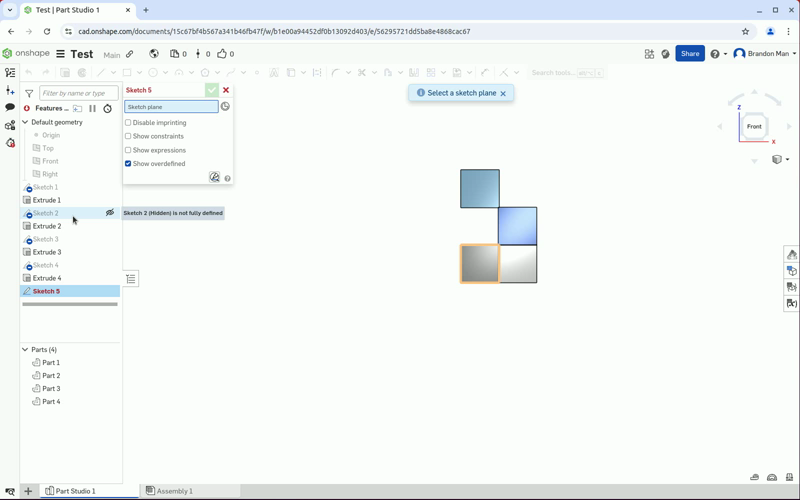
scroll(3)
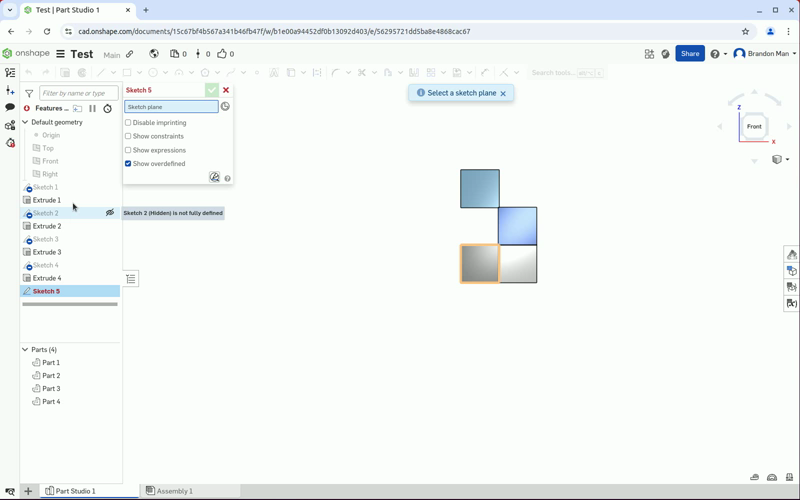
mouse_move(73, 163)
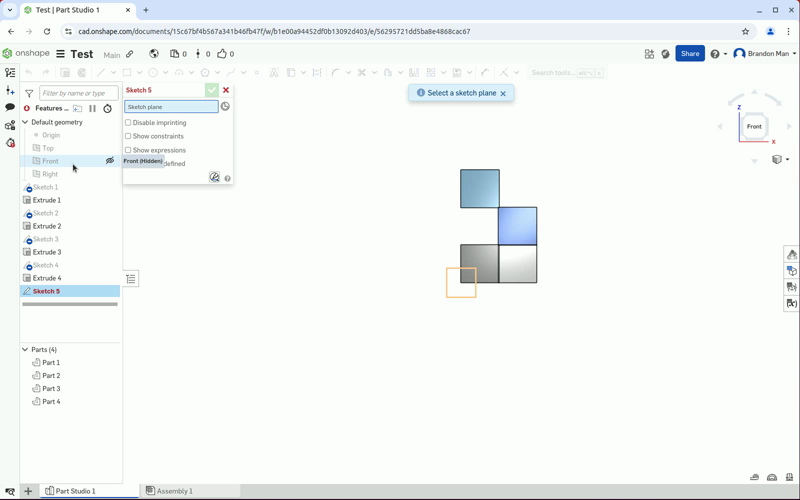
click(73, 163)
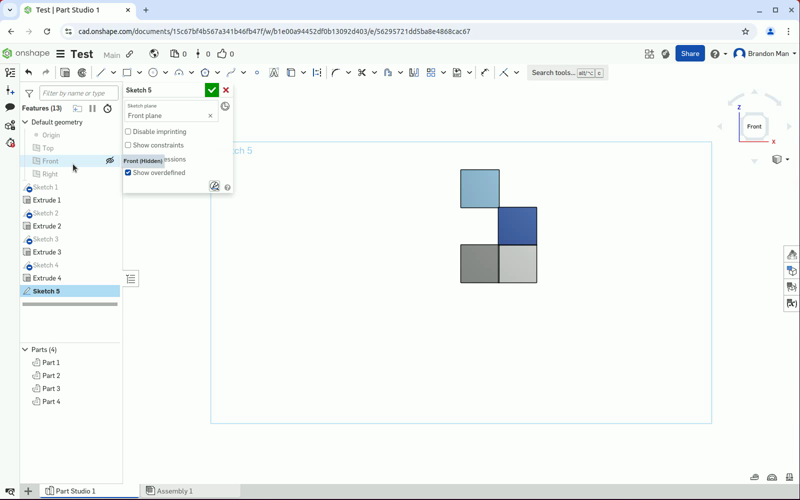
mouse_move(73, 352)
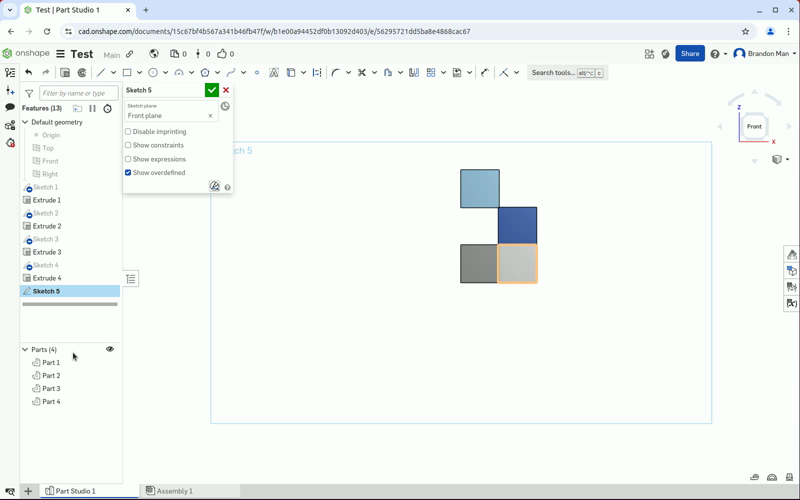
key(y)
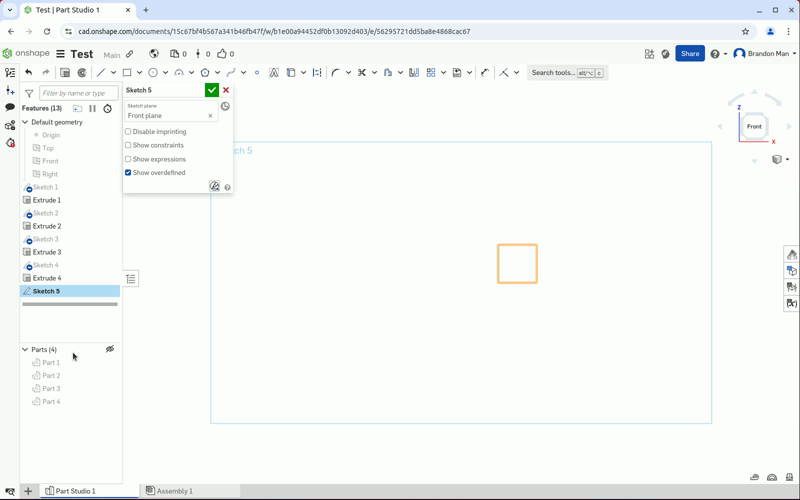
key(l)
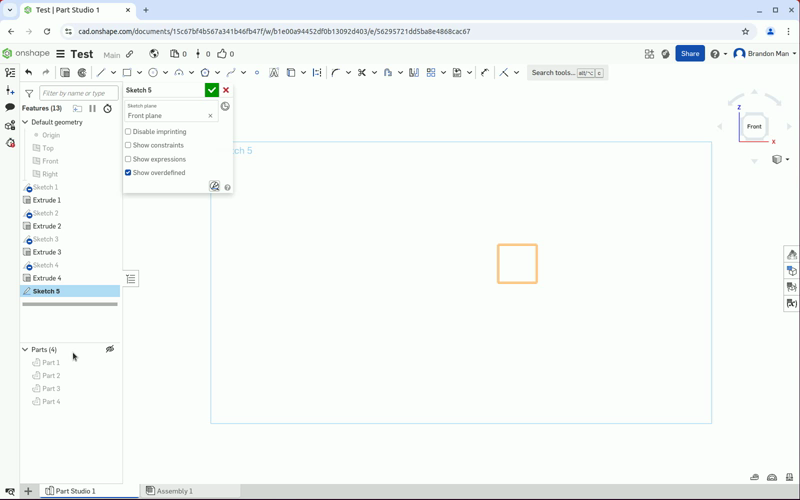
key_down(shift)
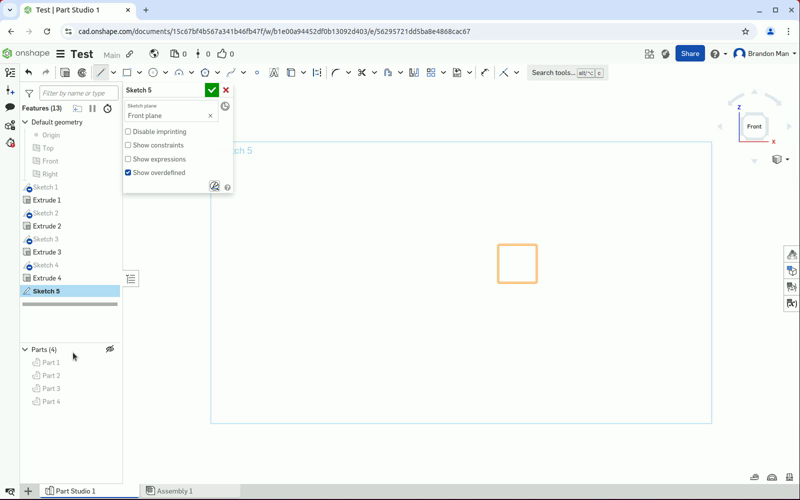
mouse_move(460, 245)
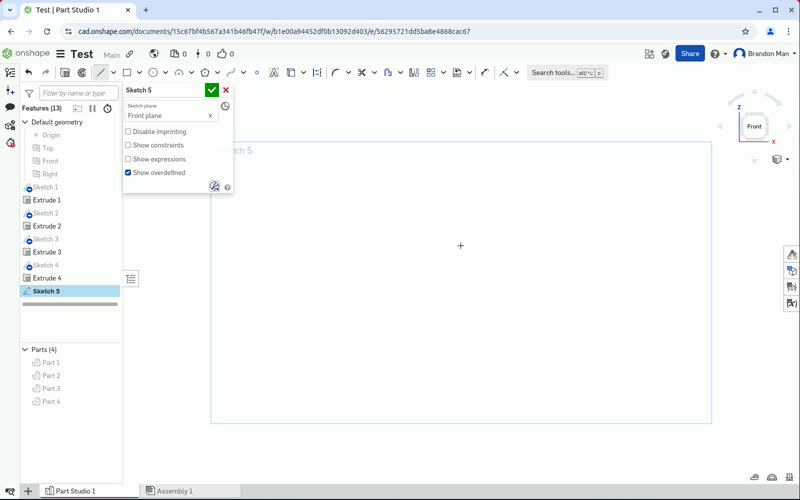
click(460, 245)
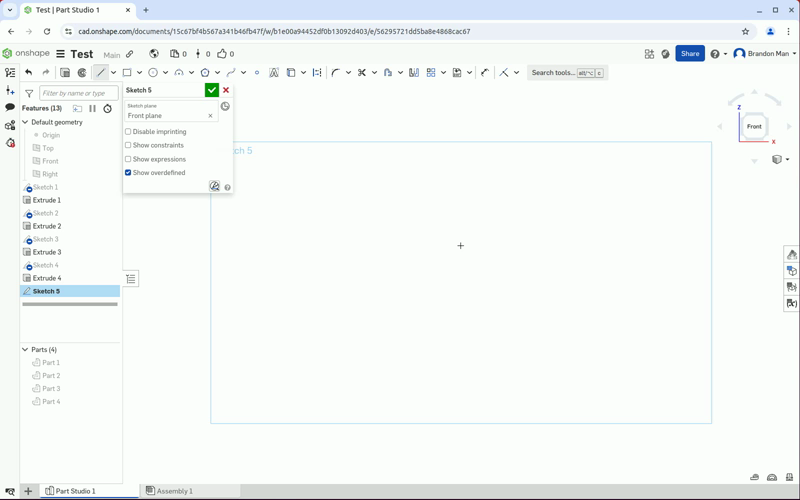
key_up(shift)
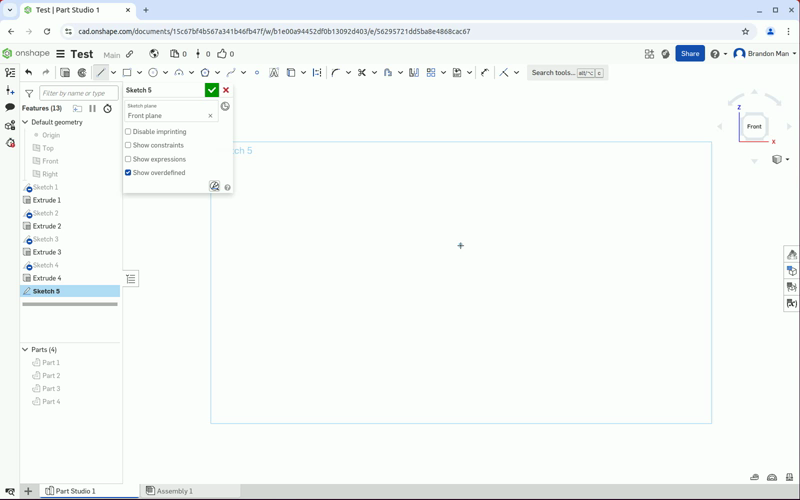
key_down(shift)
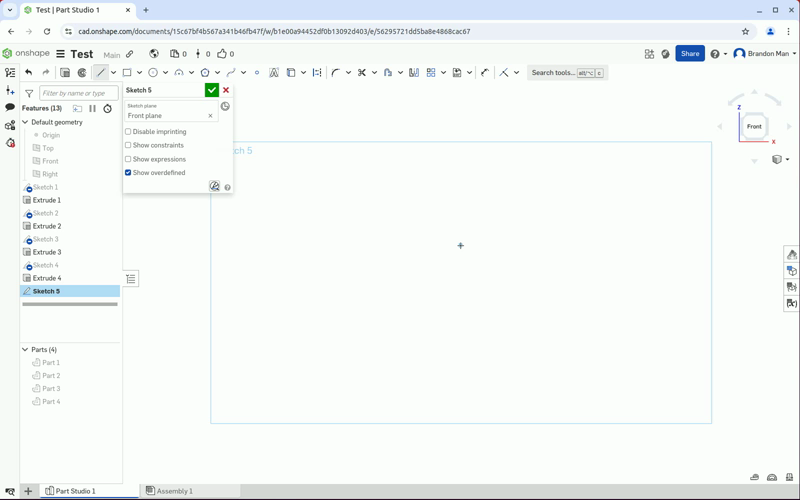
mouse_move(490, 245)
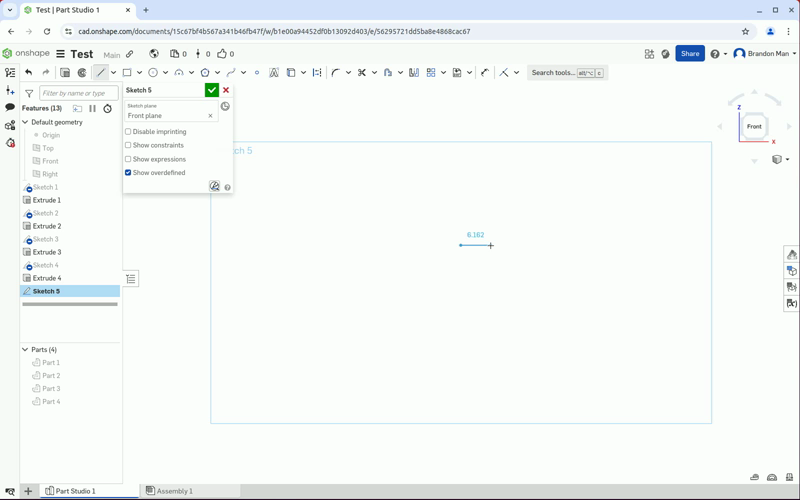
mouse_move(499, 245)
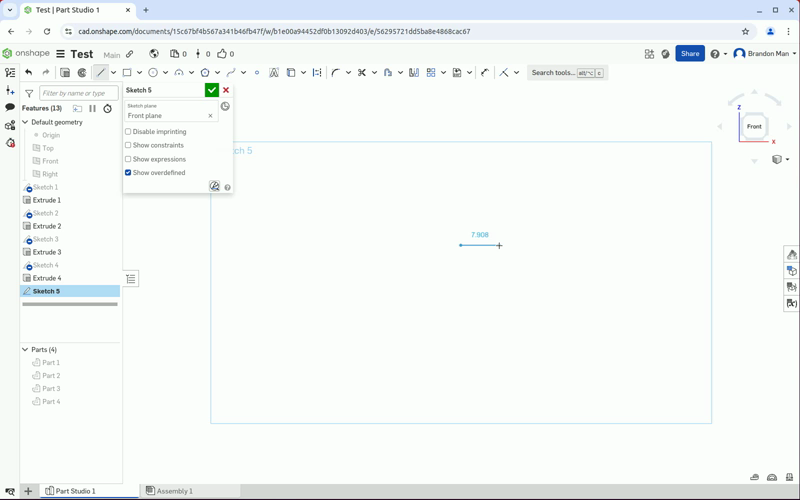
click(499, 245)
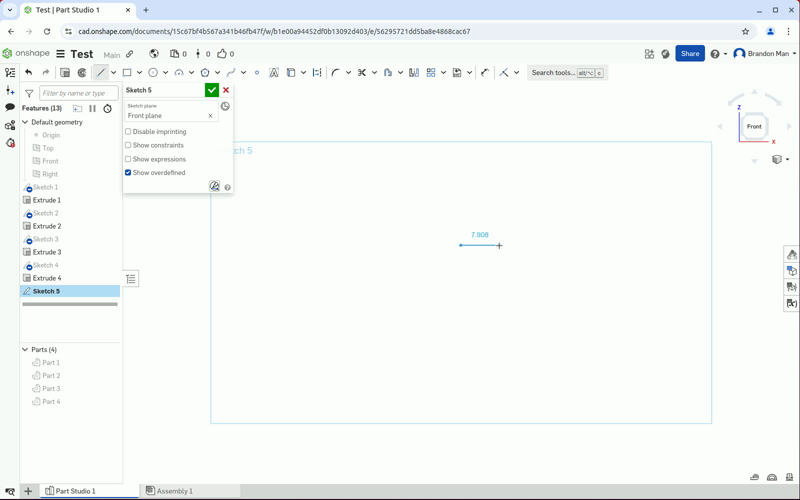
key_up(shift)
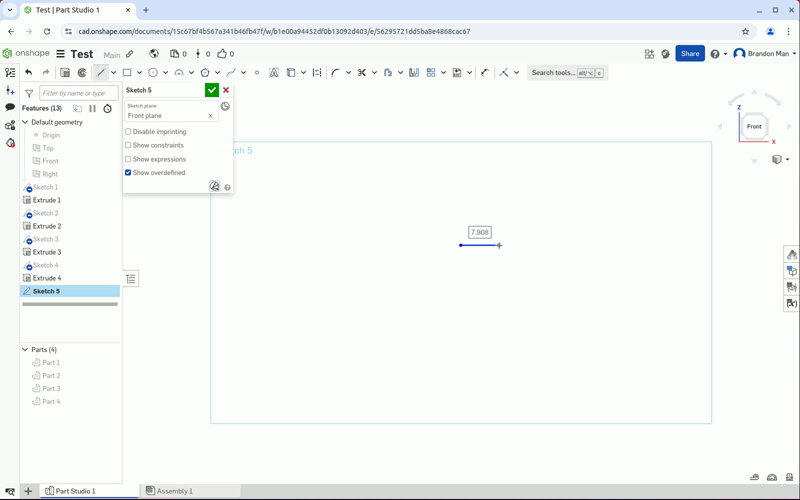
key_down(shift)
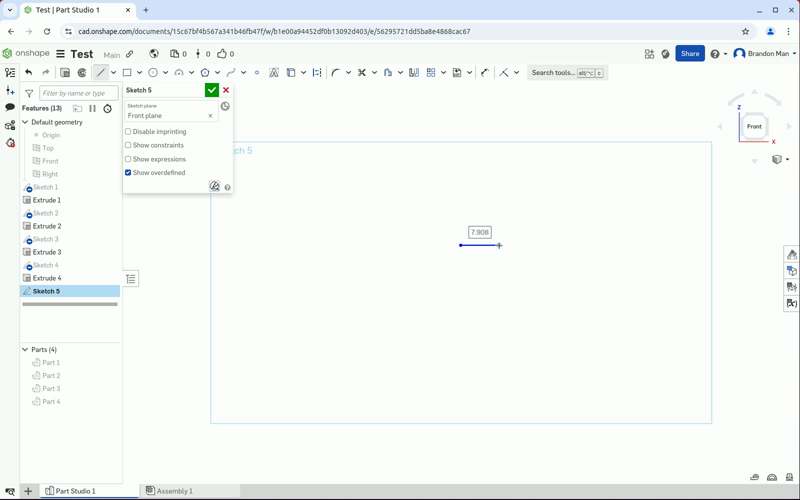
mouse_move(529, 245)
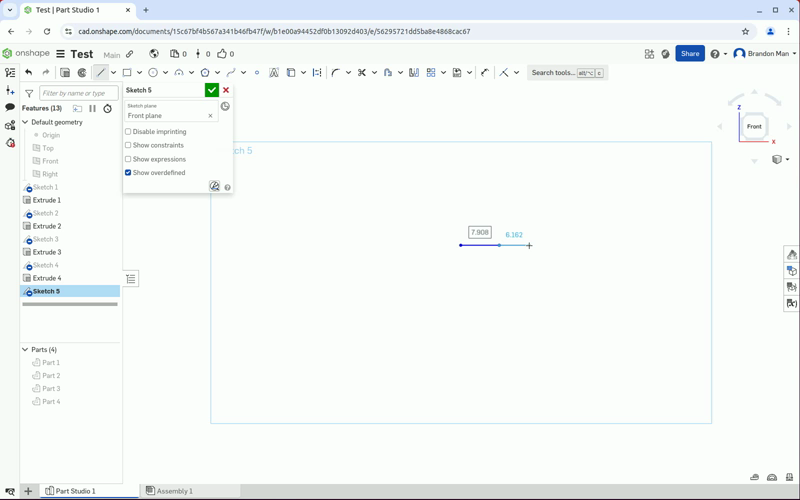
mouse_move(499, 207)
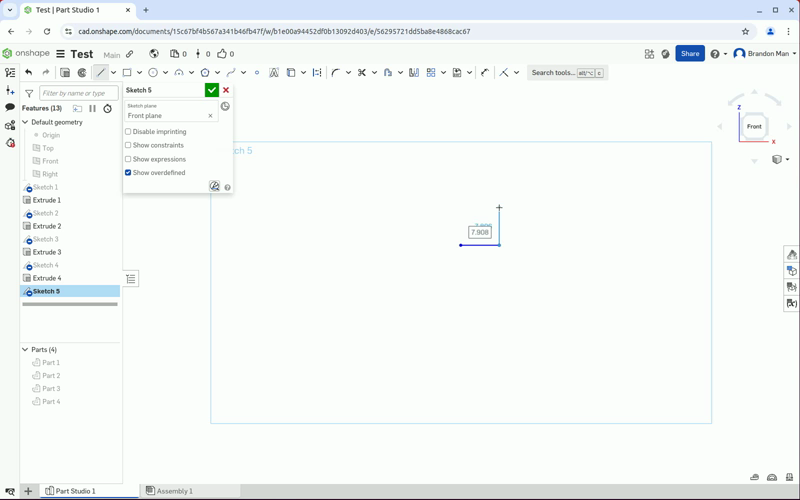
click(499, 207)
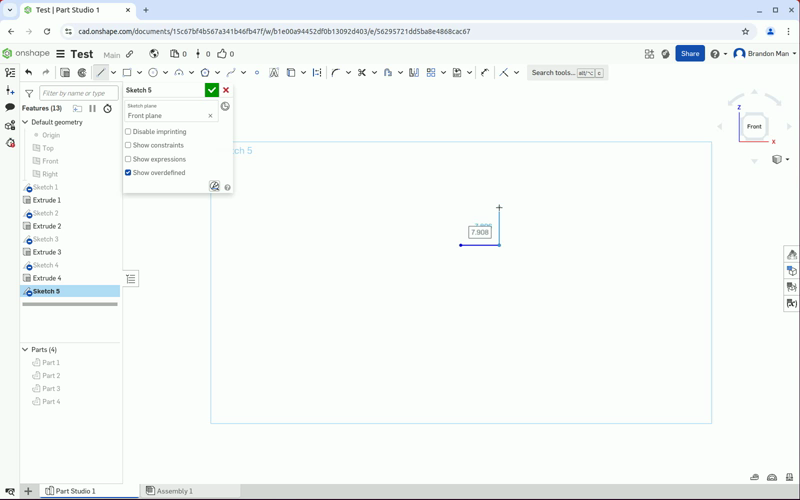
key_up(shift)
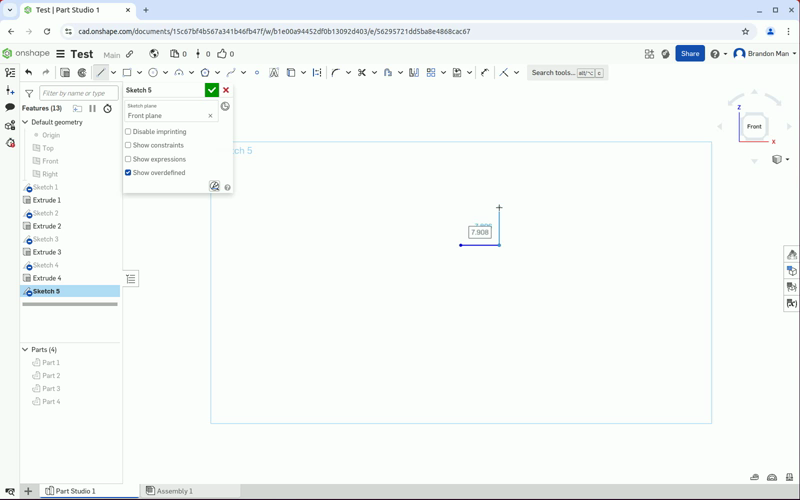
key_down(shift)
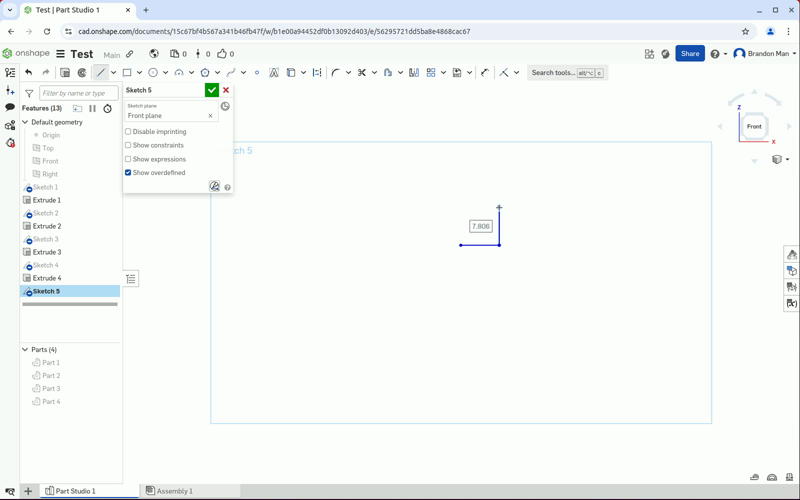
mouse_move(529, 207)
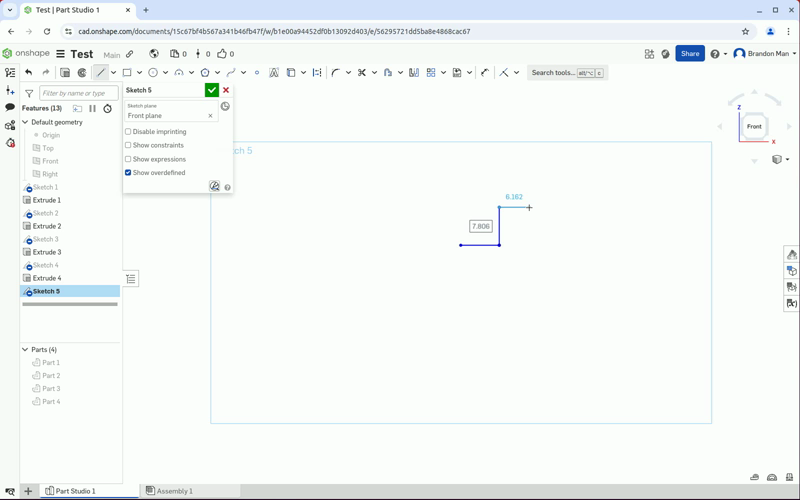
mouse_move(460, 207)
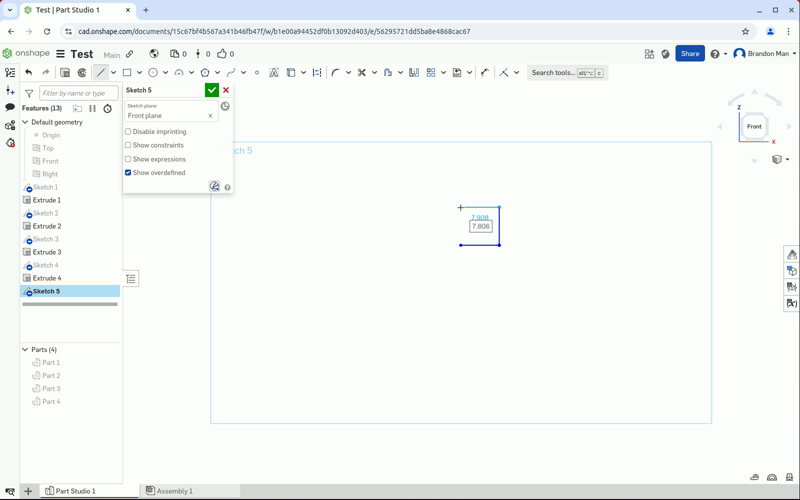
click(460, 207)
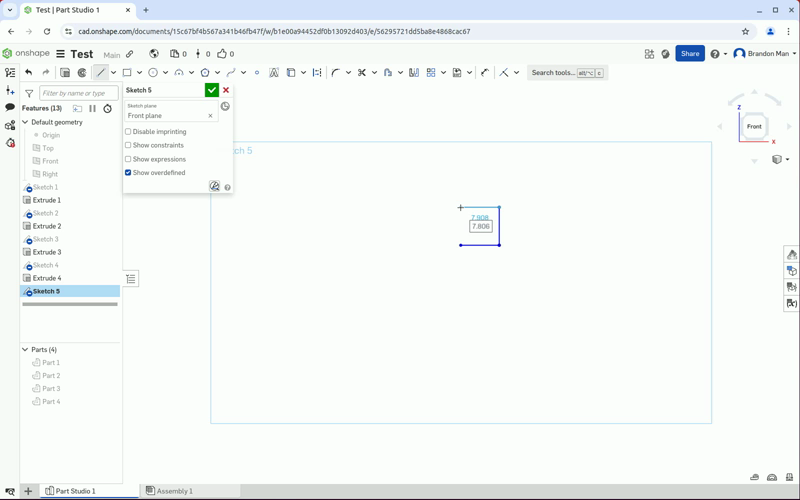
key_up(shift)
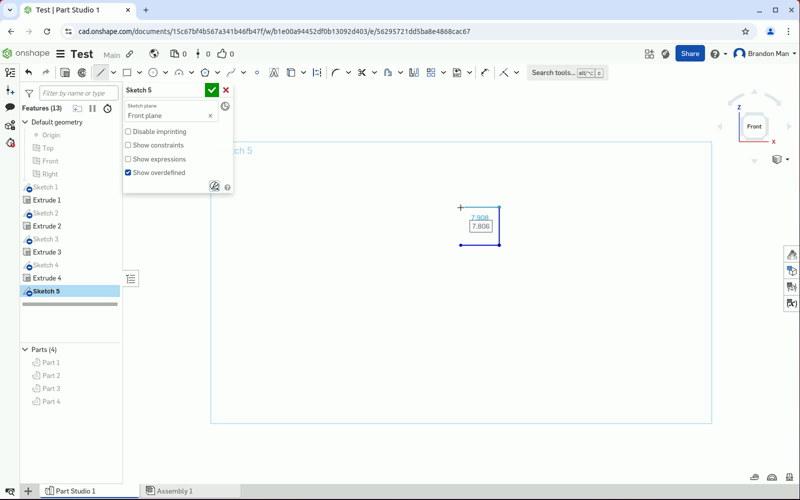
mouse_move(490, 207)
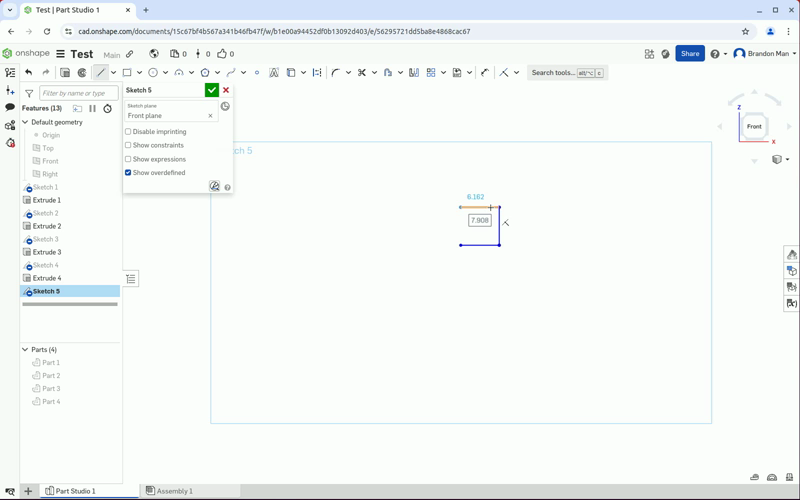
key_down(shift)
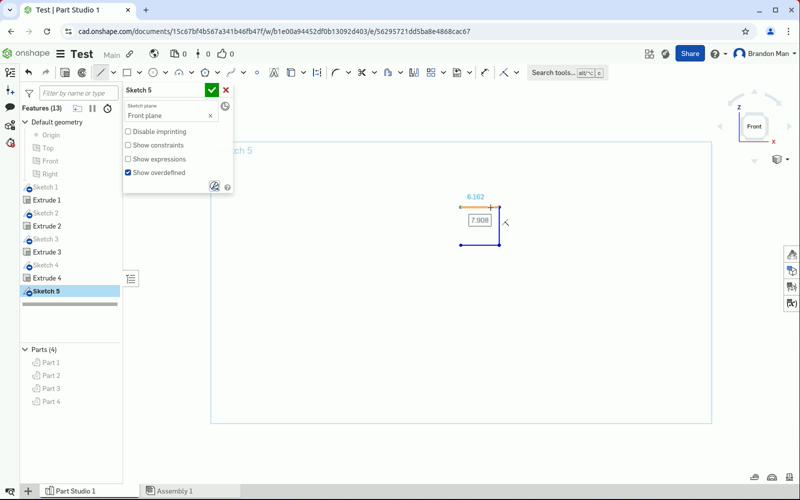
mouse_move(460, 245)
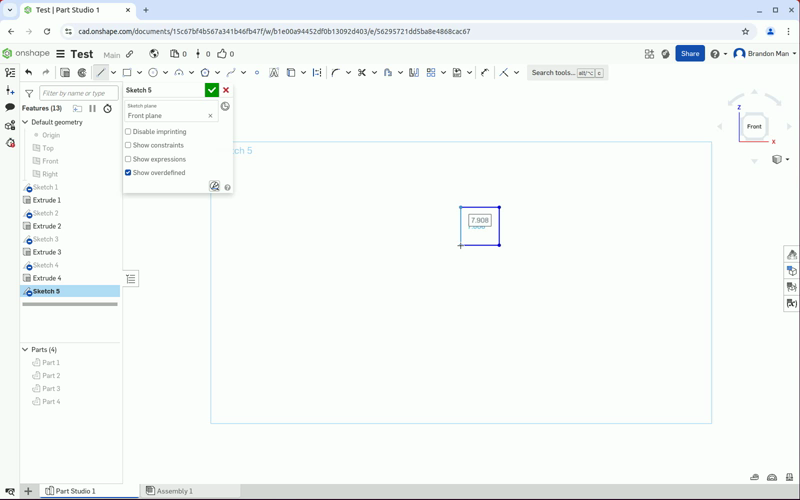
key_up(shift)
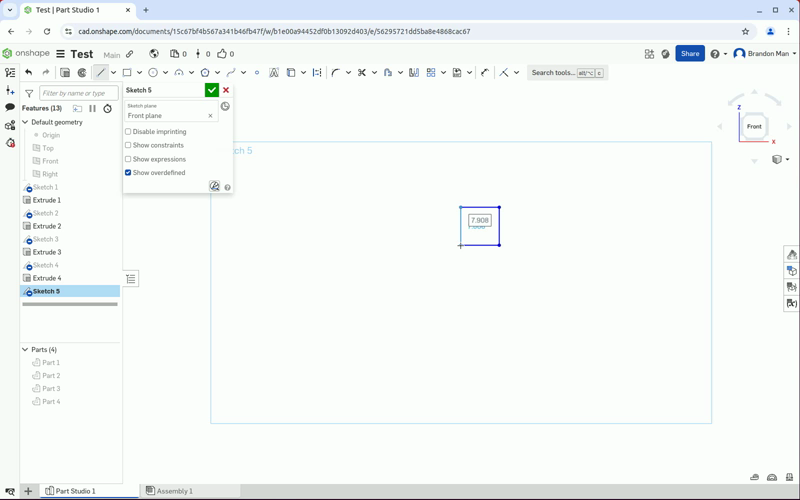
click(460, 245)
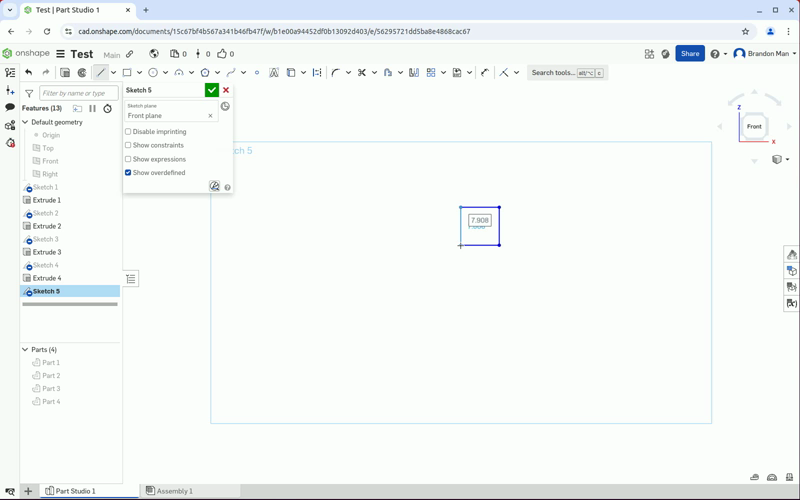
key(esc)
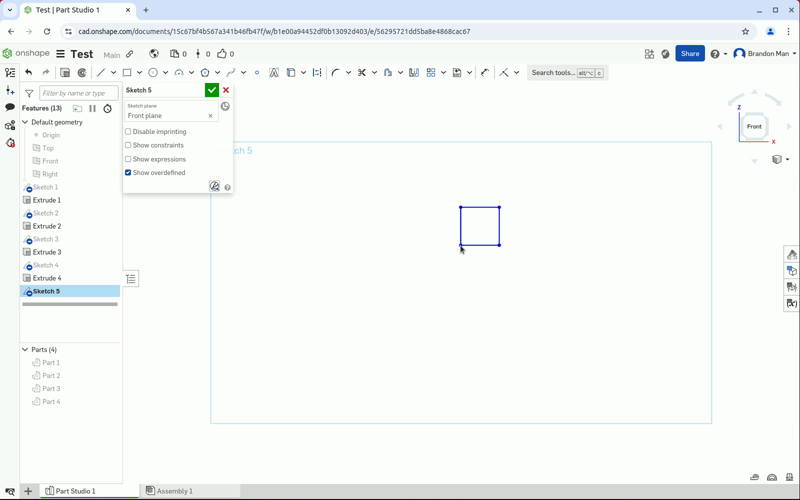
mouse_move(484, 215)
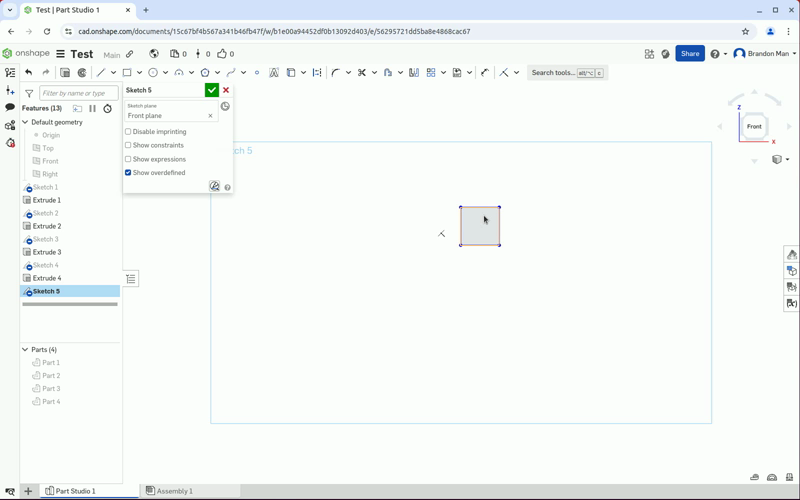
scroll(6)
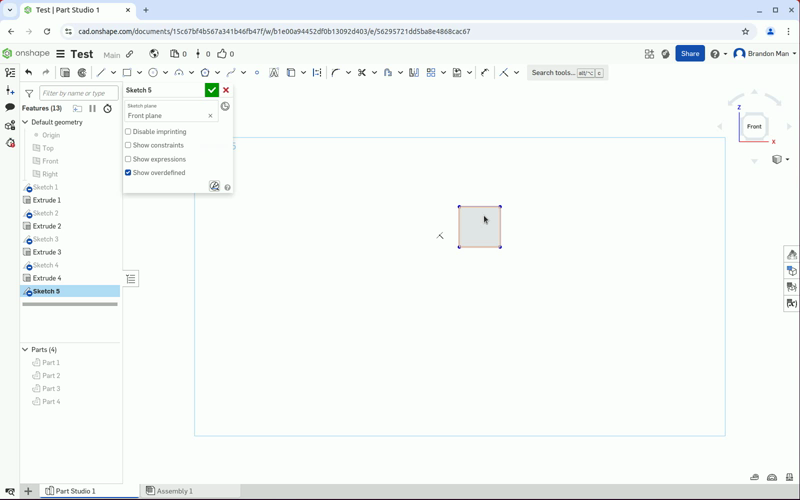
scroll(6)
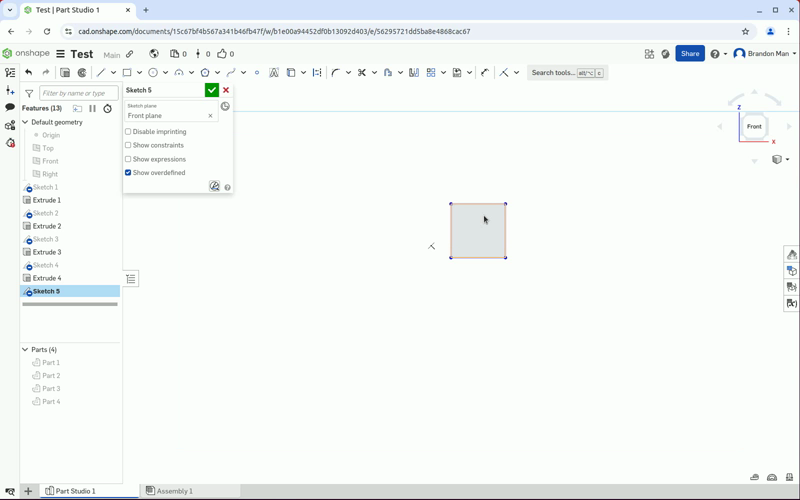
scroll(6)
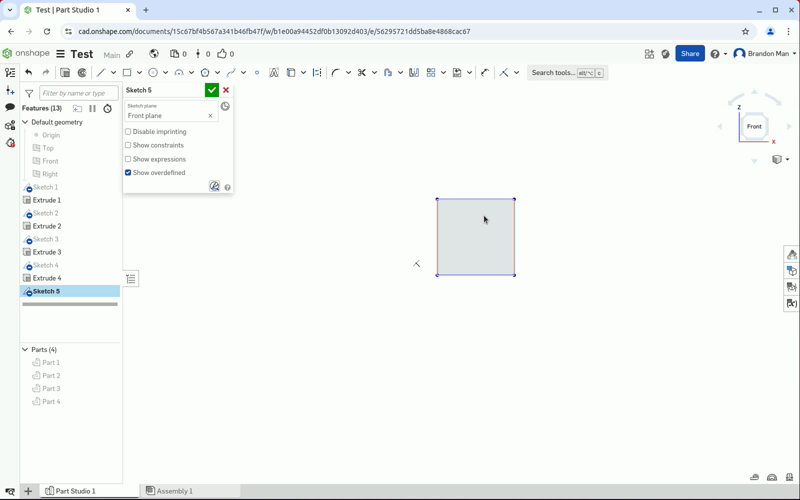
scroll(6)
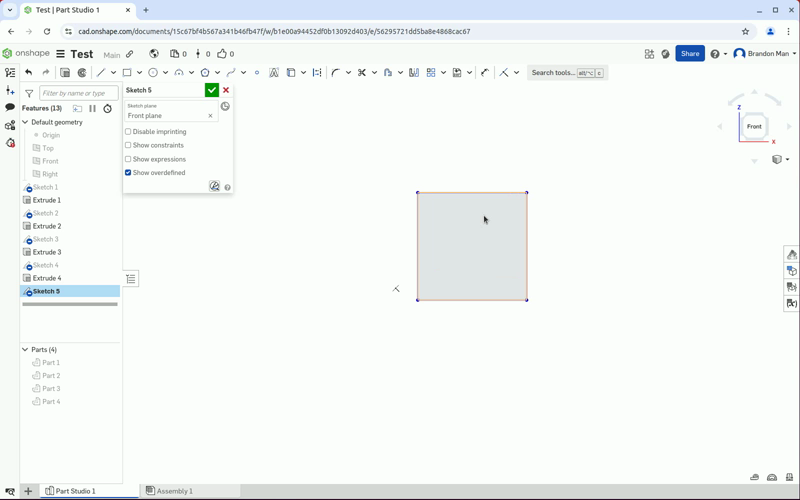
scroll(6)
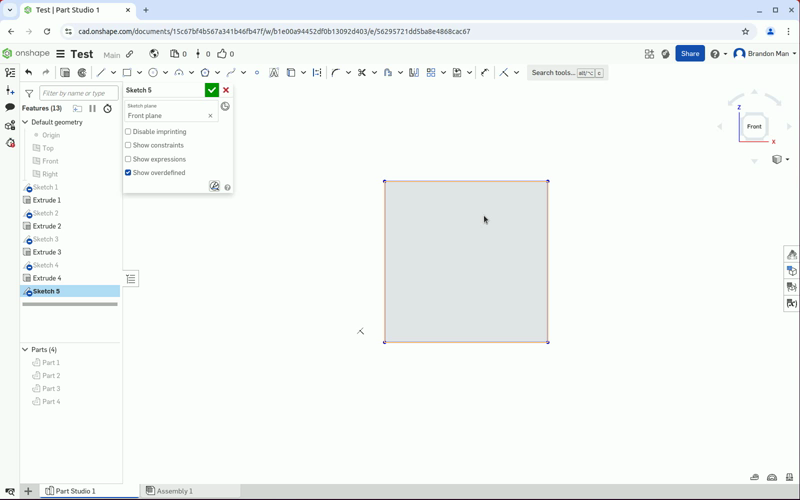
scroll(6)
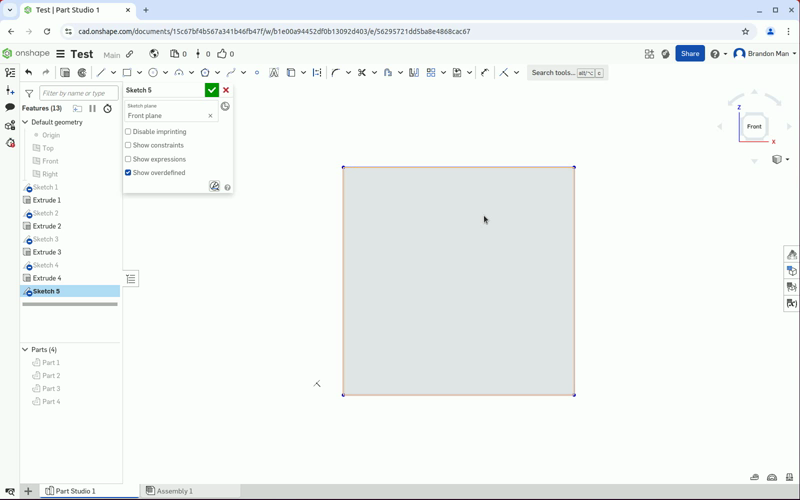
scroll(6)
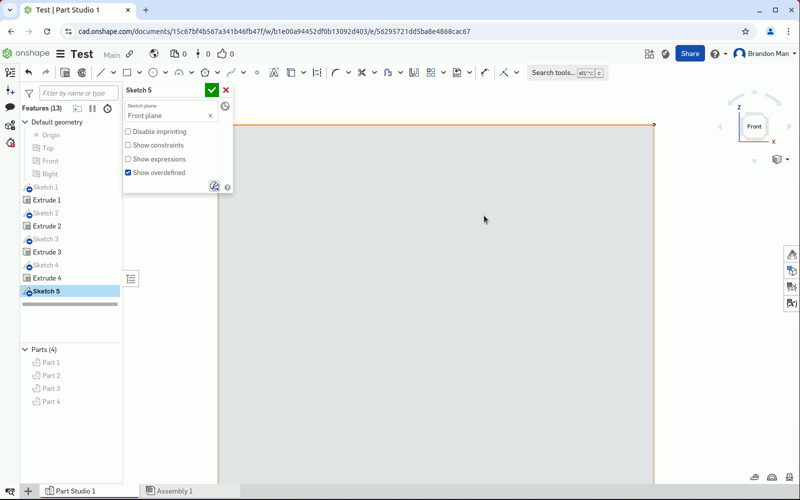
click(484, 215)
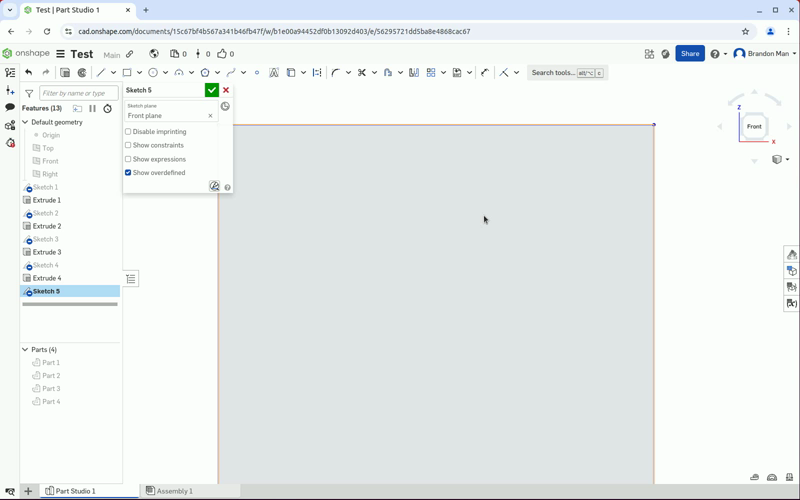
scroll(-6)
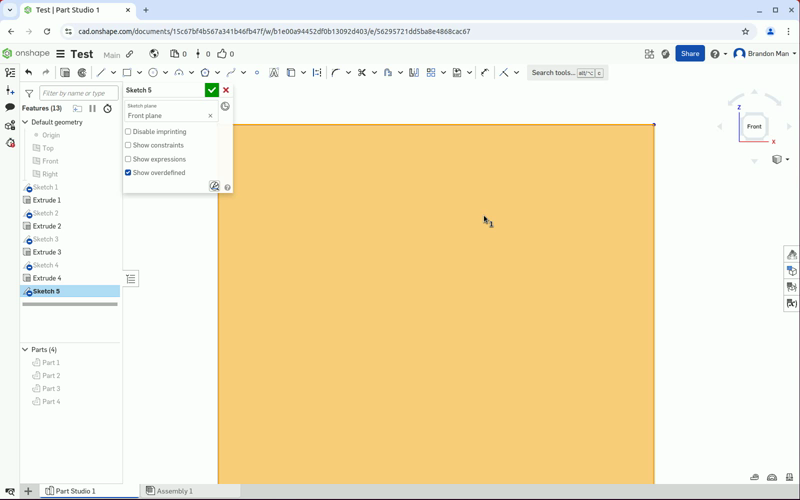
scroll(-6)
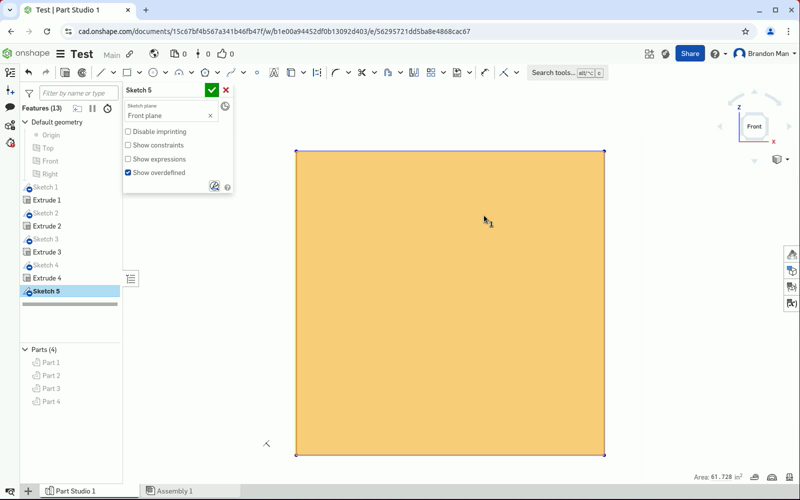
scroll(-6)
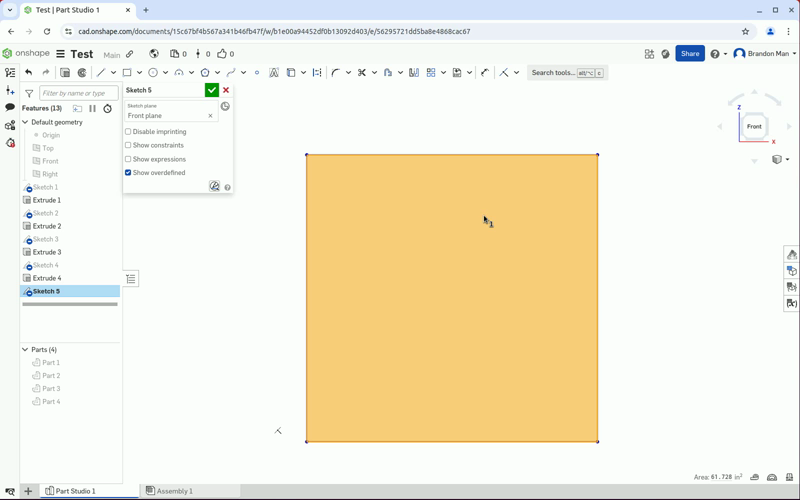
scroll(-6)
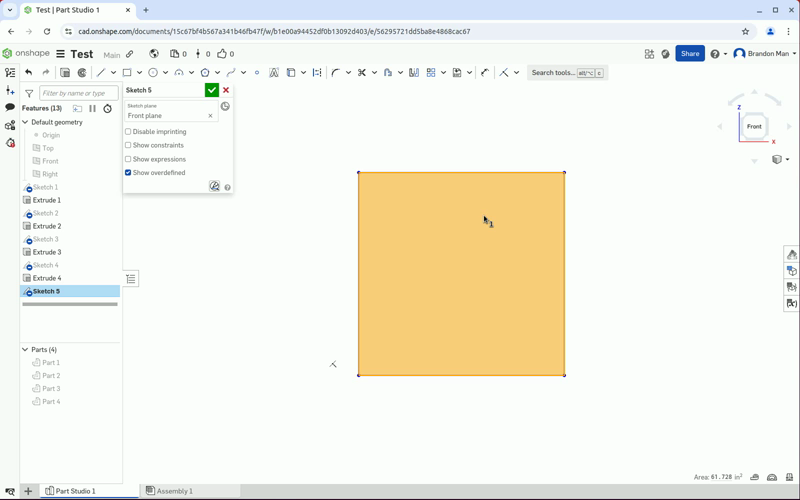
scroll(-6)
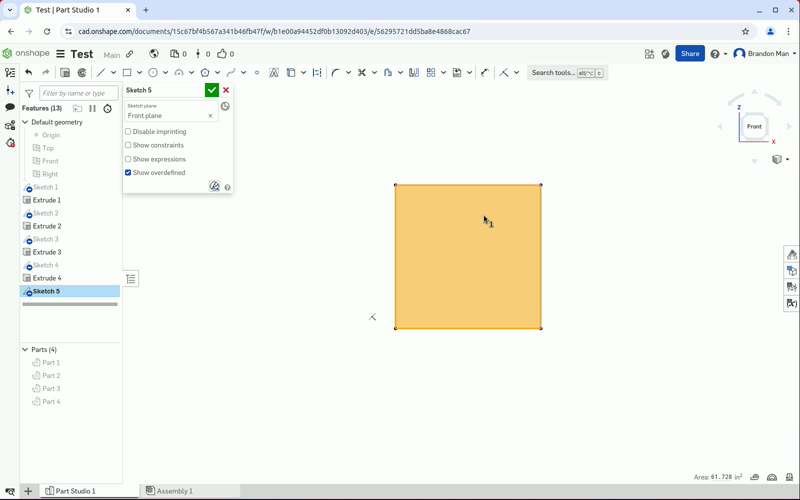
scroll(-6)
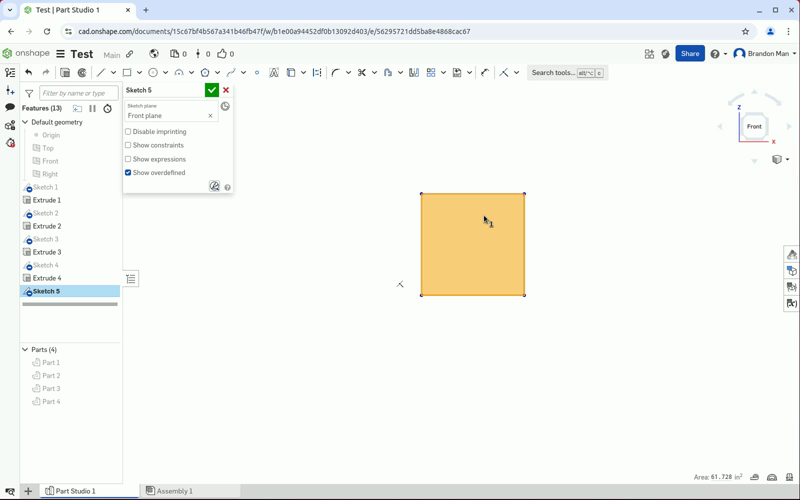
scroll(-6)
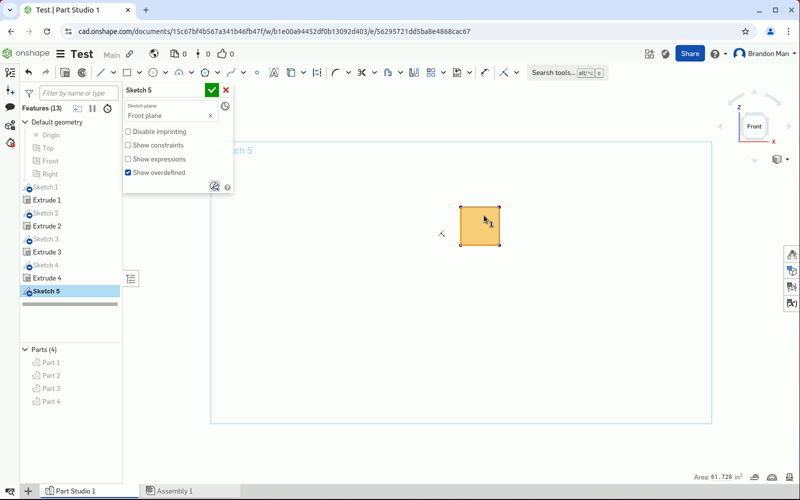
mouse_move(73, 352)
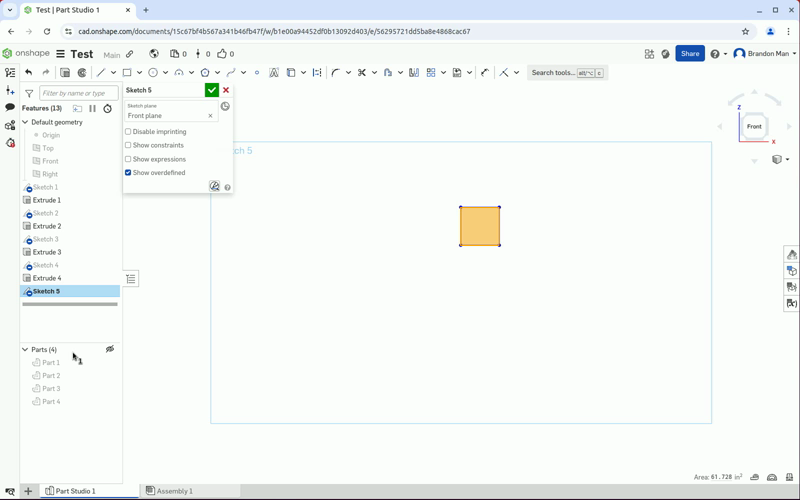
key(shift+y)
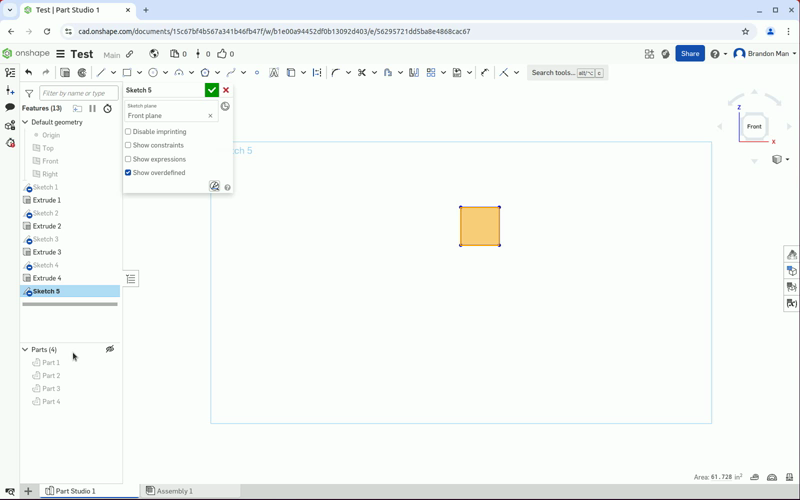
key(shift+e)
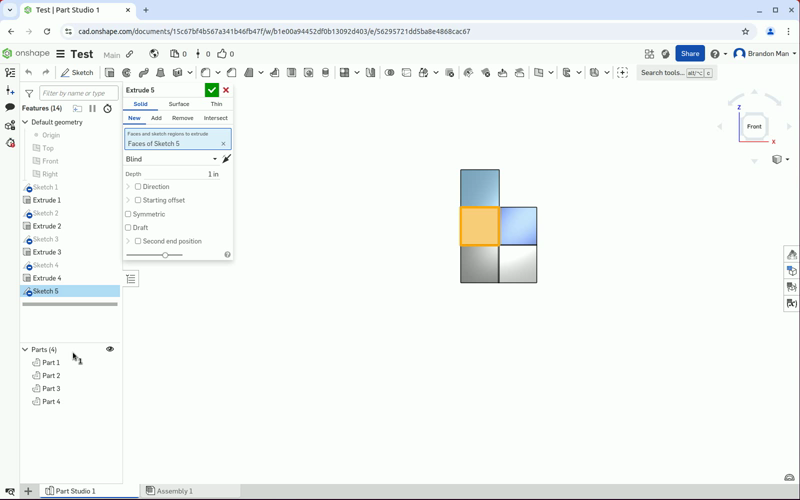
mouse_move(143, 106)
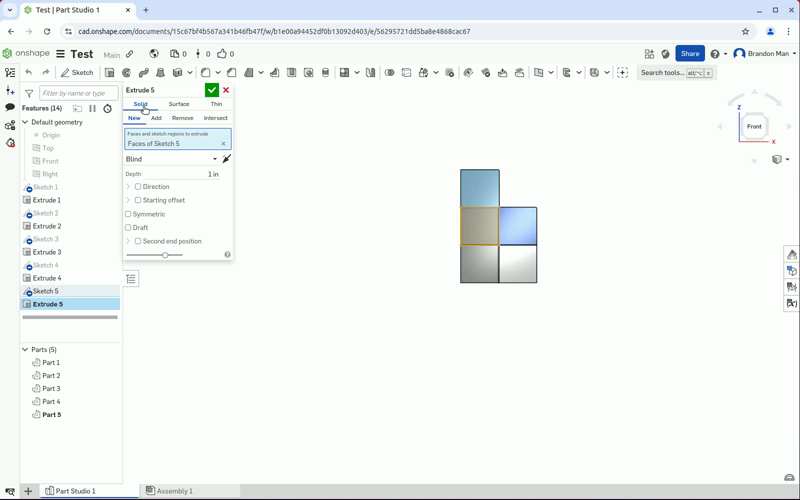
click(143, 106)
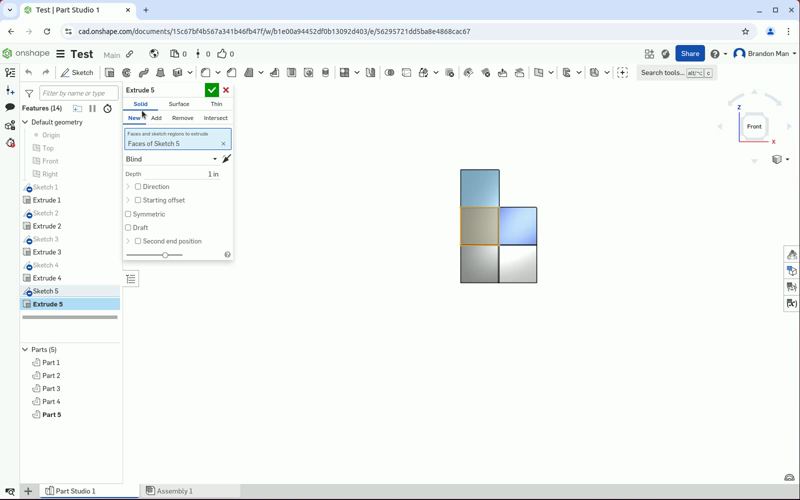
mouse_move(137, 120)
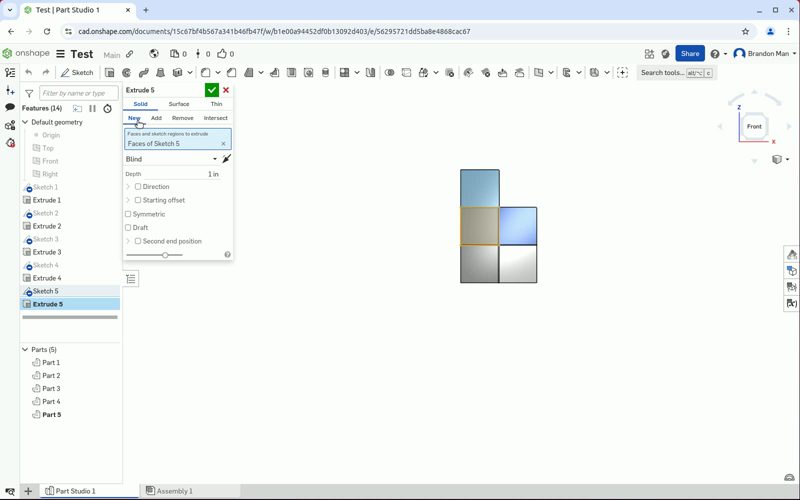
click(137, 120)
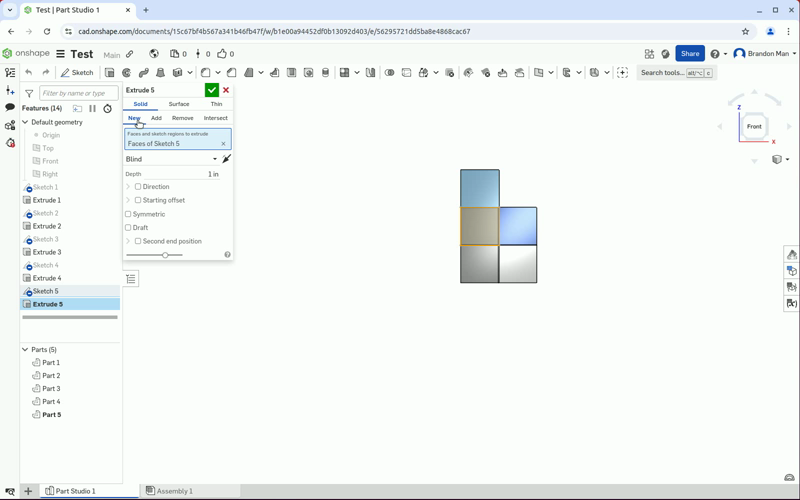
key(tab, 4)
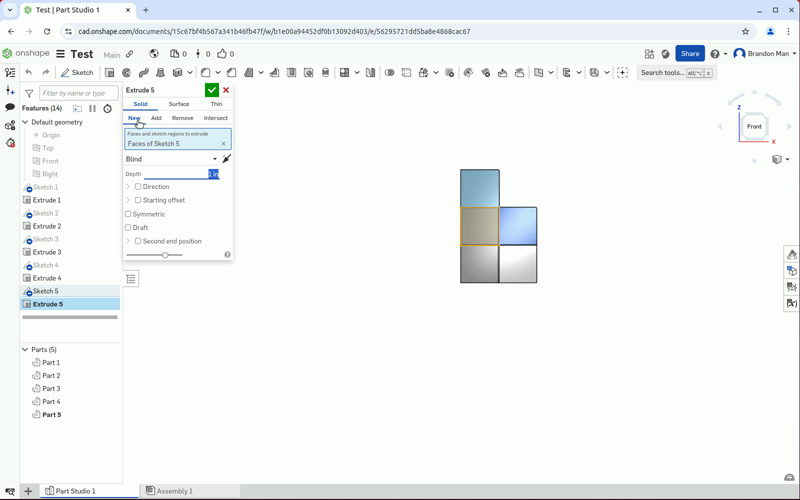
text(7.703)
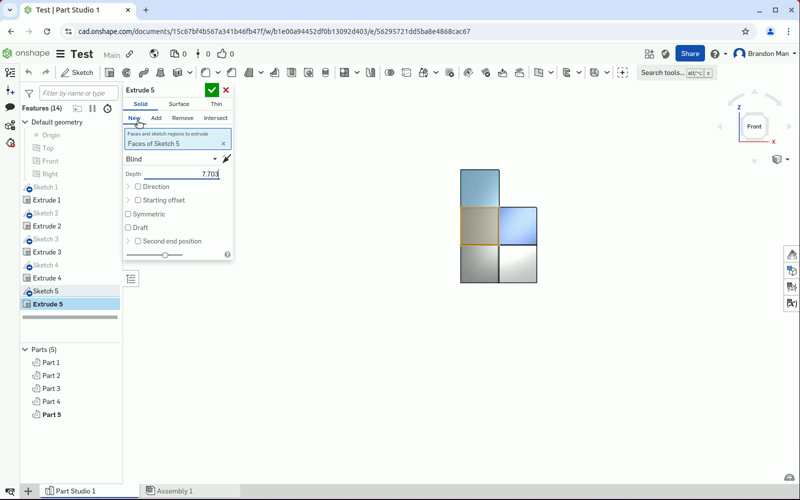
key(enter)
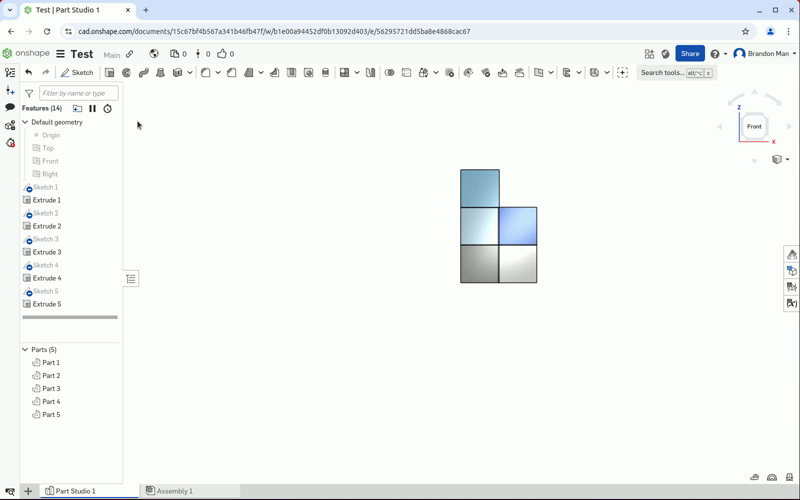
key(shift+h)
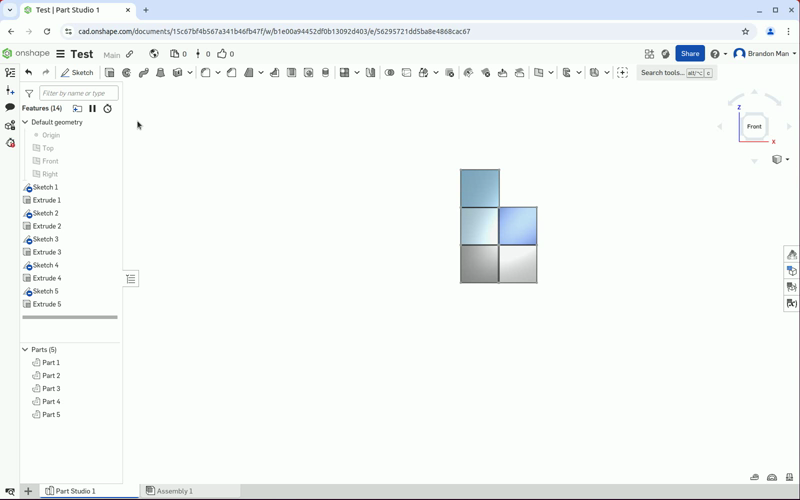
key(shift+h)
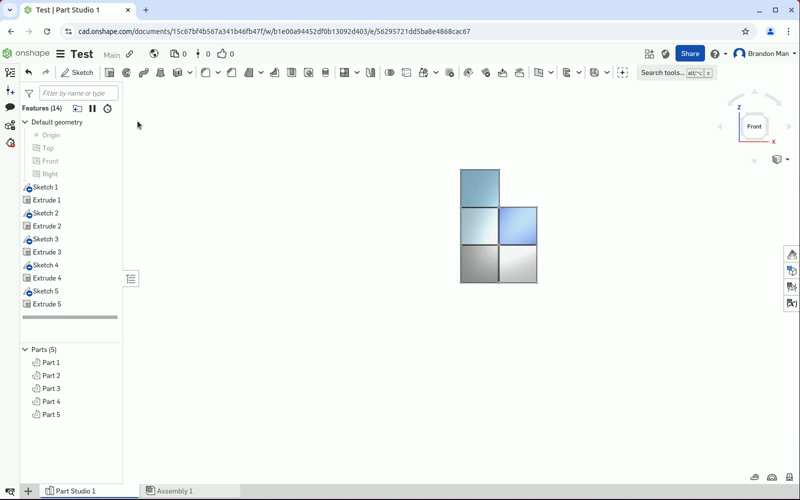
key(shift+7)
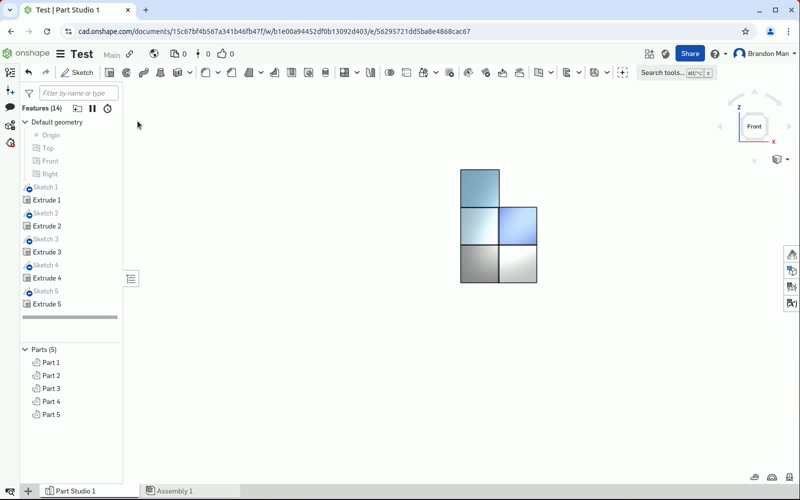
key(left, 2)
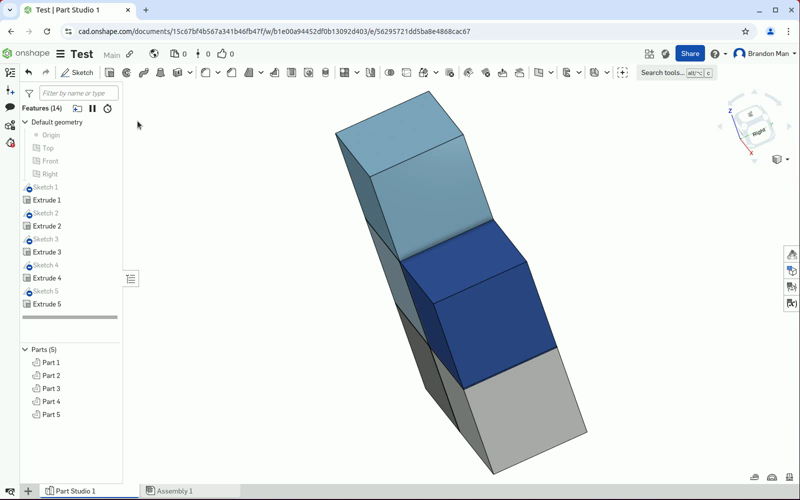
key(down, 2)
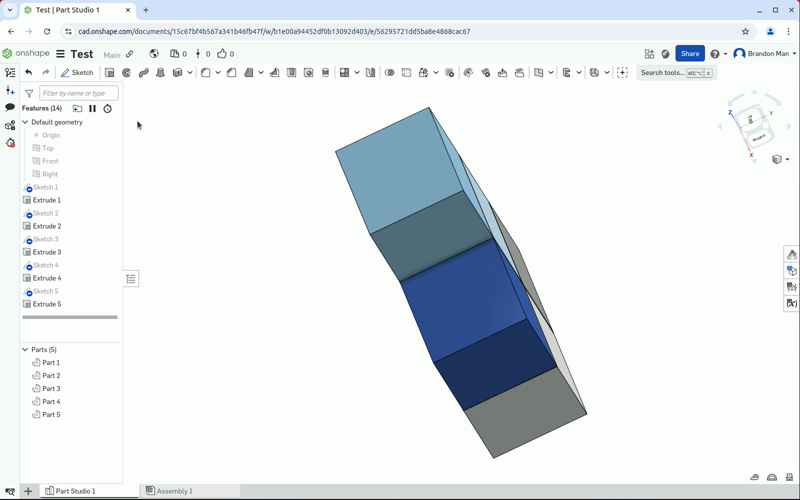
key(up, 2)
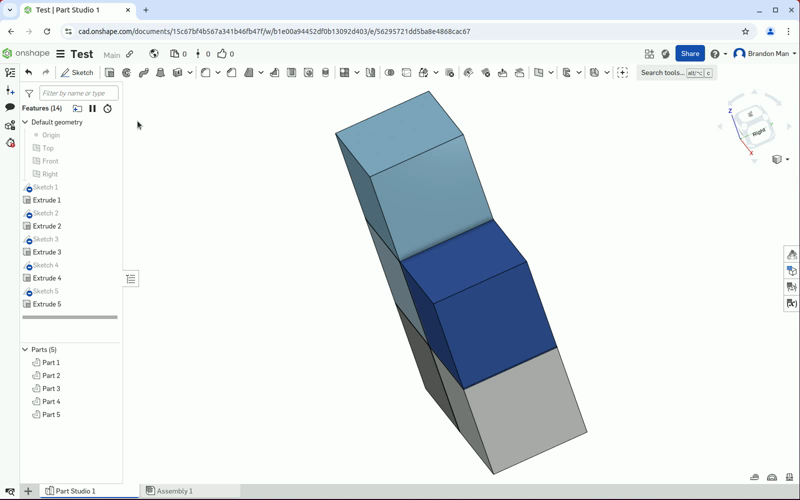
key(right, 2)
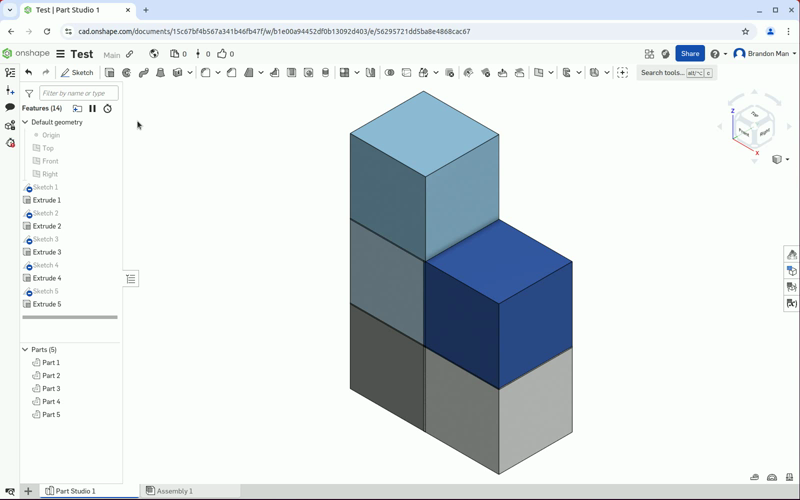
mouse_move(73, 189)
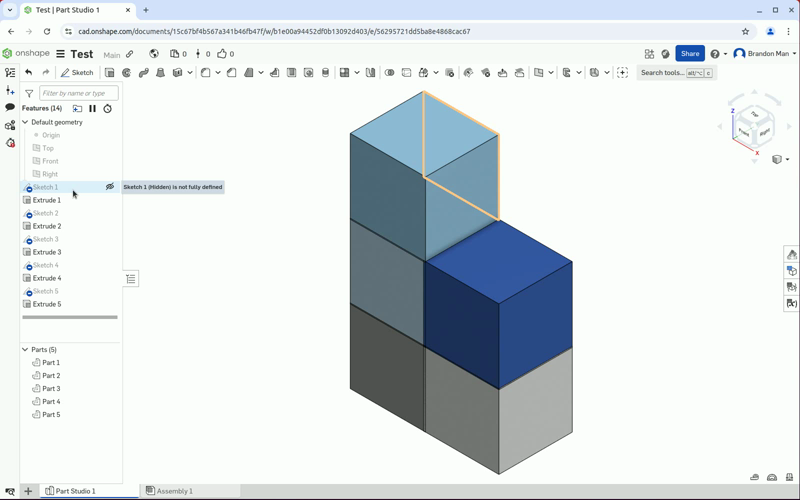
click(73, 189)